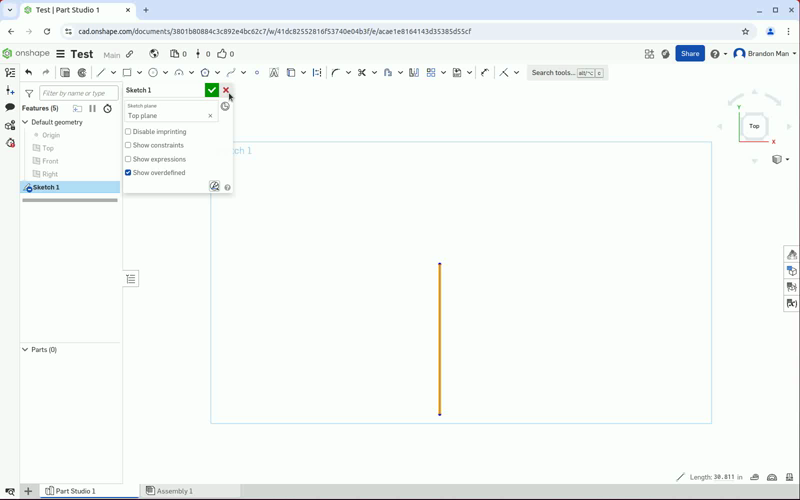
key(shift+h)
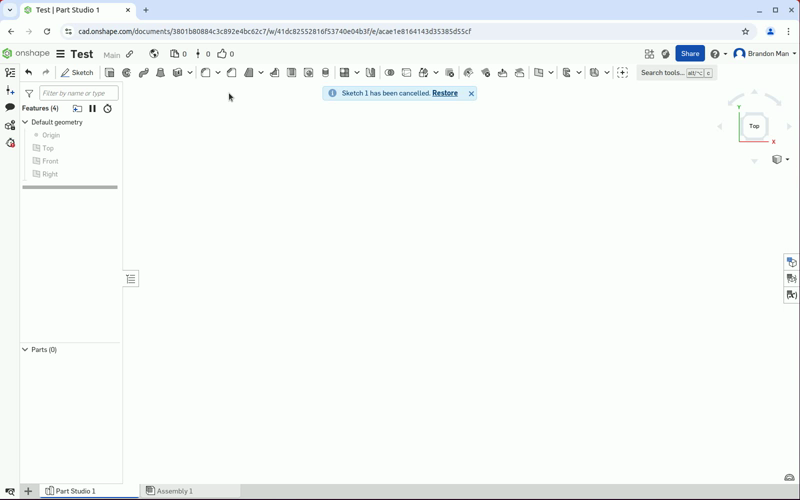
mouse_move(73, 352)
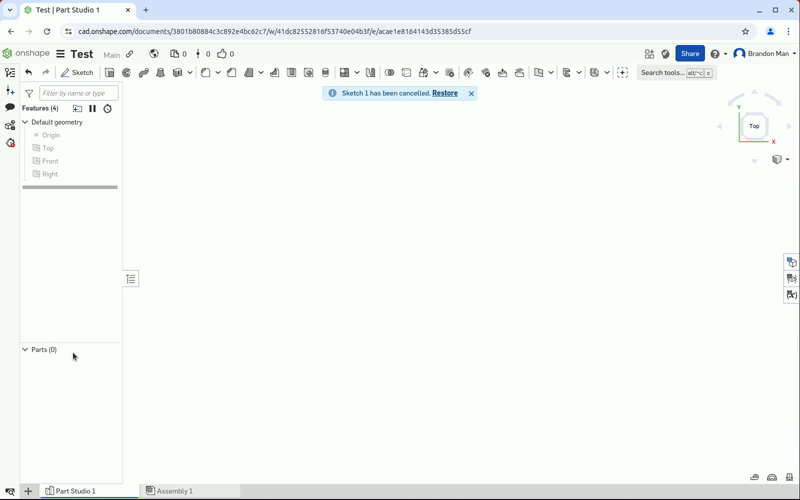
key(y)
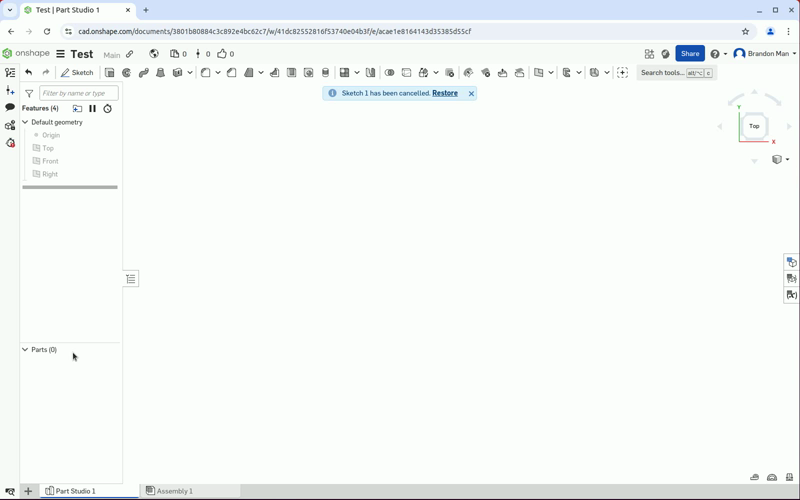
key(shift+p)
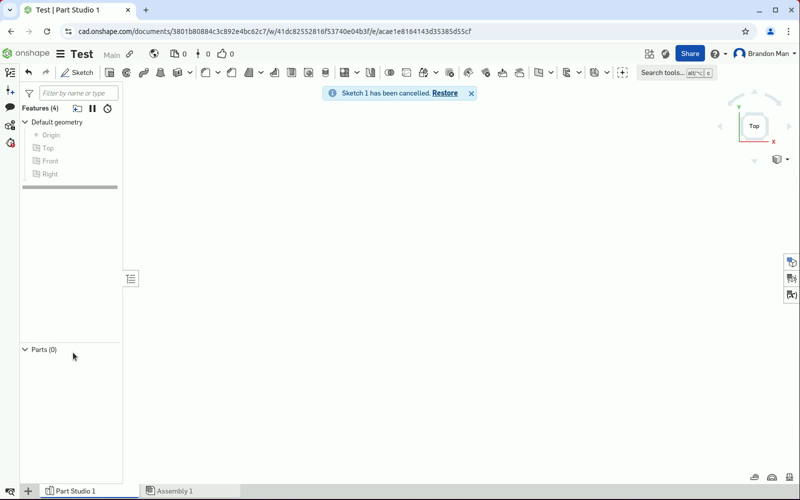
key(space)
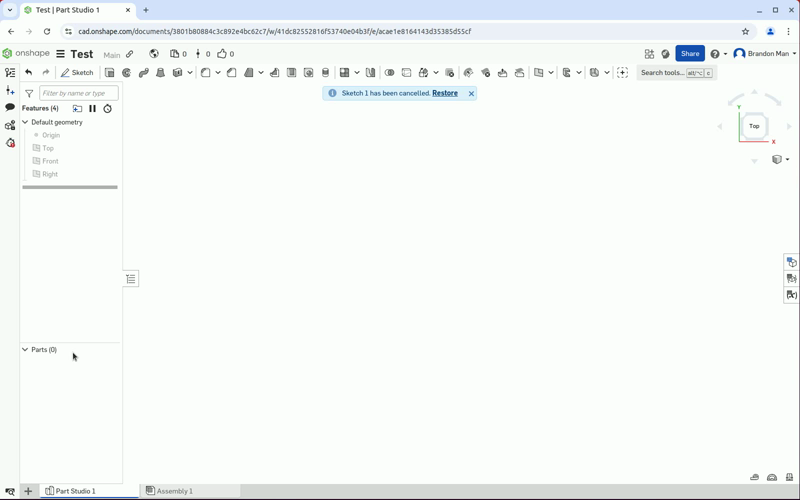
key_down(shift)
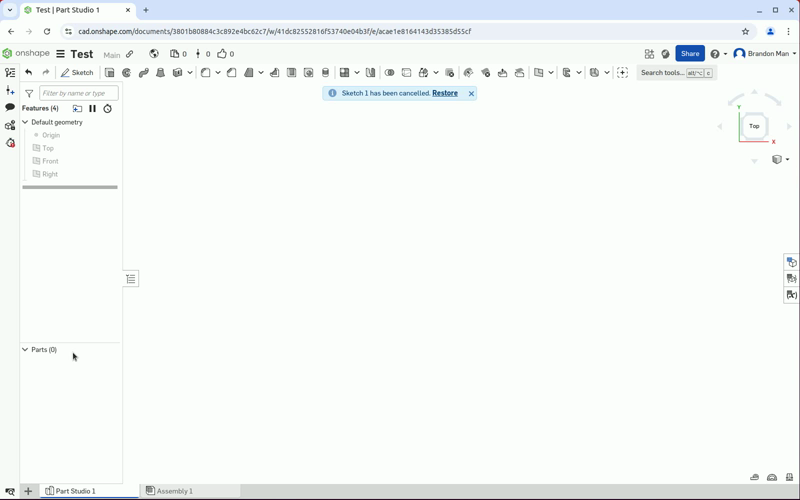
key(up)
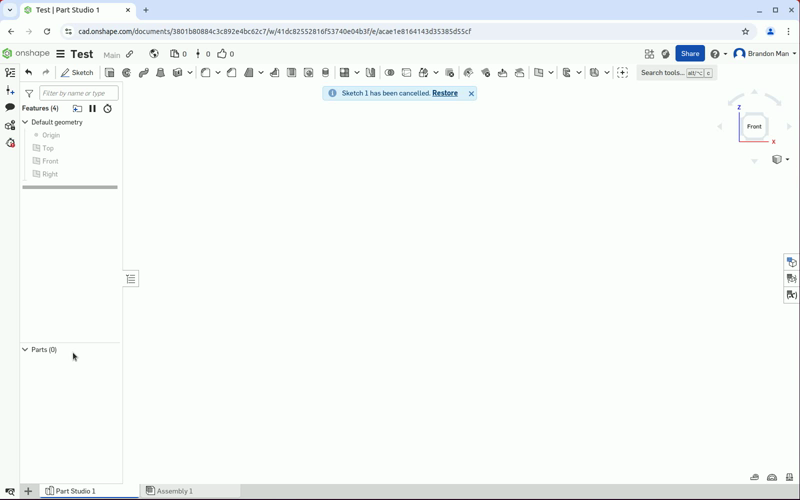
key_up(shift)
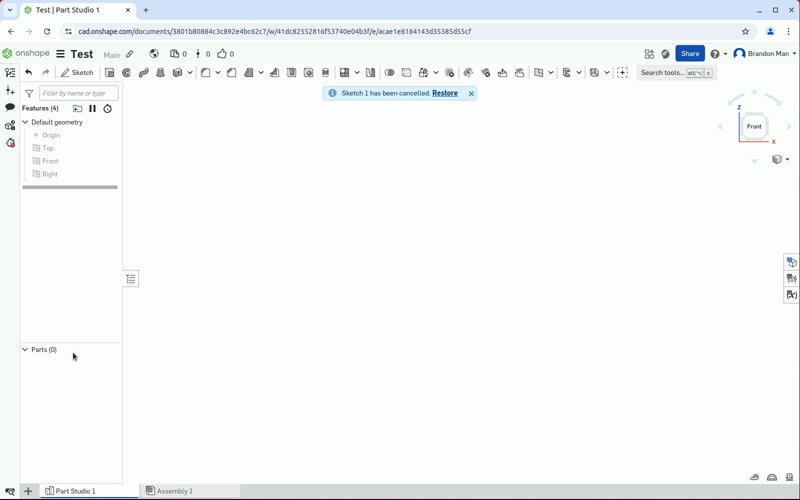
mouse_move(73, 352)
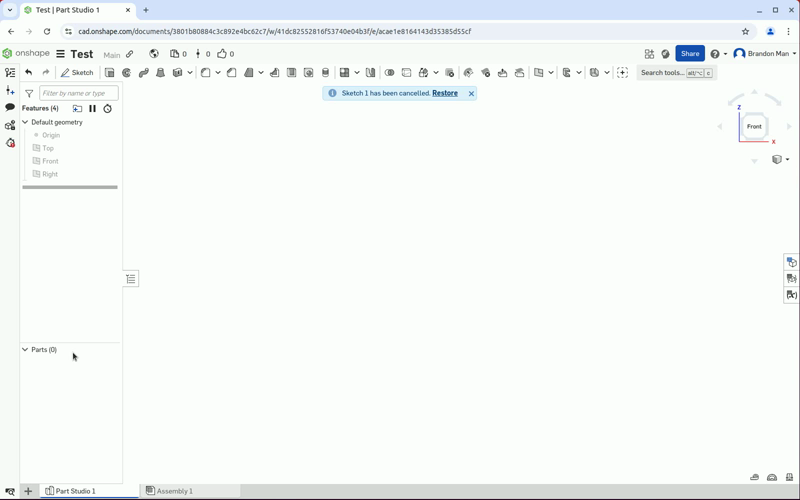
key(shift+y)
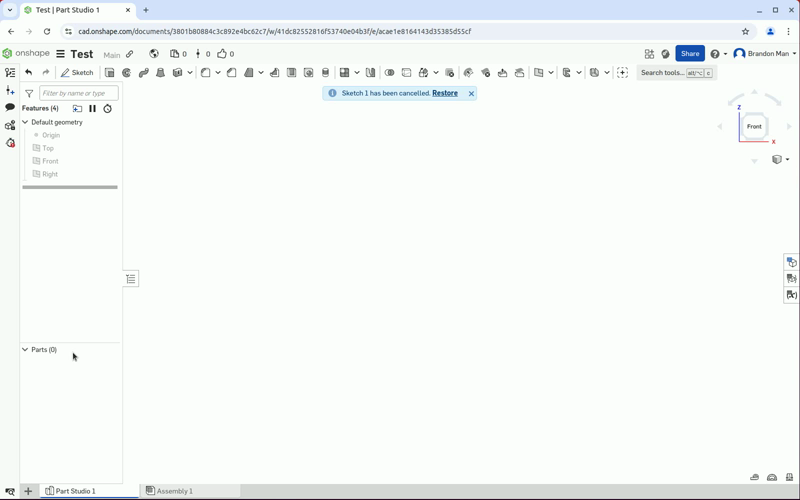
key(shift+s)
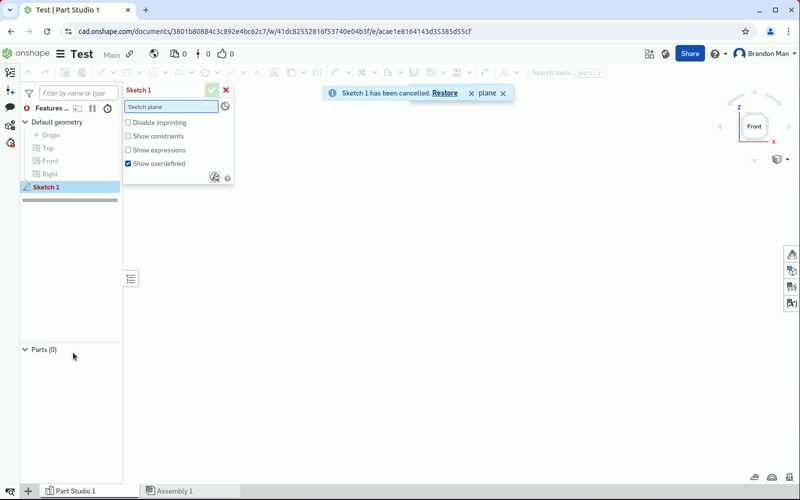
mouse_move(73, 163)
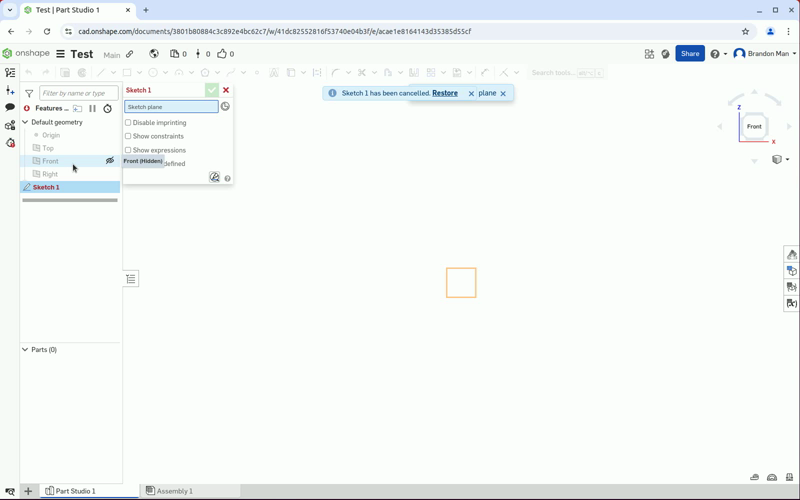
click(73, 163)
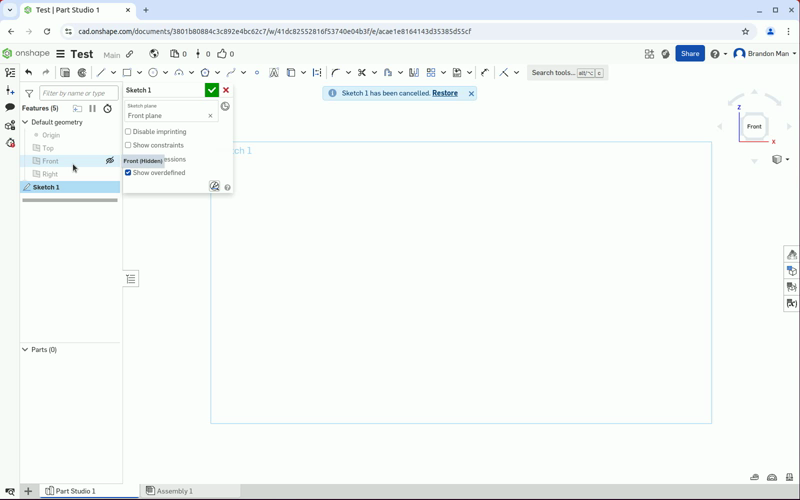
mouse_move(73, 352)
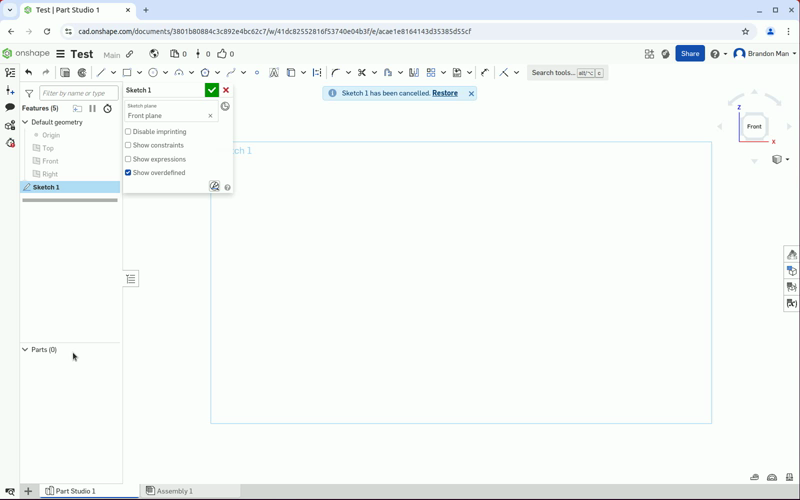
key(y)
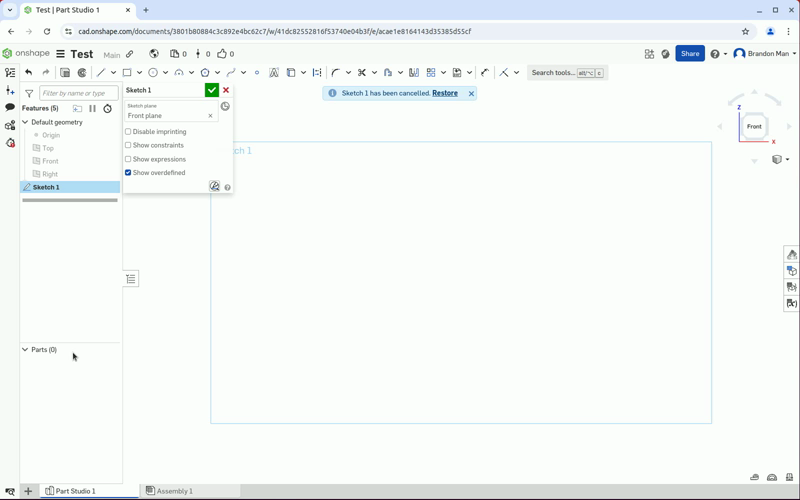
key(l)
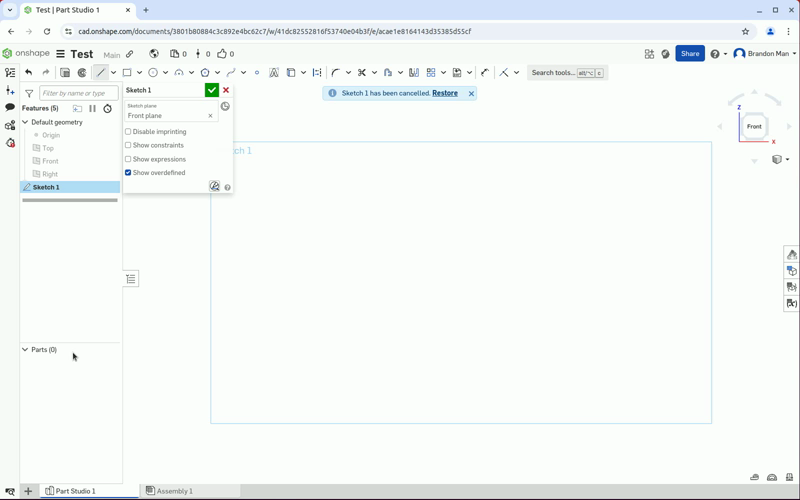
key_down(shift)
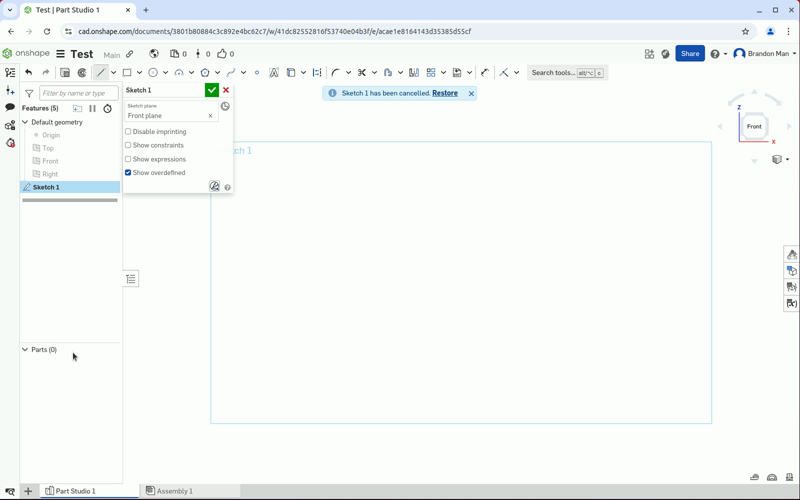
mouse_move(348, 320)
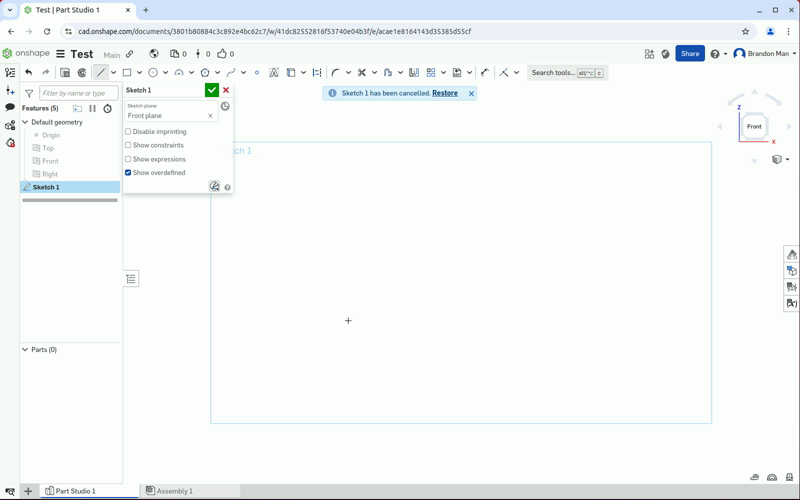
click(348, 320)
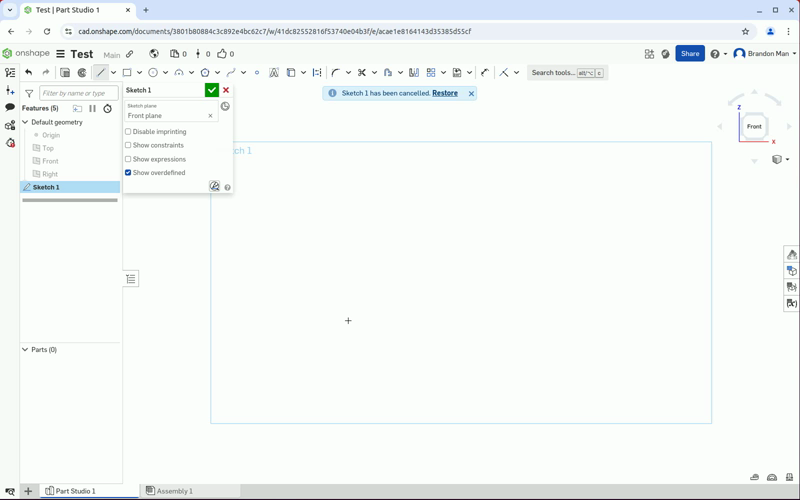
key_up(shift)
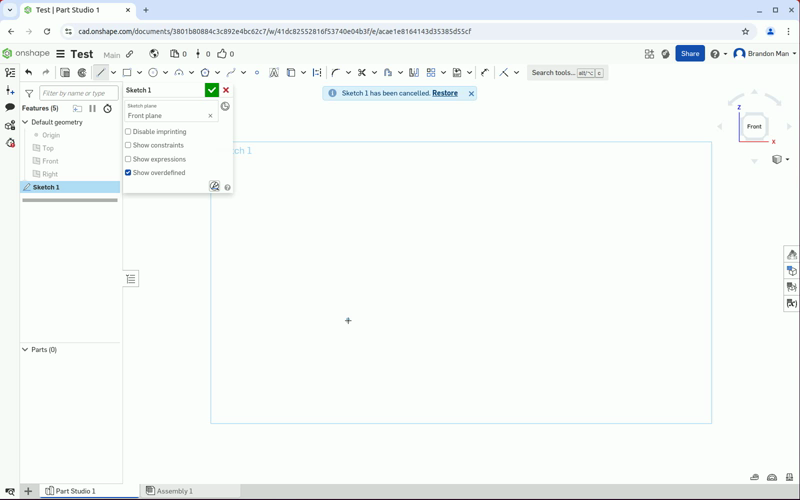
key_down(shift)
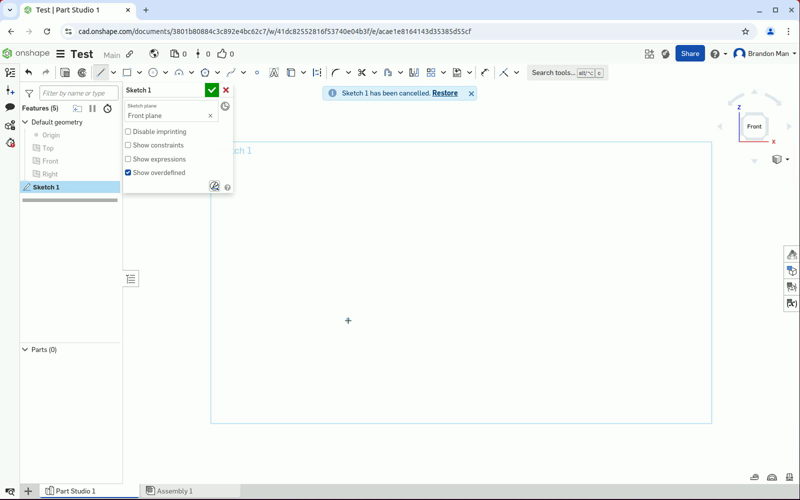
mouse_move(423, 320)
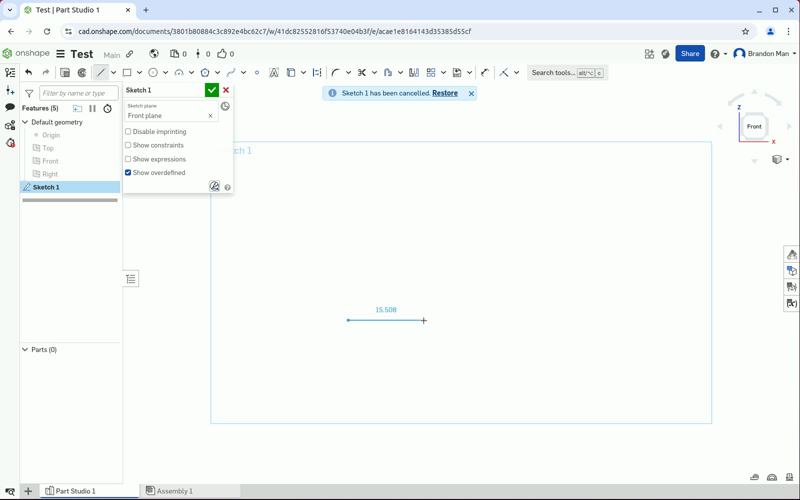
click(423, 320)
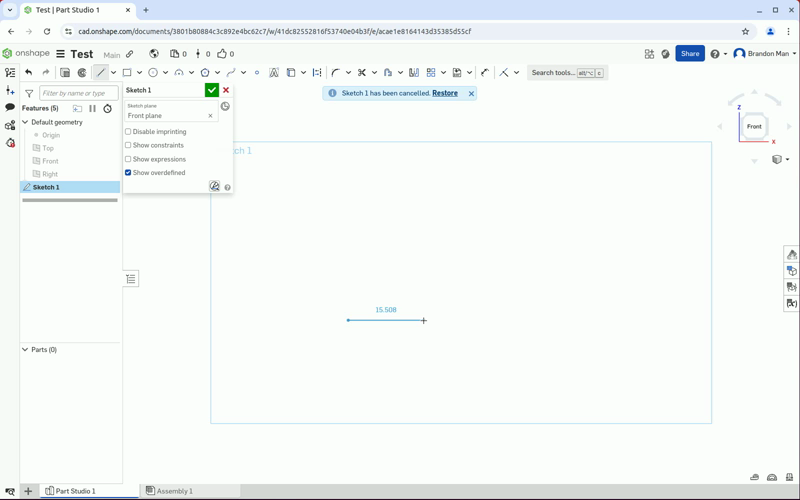
key_up(shift)
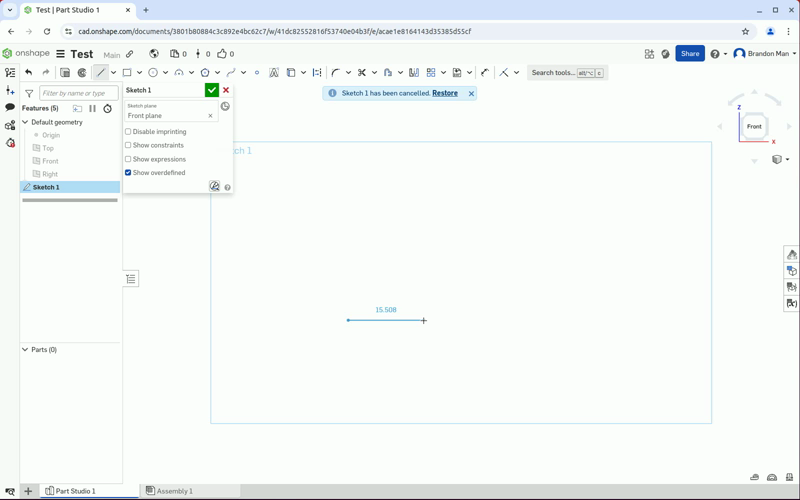
key_down(shift)
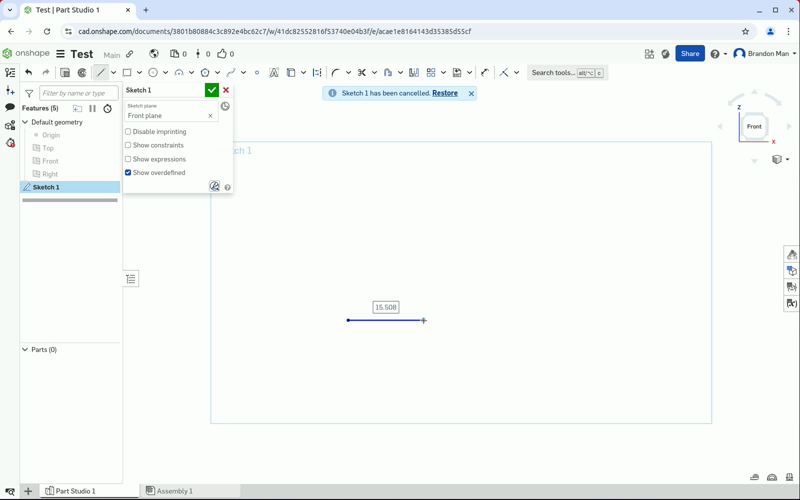
mouse_move(453, 320)
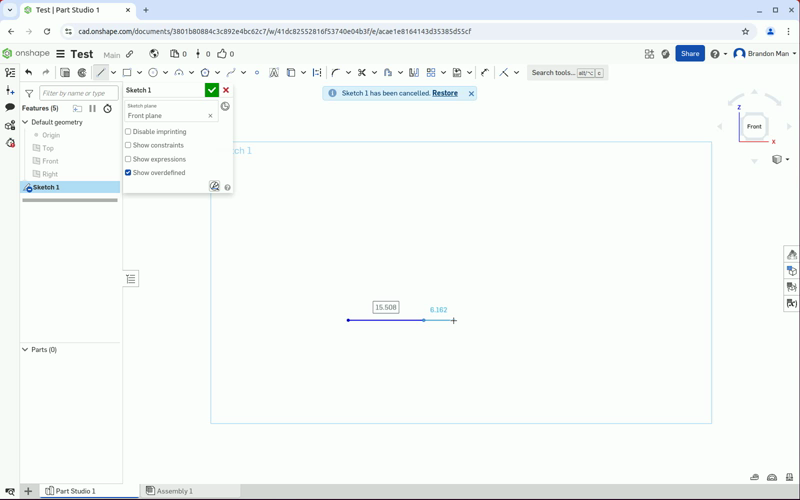
mouse_move(423, 282)
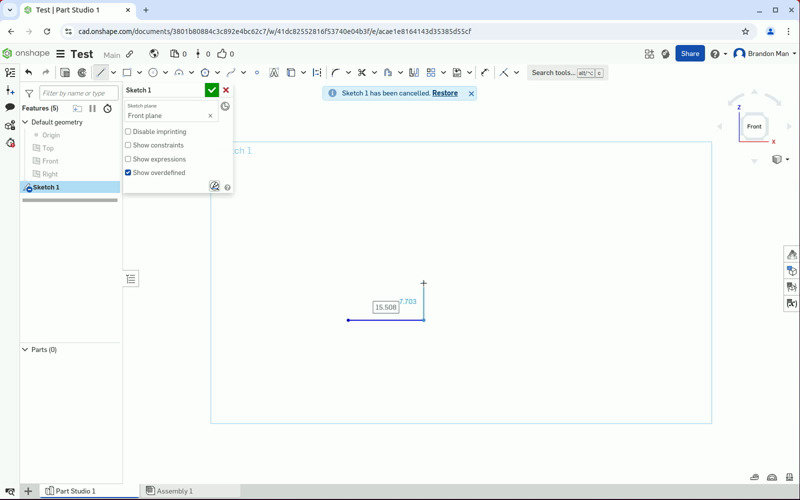
click(423, 282)
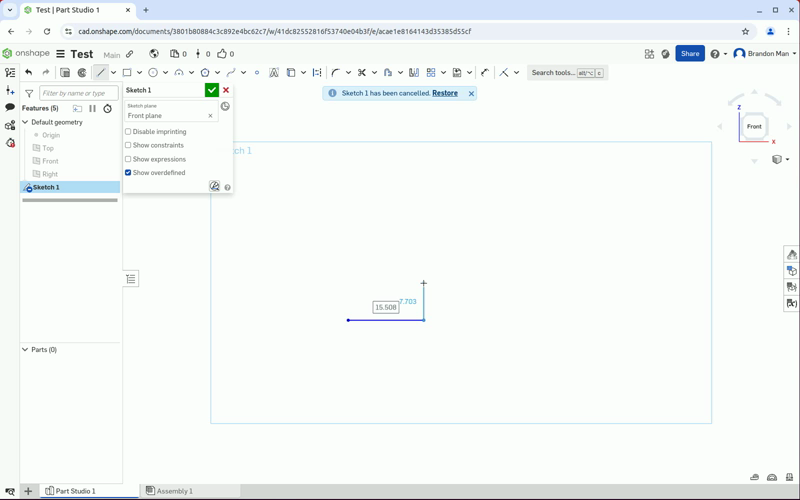
key_up(shift)
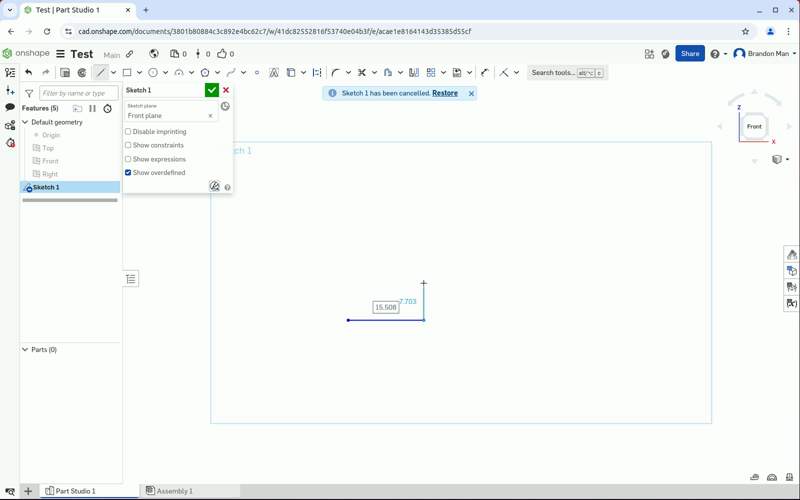
key_down(shift)
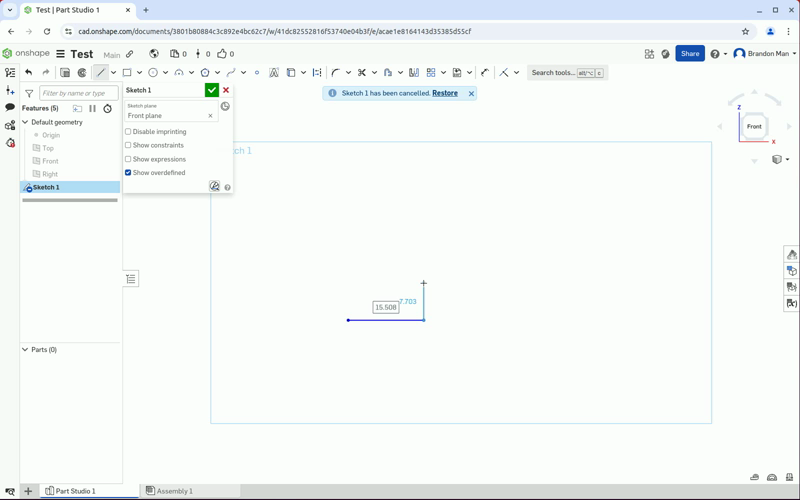
mouse_move(496, 282)
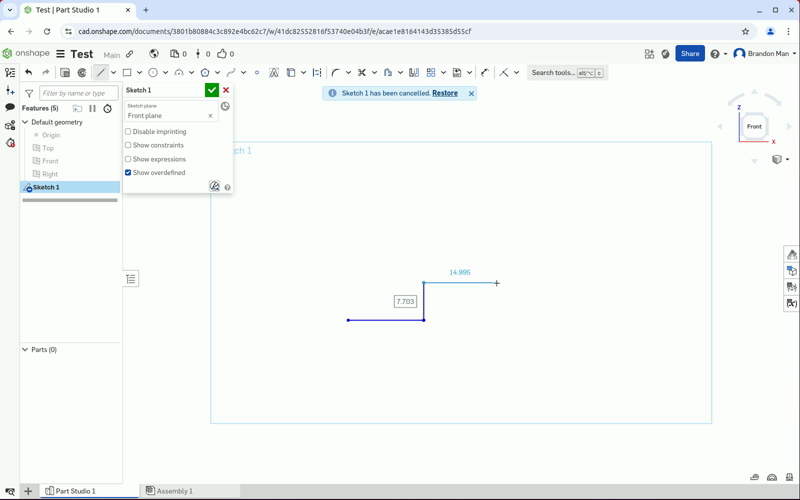
click(496, 282)
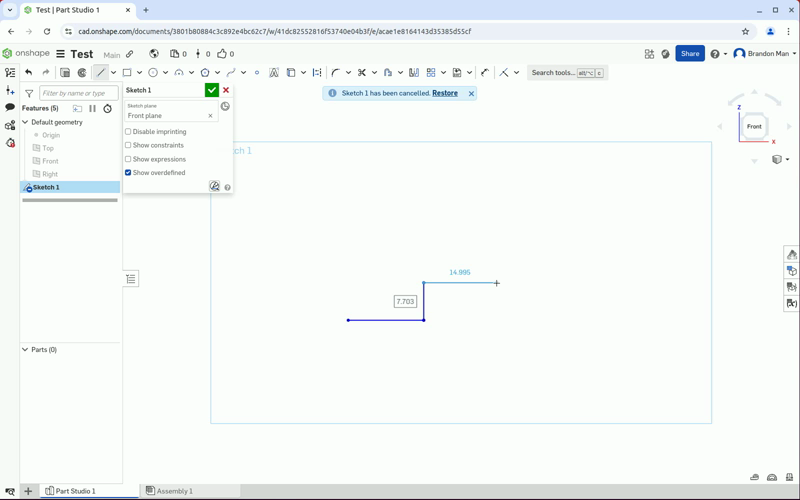
key_up(shift)
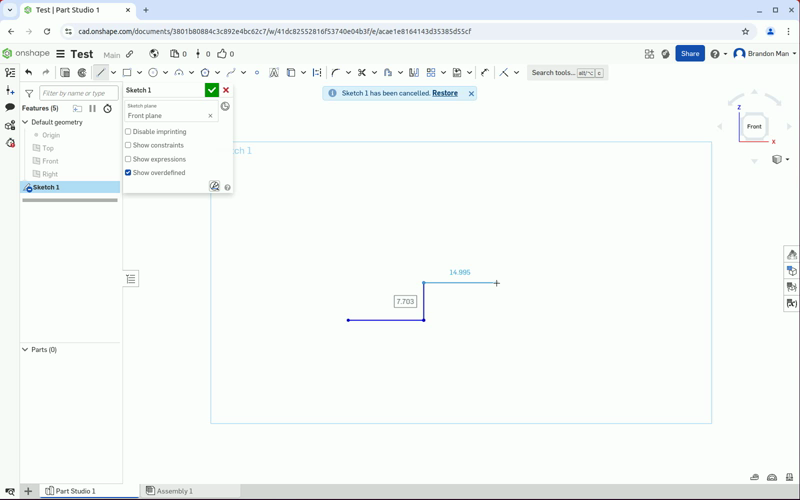
key_down(shift)
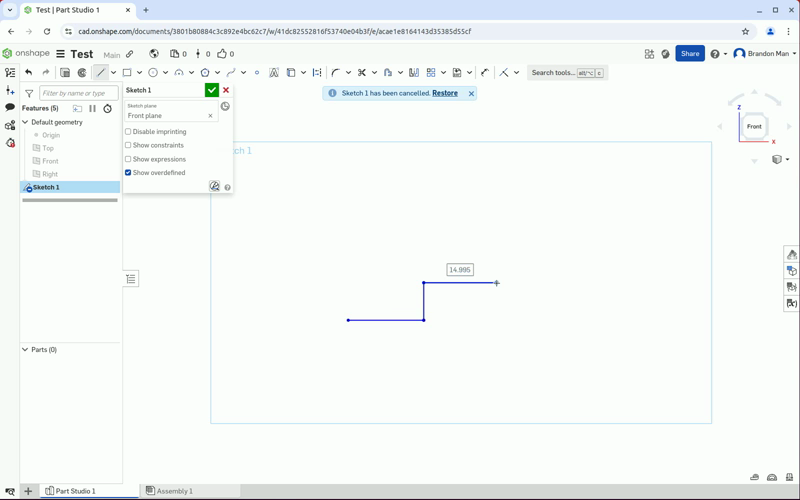
mouse_move(526, 282)
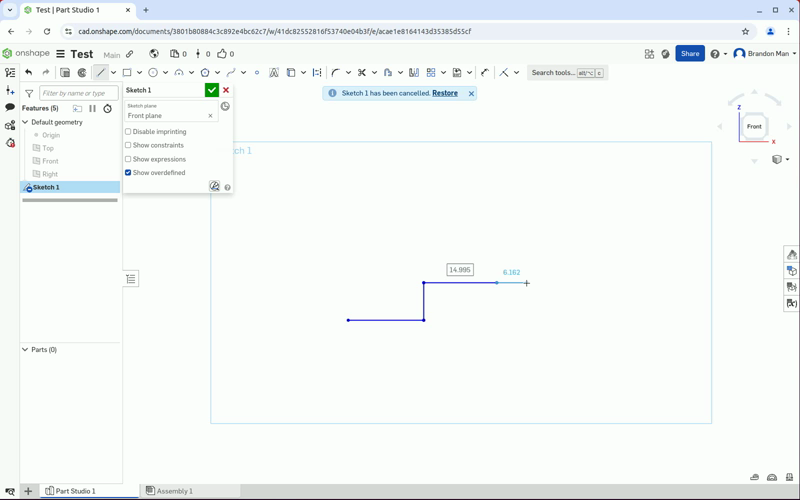
mouse_move(496, 320)
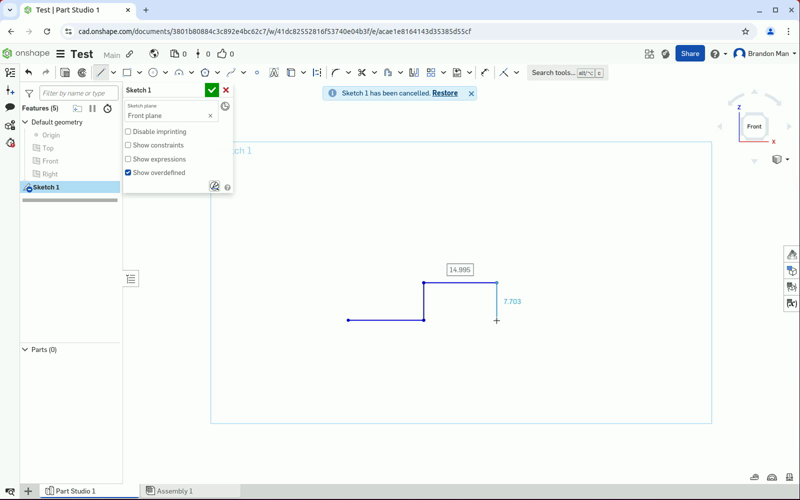
click(496, 320)
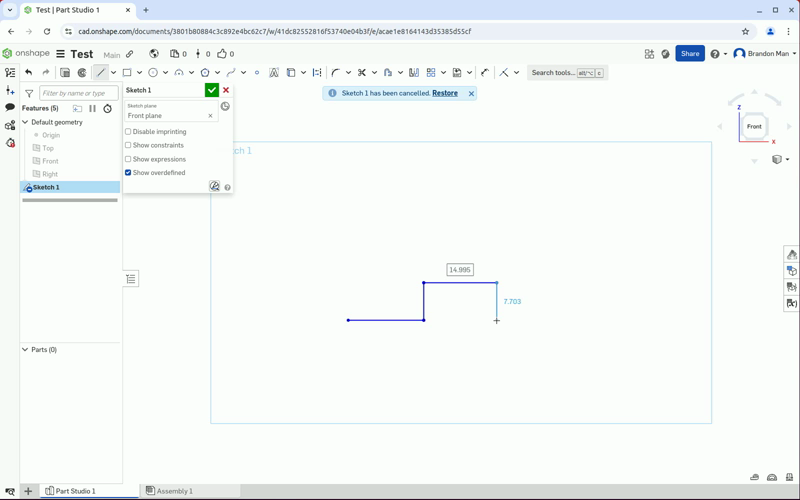
key_up(shift)
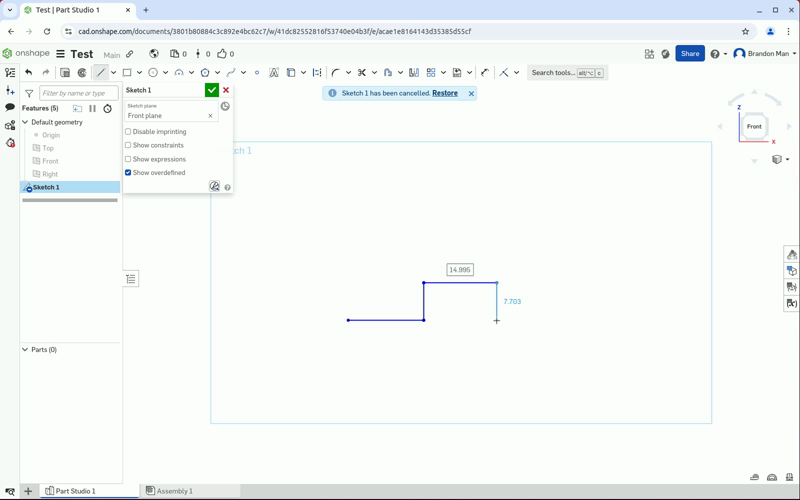
key_down(shift)
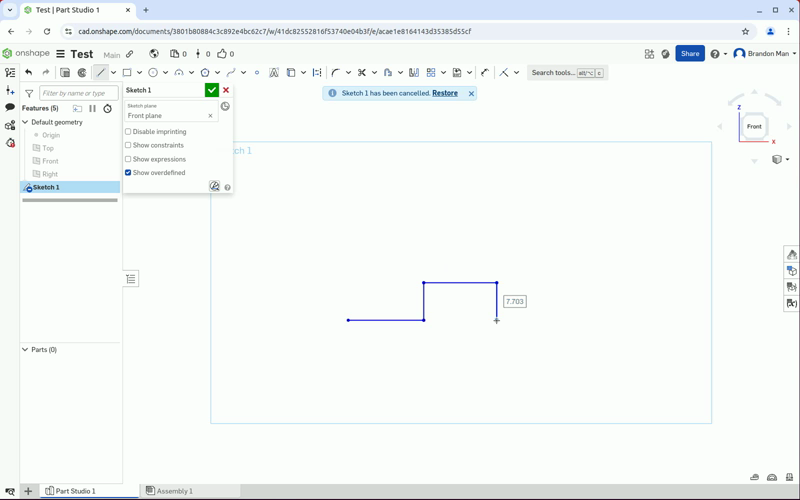
mouse_move(572, 320)
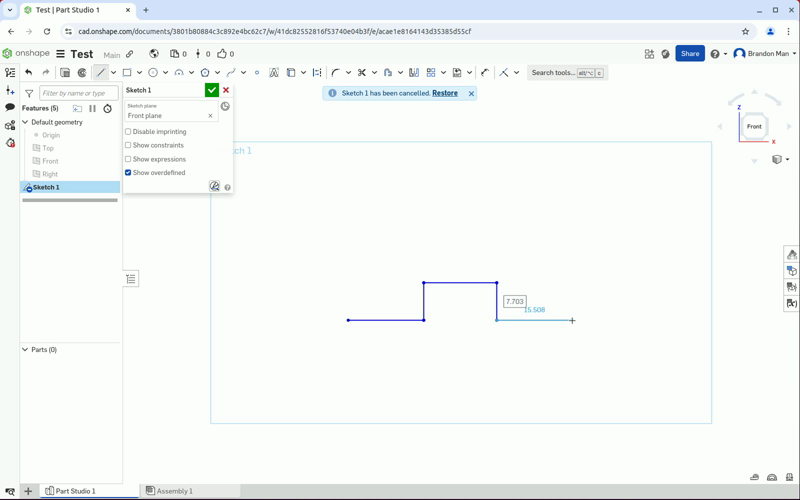
click(572, 320)
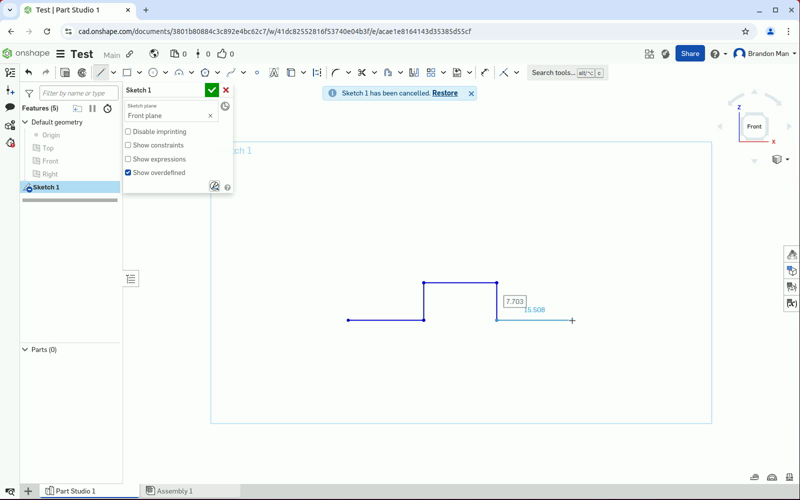
key_up(shift)
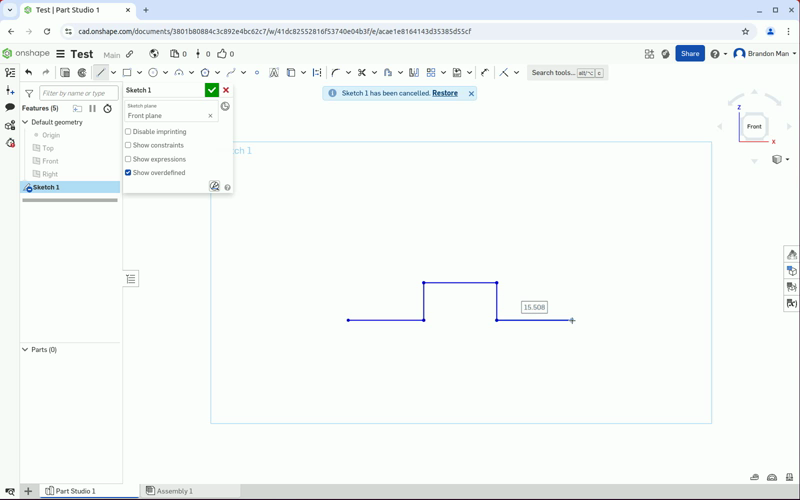
key_down(shift)
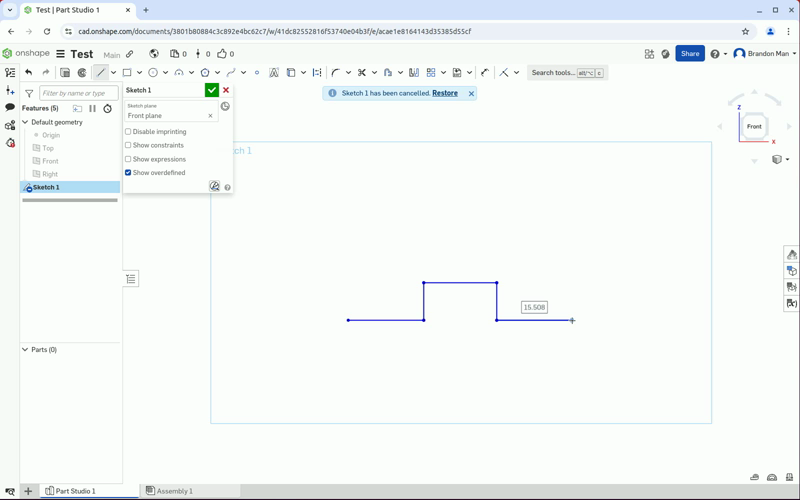
mouse_move(589, 320)
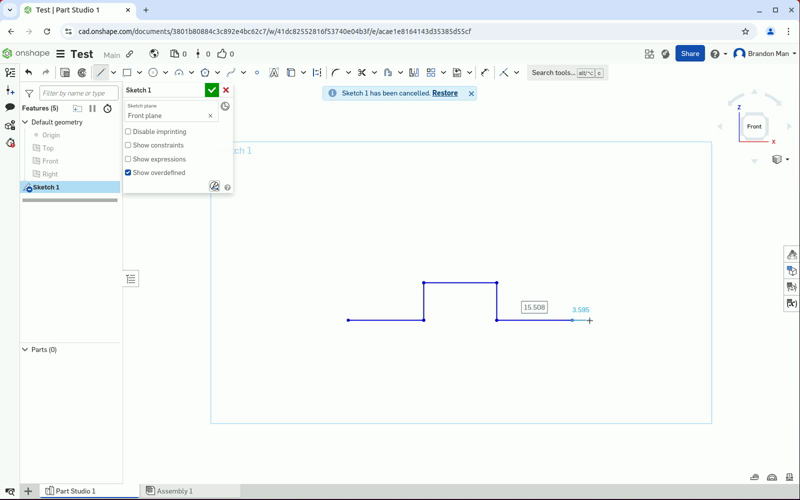
mouse_move(572, 301)
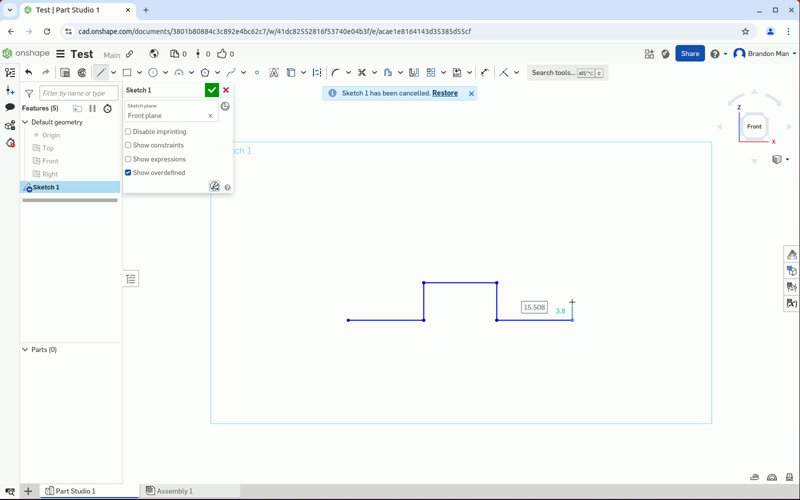
click(572, 301)
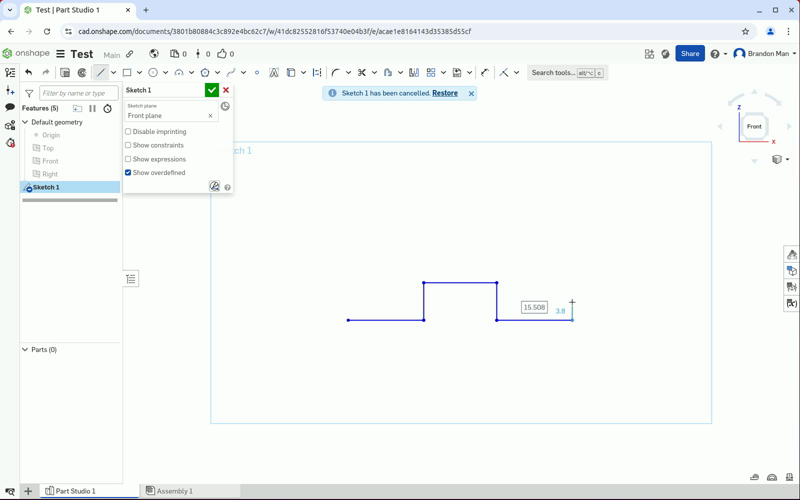
key_up(shift)
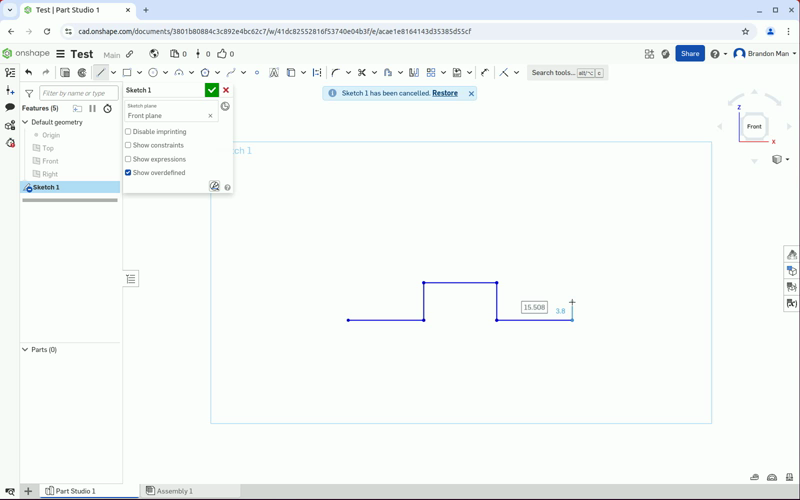
key_down(shift)
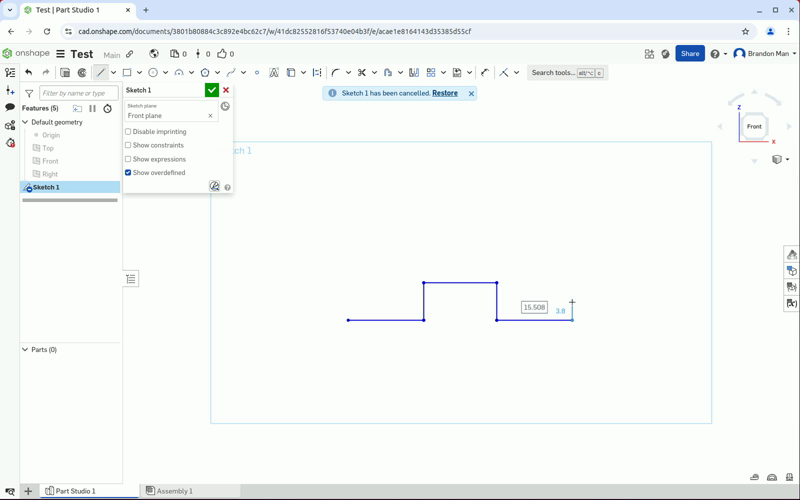
mouse_move(589, 301)
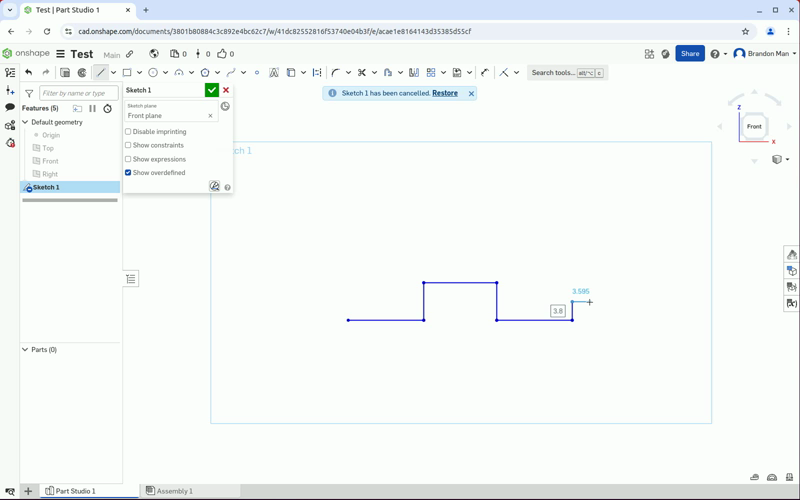
mouse_move(525, 301)
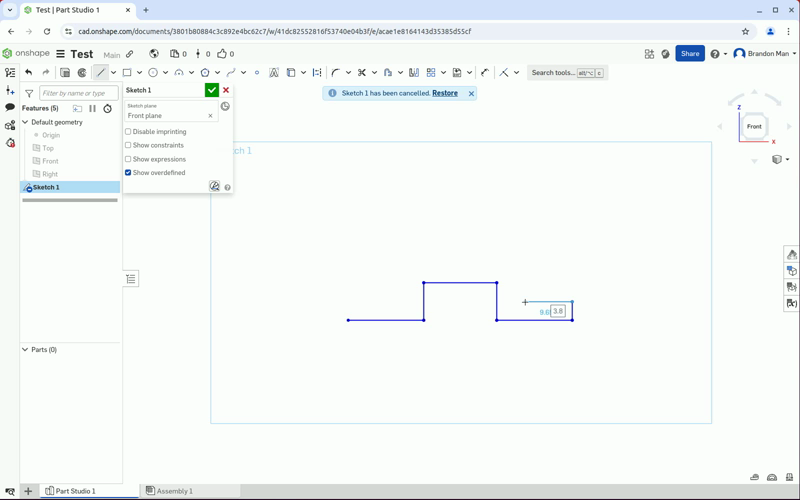
click(525, 301)
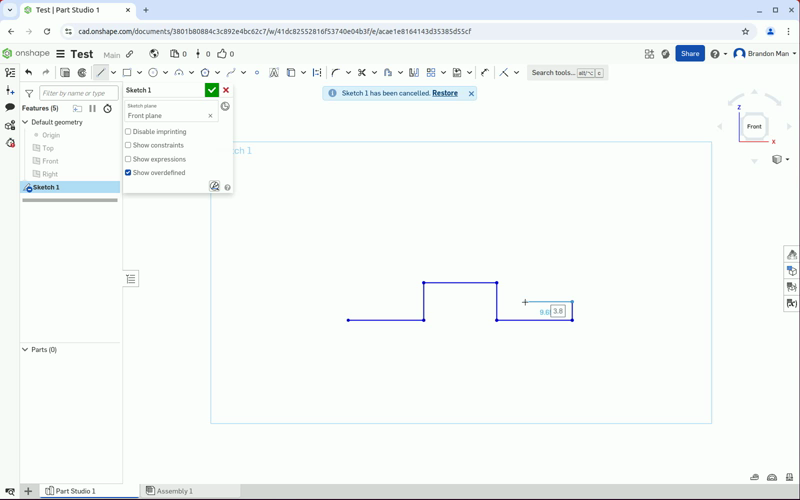
key_up(shift)
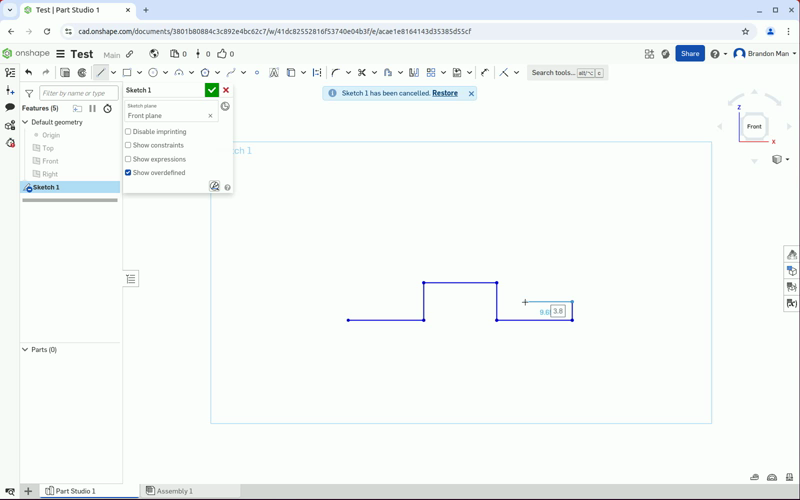
key_down(shift)
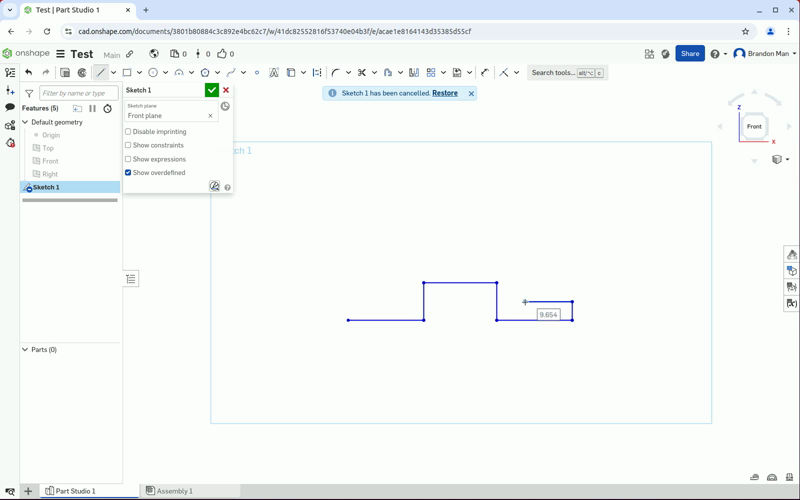
mouse_move(555, 301)
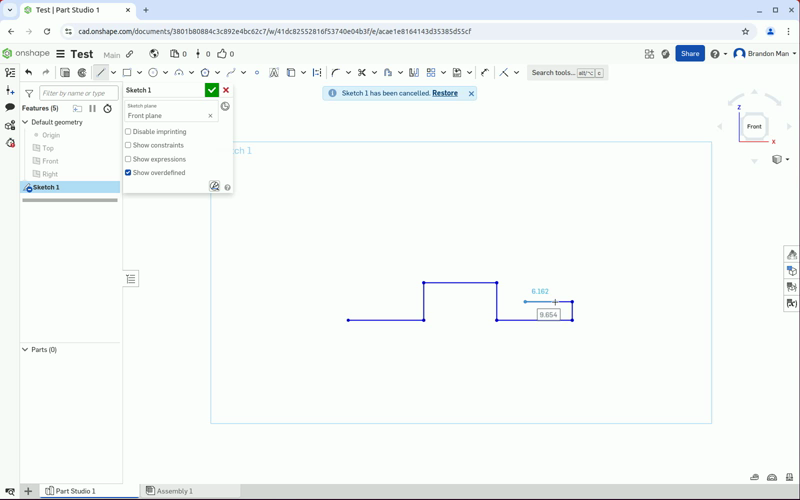
mouse_move(525, 264)
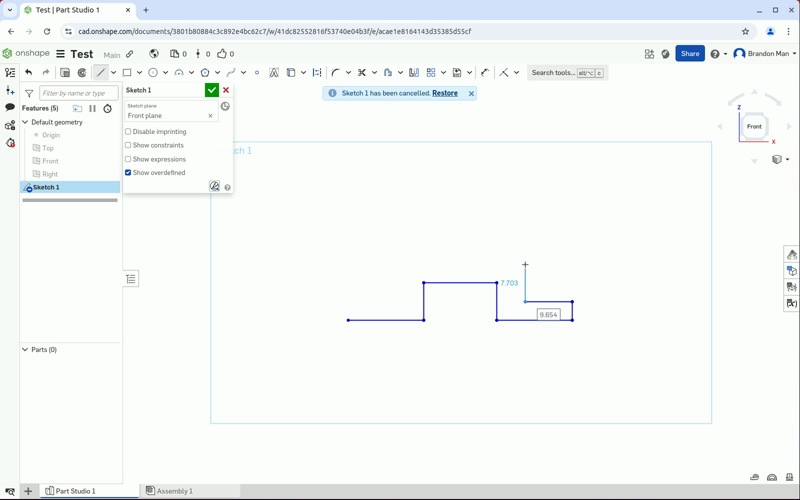
click(525, 264)
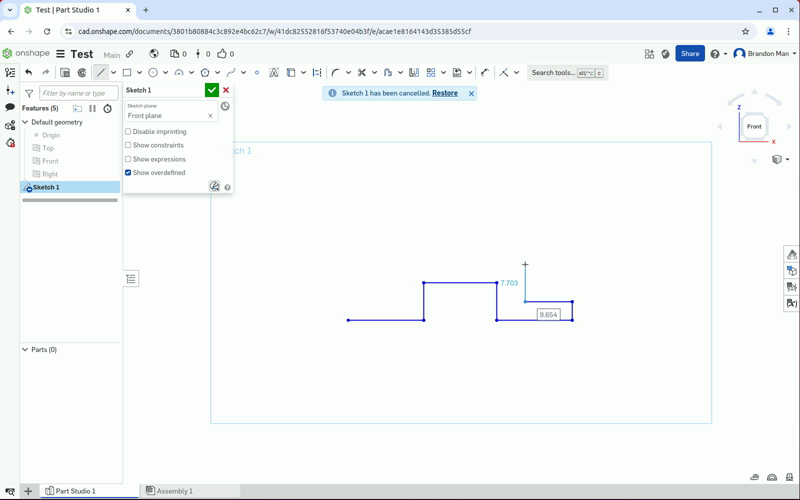
key_up(shift)
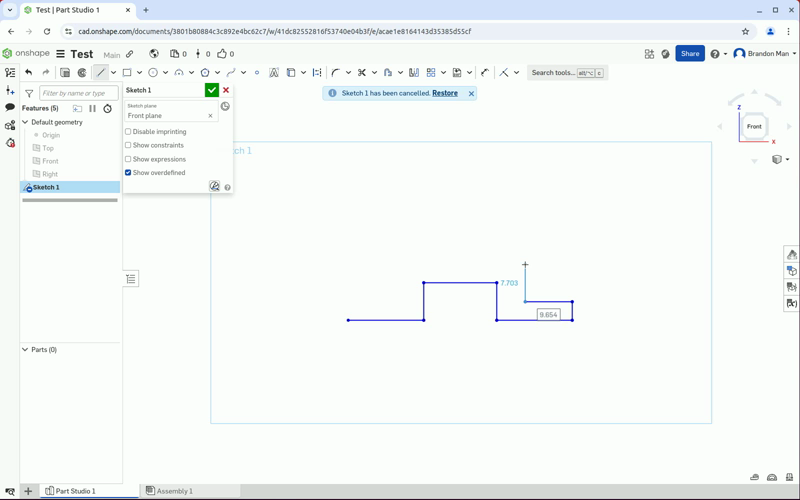
key_down(shift)
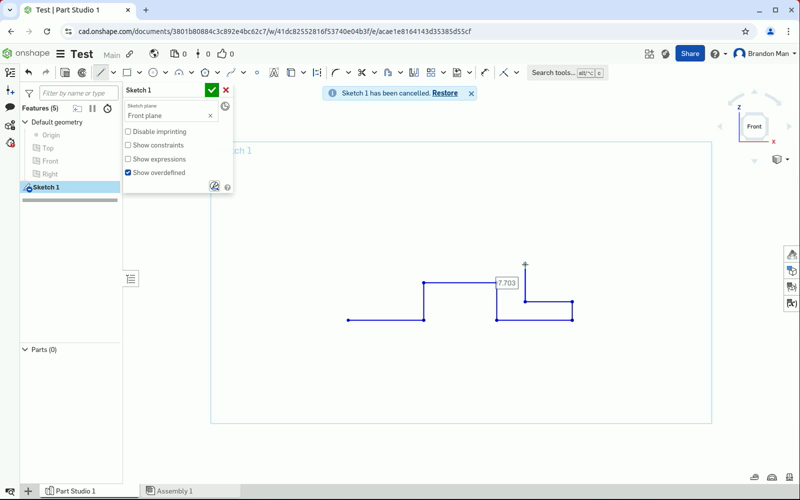
mouse_move(395, 264)
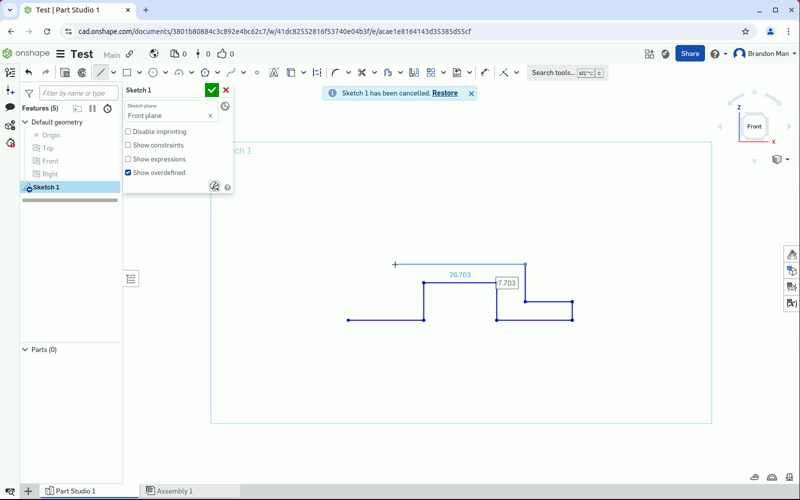
click(395, 264)
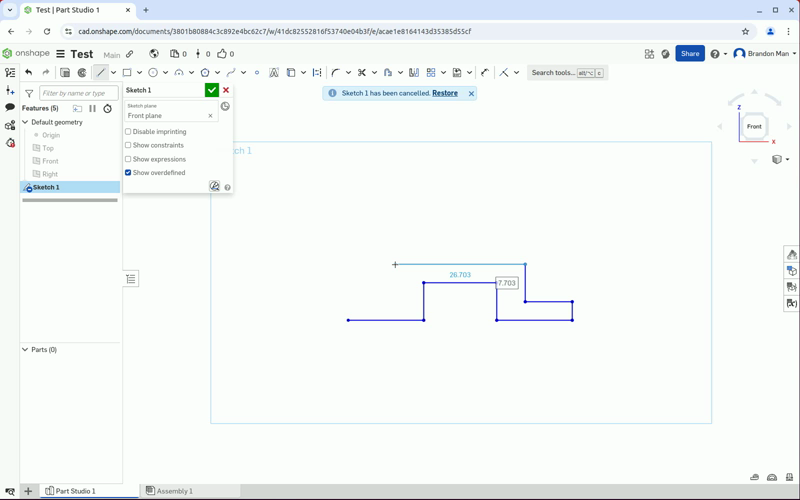
key_up(shift)
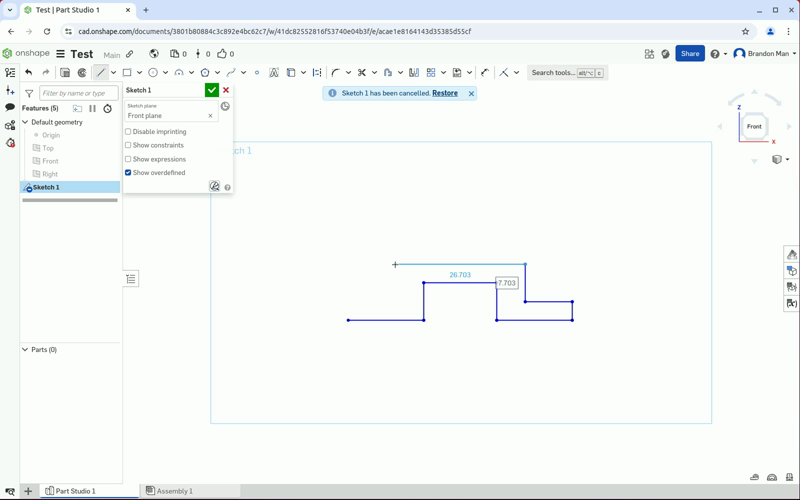
key_down(shift)
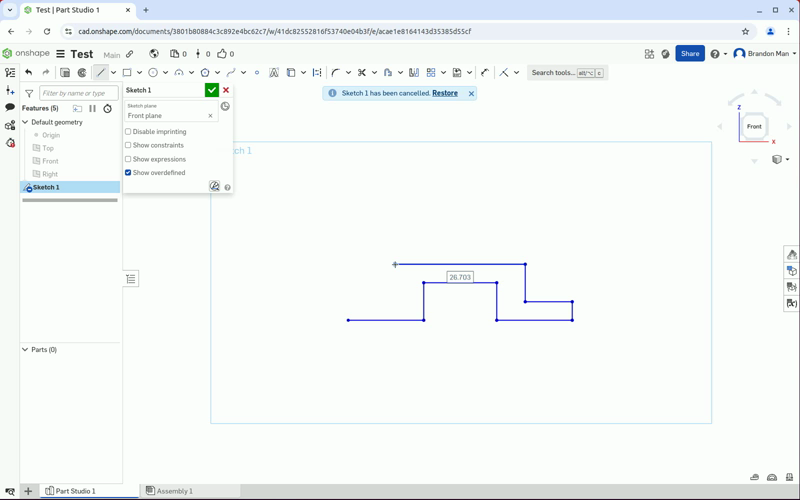
mouse_move(425, 264)
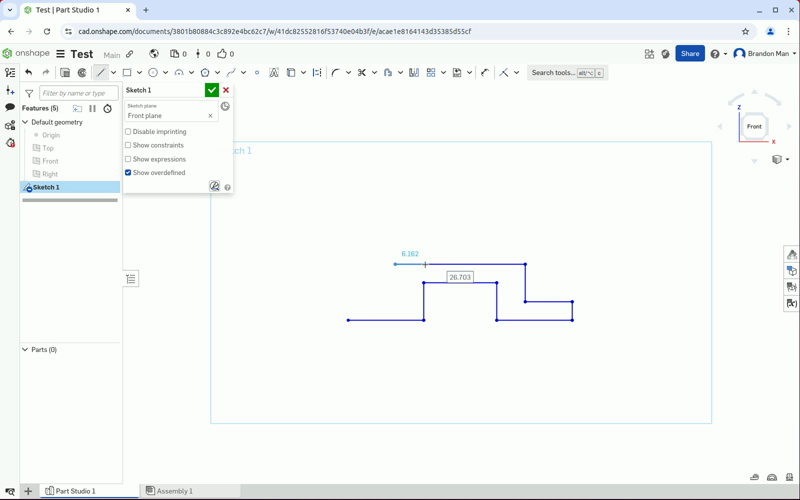
mouse_move(395, 301)
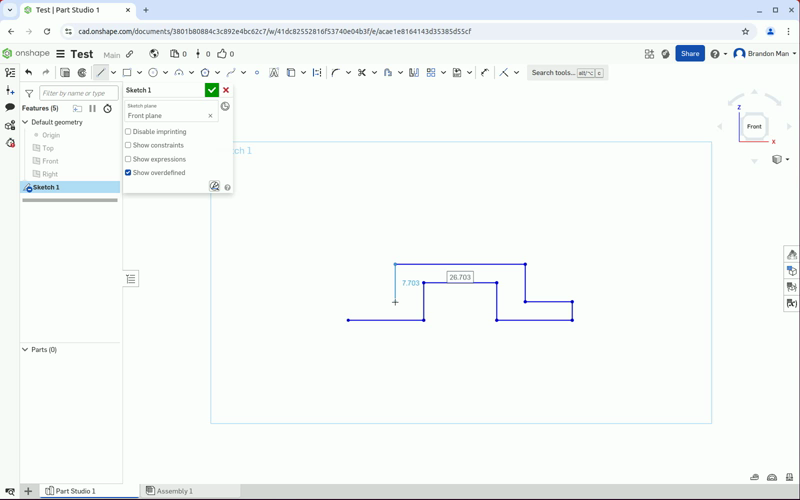
click(395, 301)
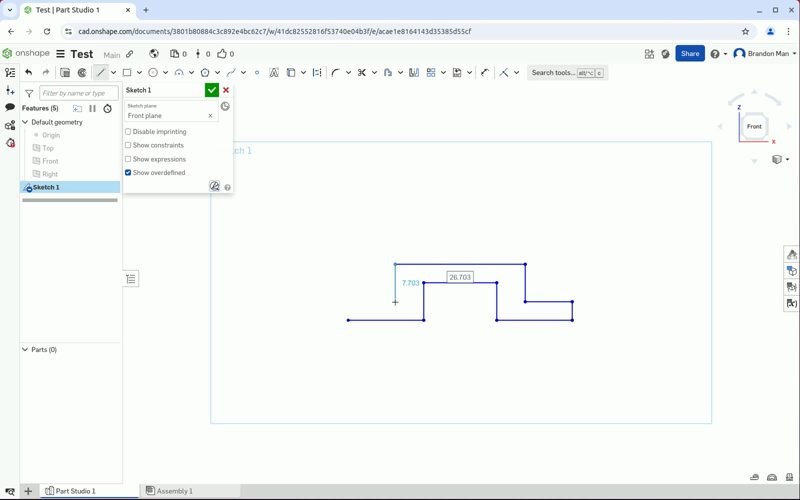
key_up(shift)
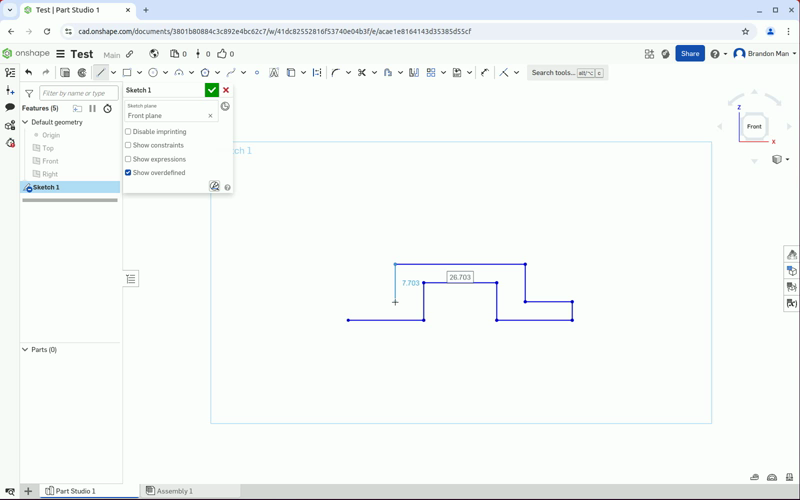
key_down(shift)
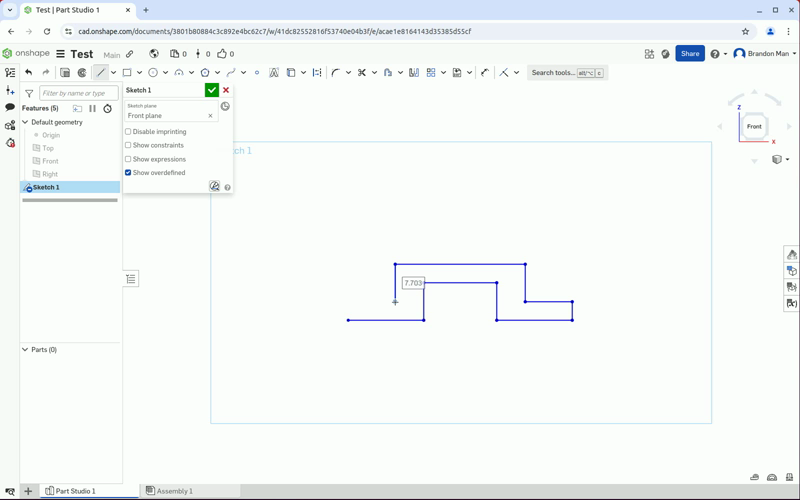
mouse_move(425, 301)
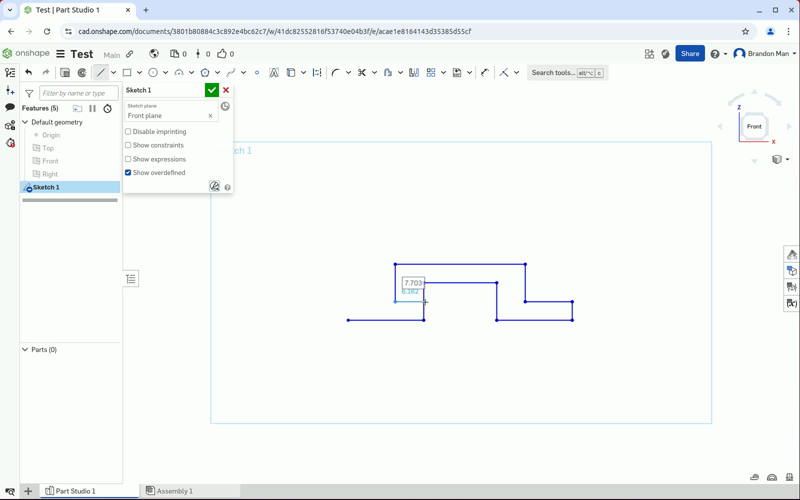
mouse_move(348, 301)
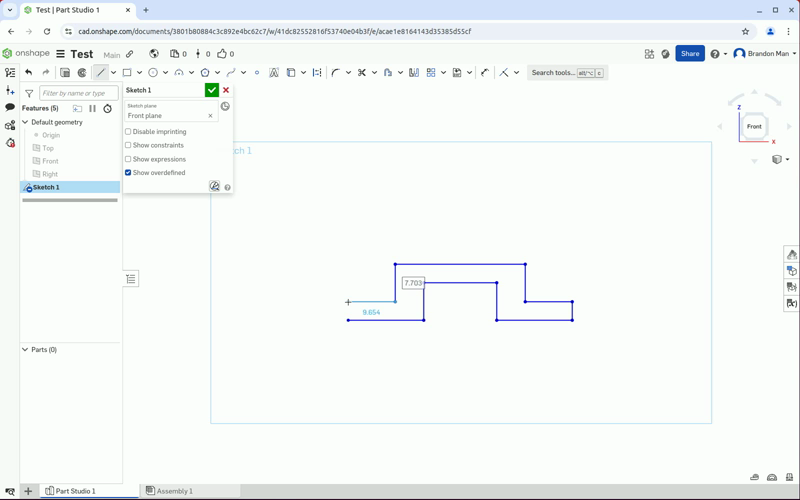
click(348, 301)
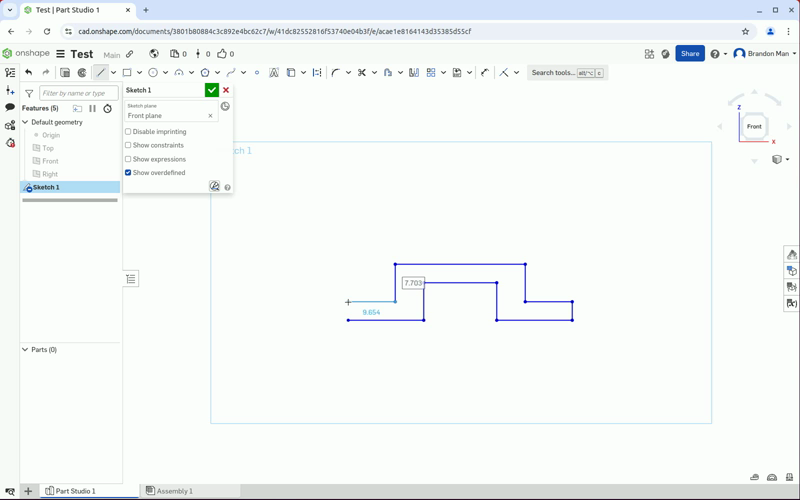
key_up(shift)
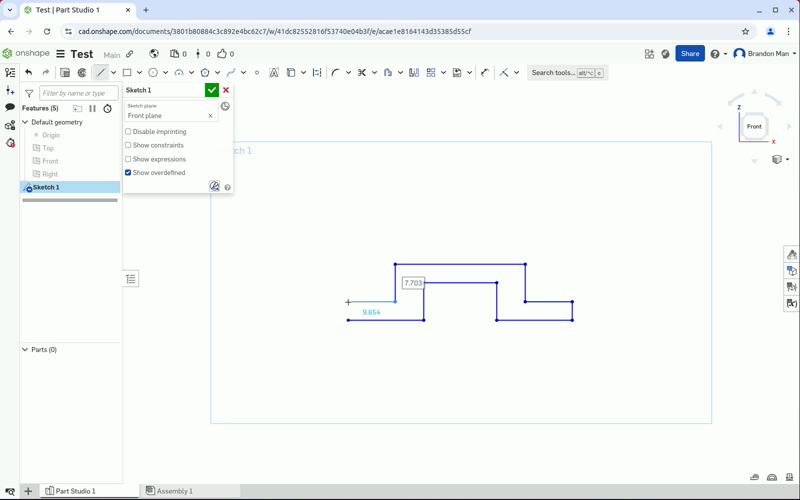
mouse_move(378, 301)
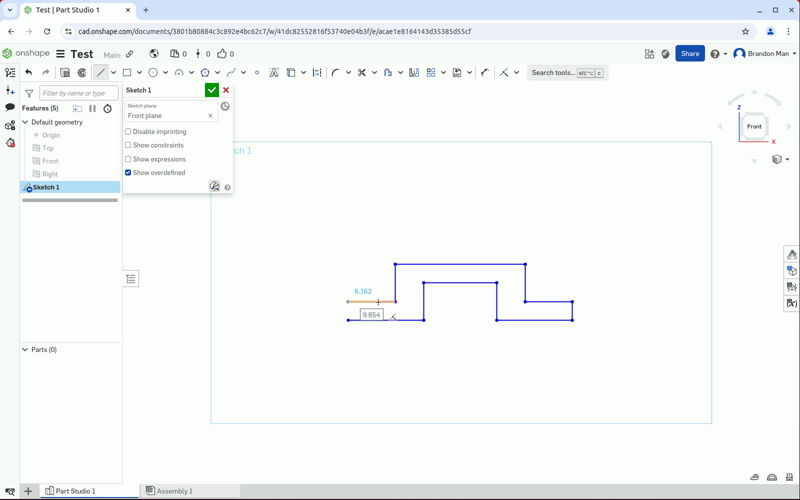
key_down(shift)
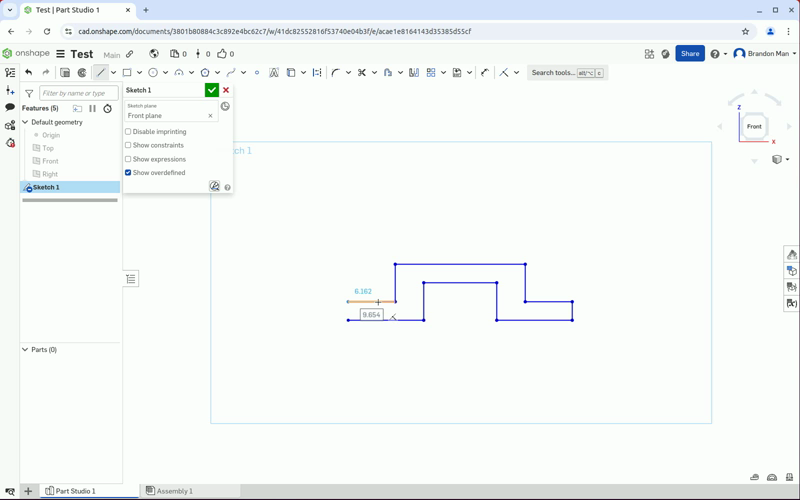
mouse_move(348, 320)
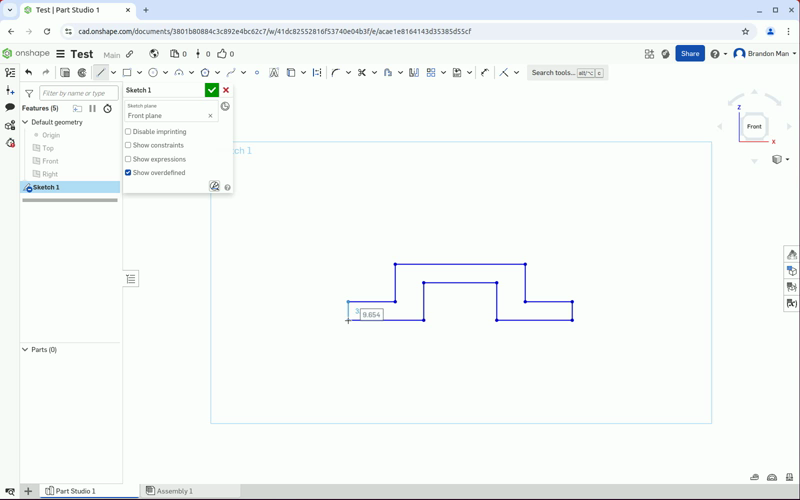
key_up(shift)
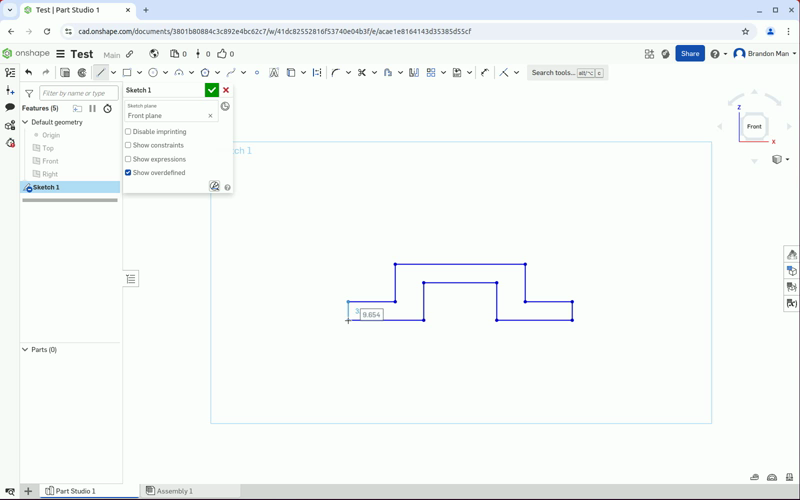
click(348, 320)
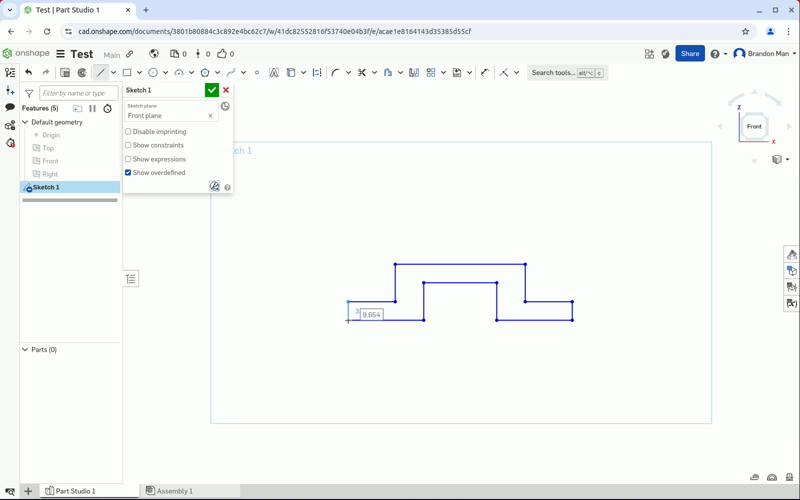
key(esc)
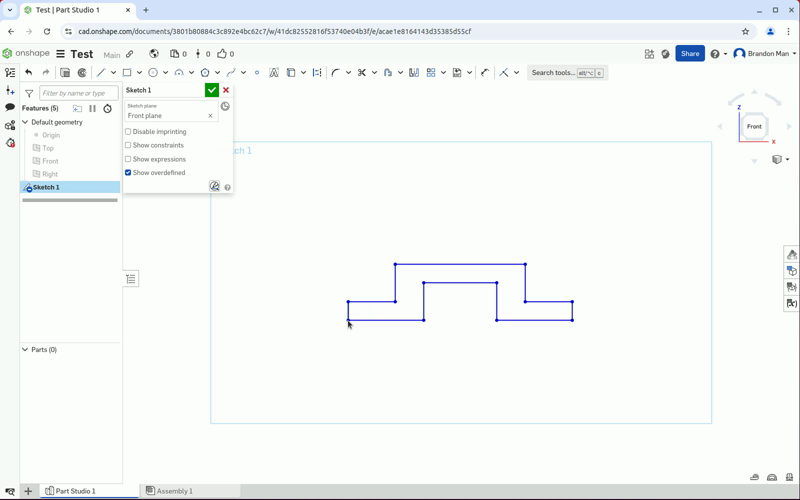
mouse_move(444, 271)
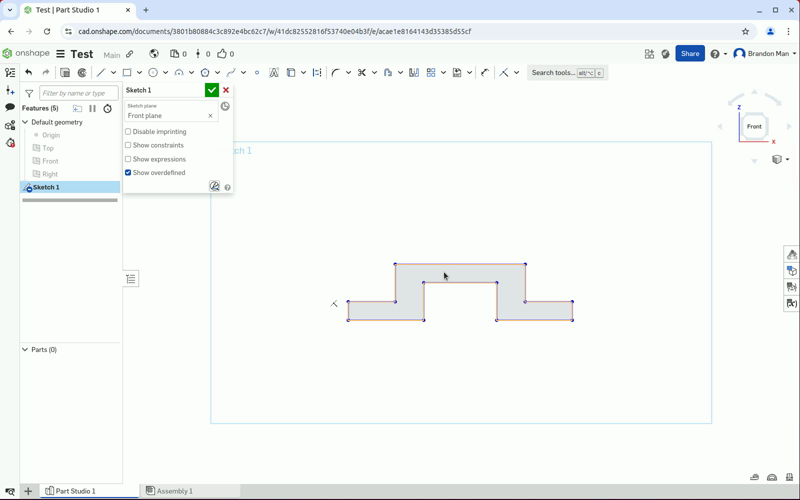
click(444, 271)
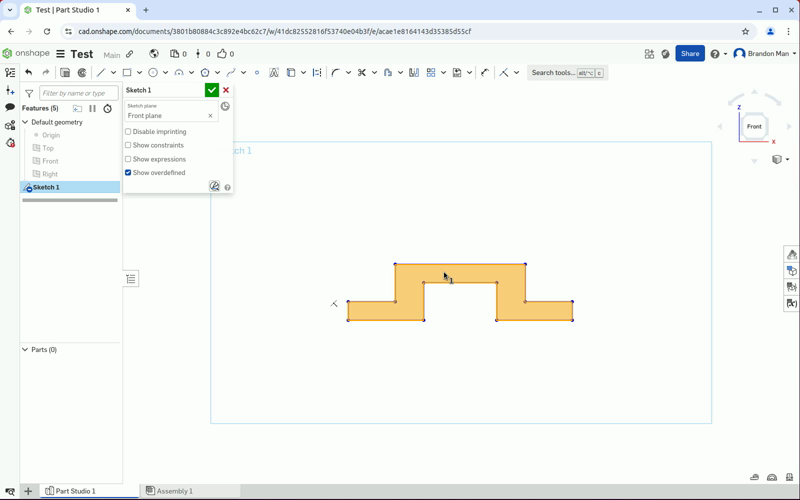
mouse_move(73, 352)
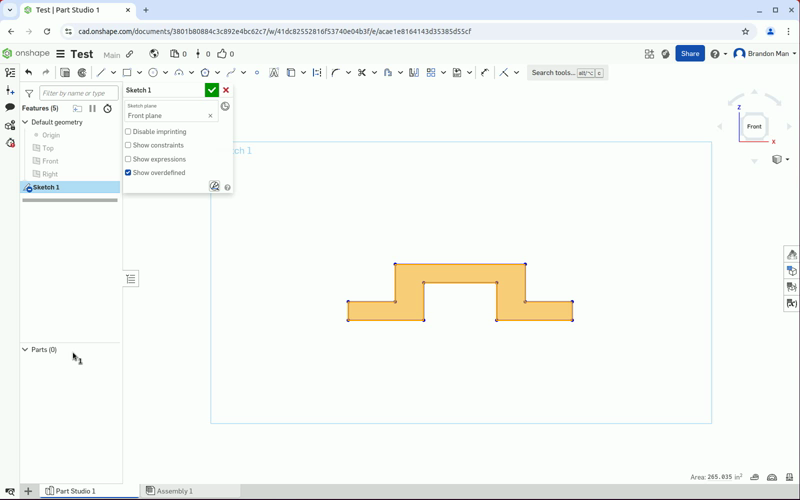
key(shift+y)
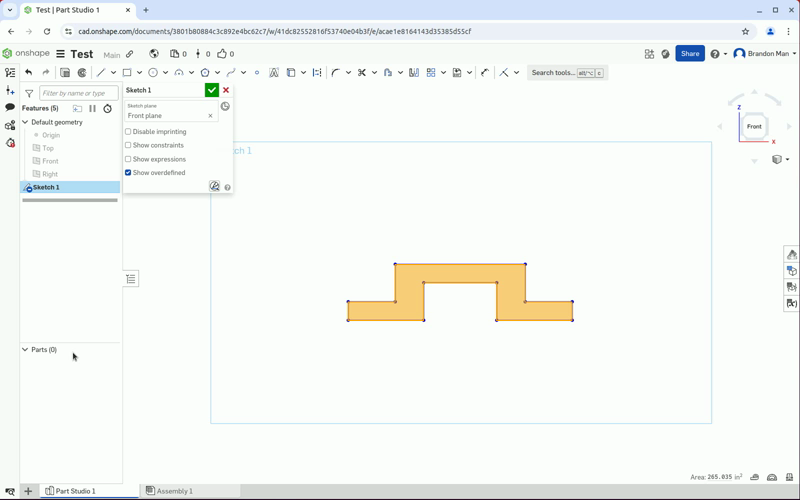
key(shift+e)
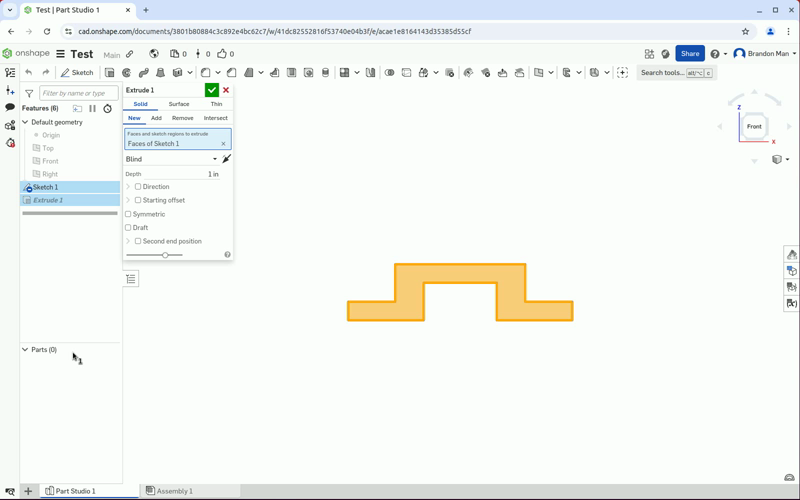
mouse_move(143, 106)
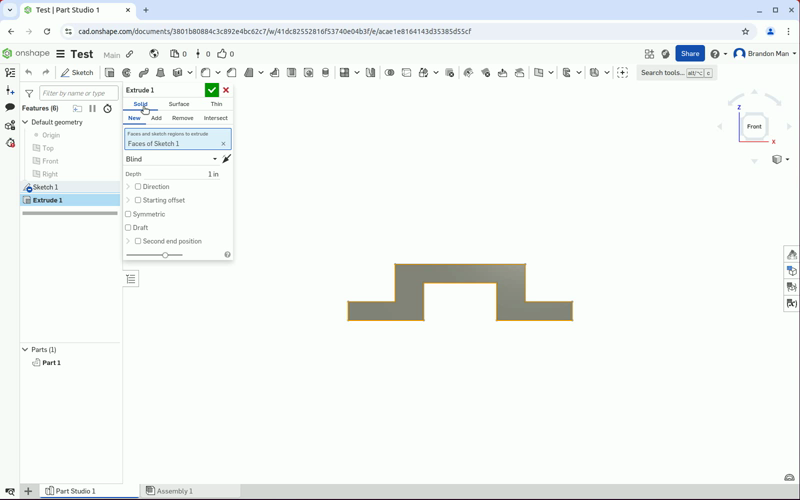
click(143, 106)
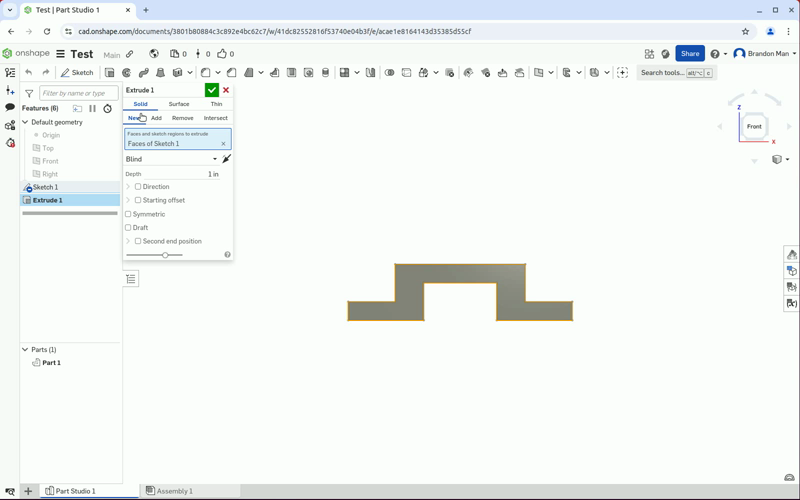
mouse_move(137, 120)
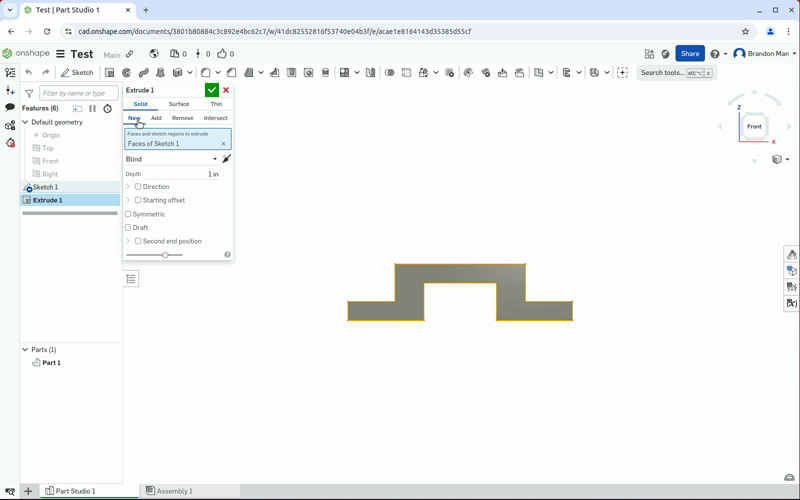
click(137, 120)
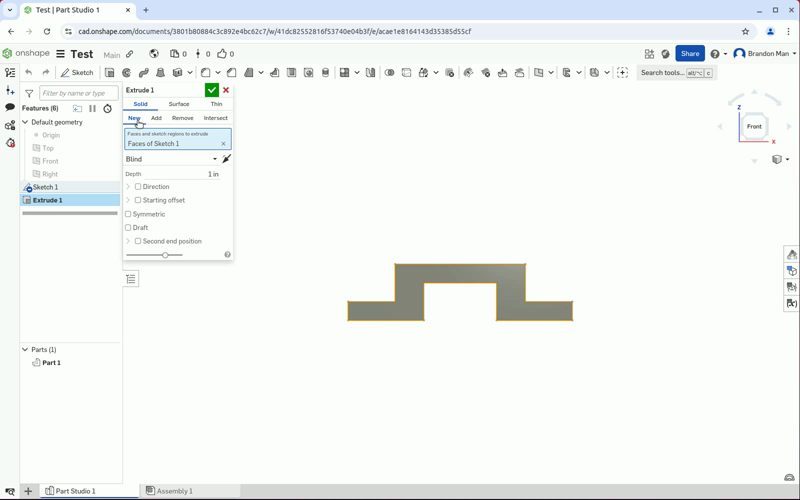
key(tab, 4)
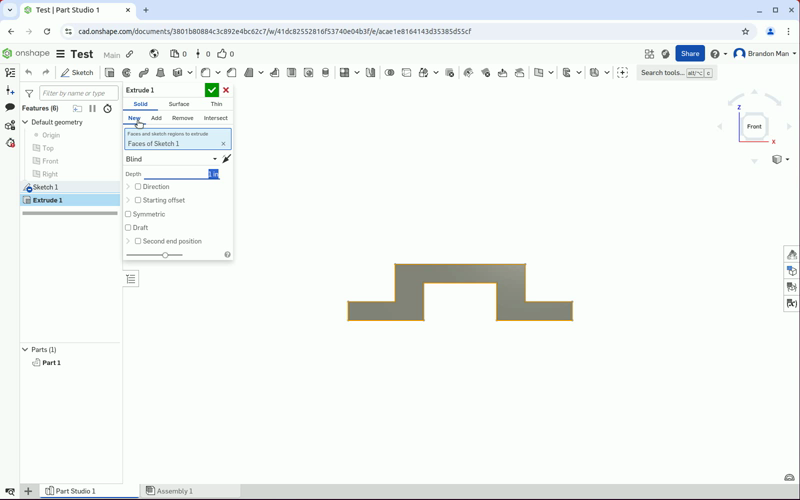
text(19.256)
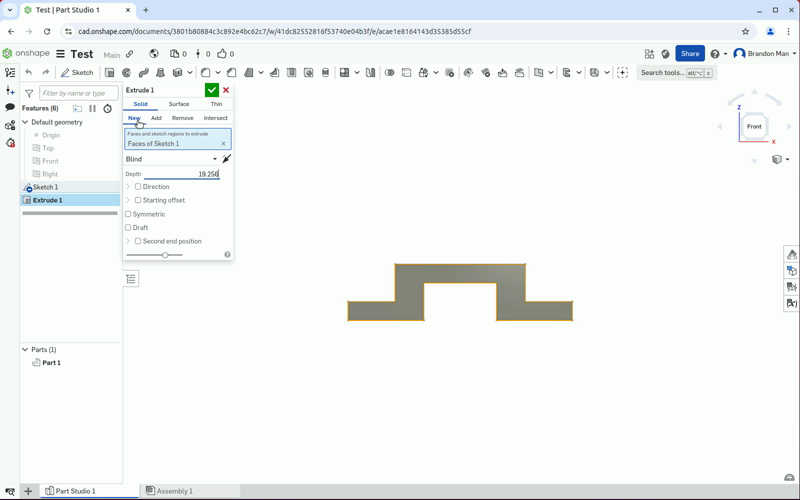
key(tab, 3)
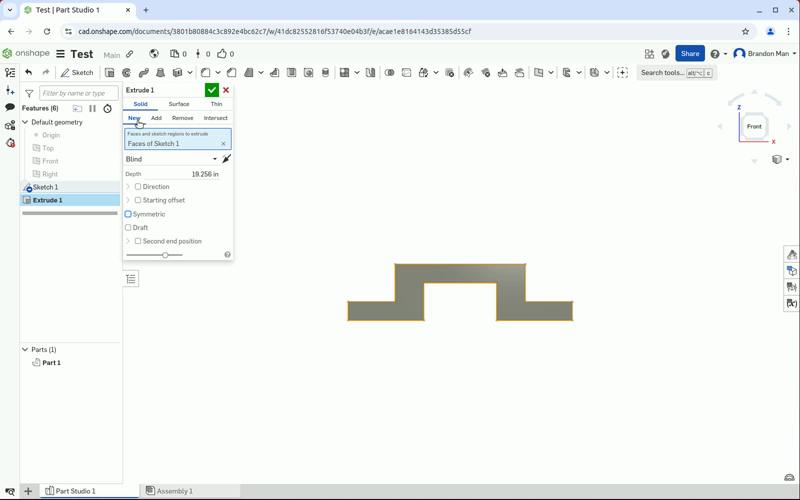
key(space)
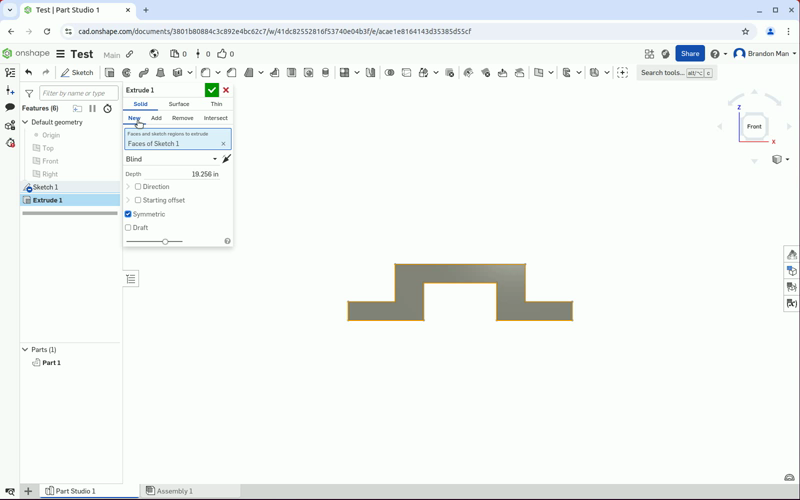
key(enter)
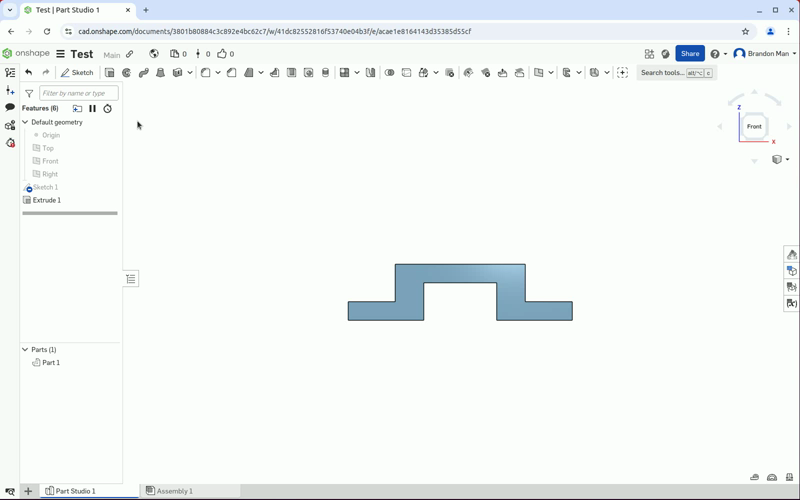
key(shift+h)
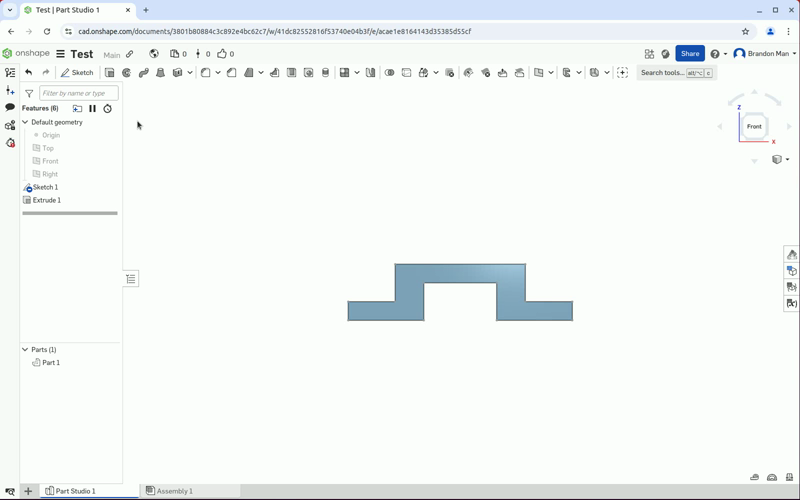
key(shift+h)
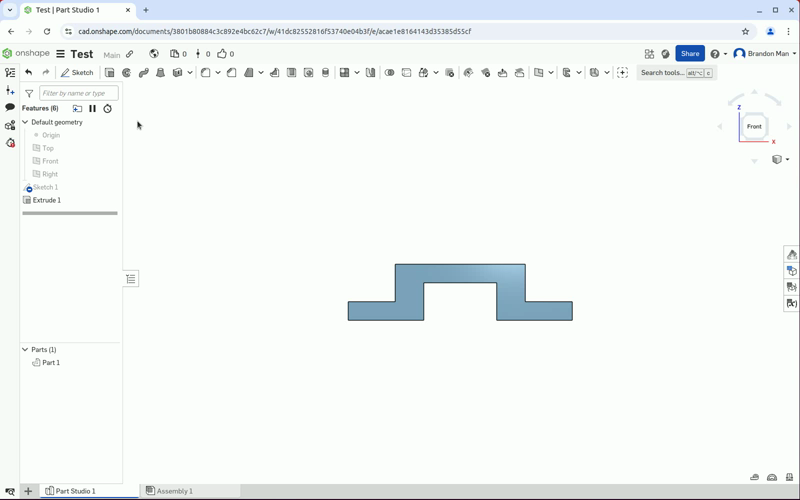
mouse_move(73, 189)
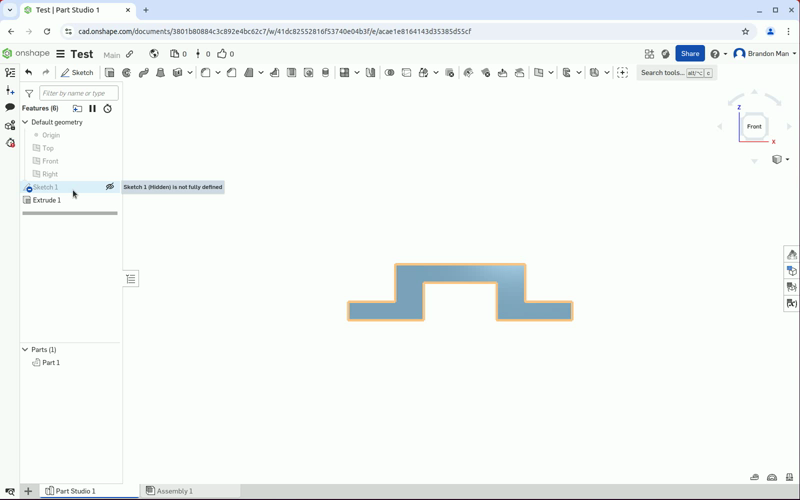
click(73, 189)
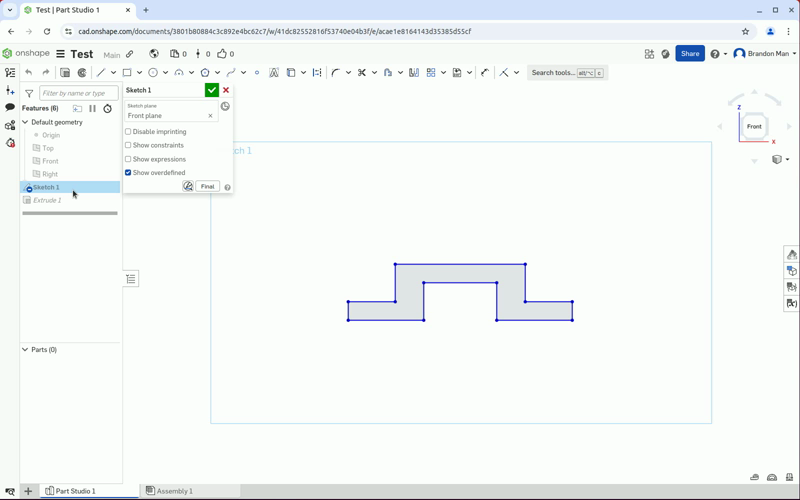
mouse_move(229, 92)
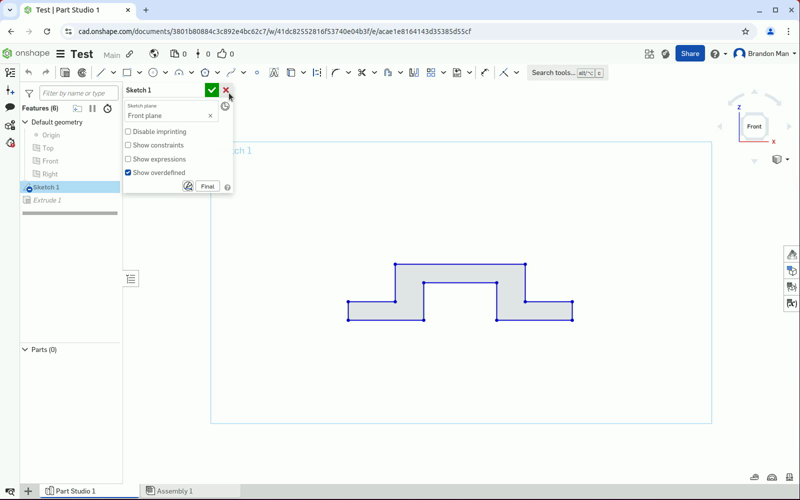
click(229, 92)
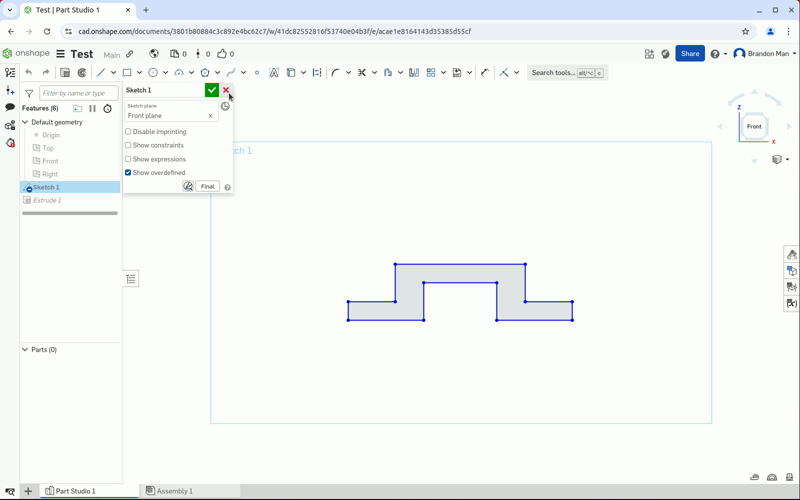
key(shift+s)
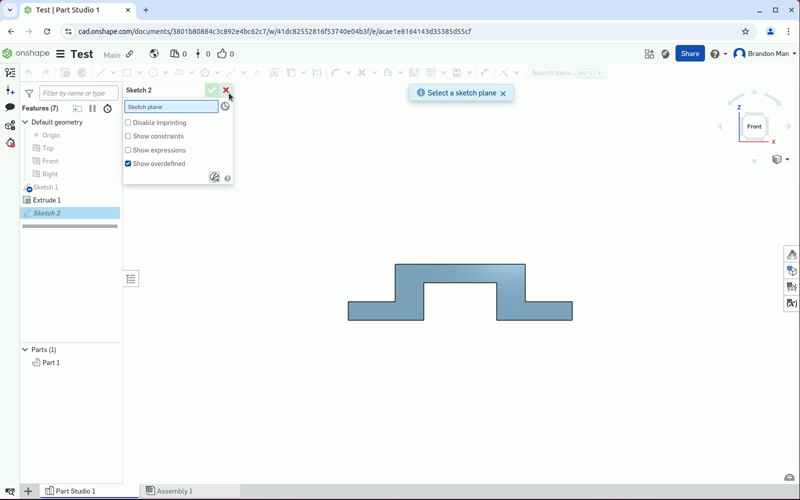
mouse_move(73, 163)
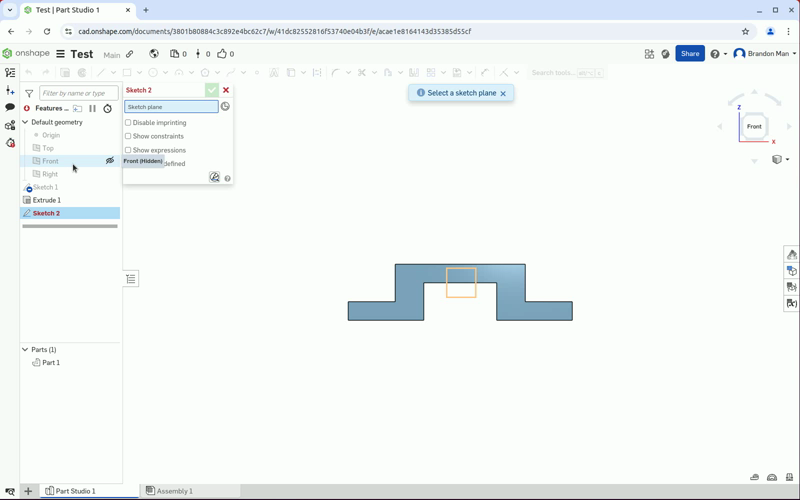
click(73, 163)
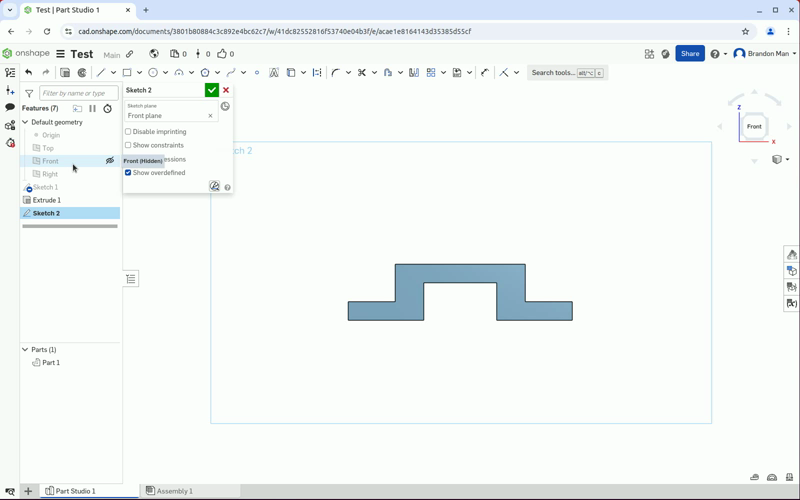
mouse_move(73, 352)
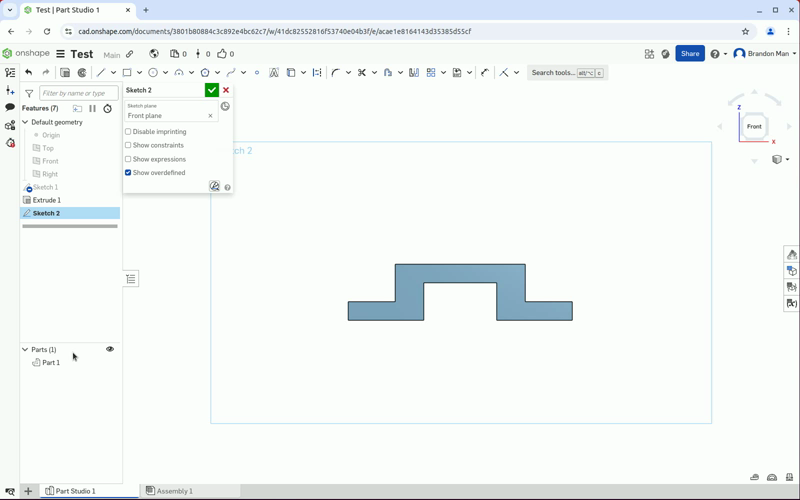
key(y)
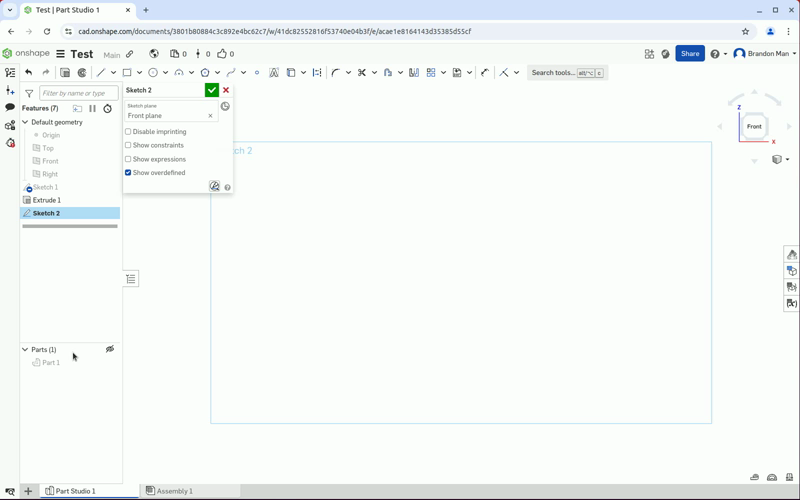
key(l)
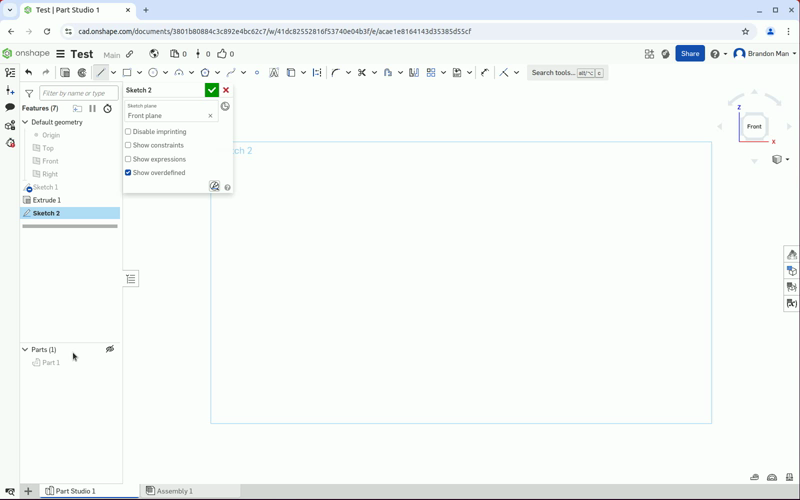
key_down(shift)
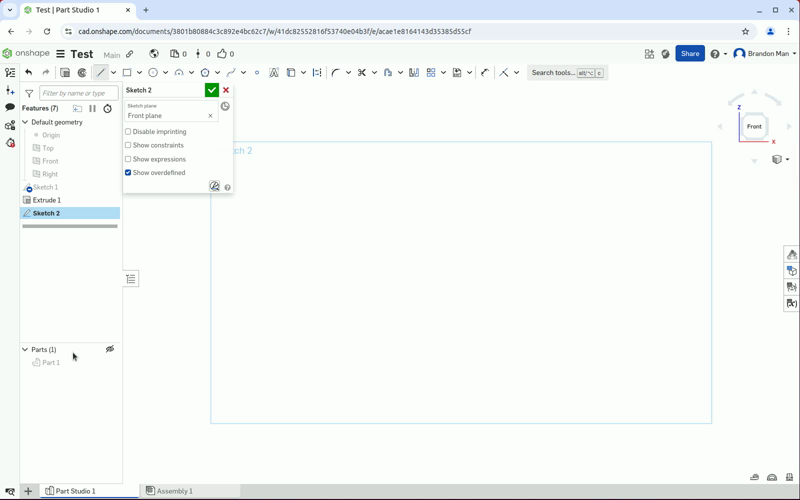
mouse_move(395, 264)
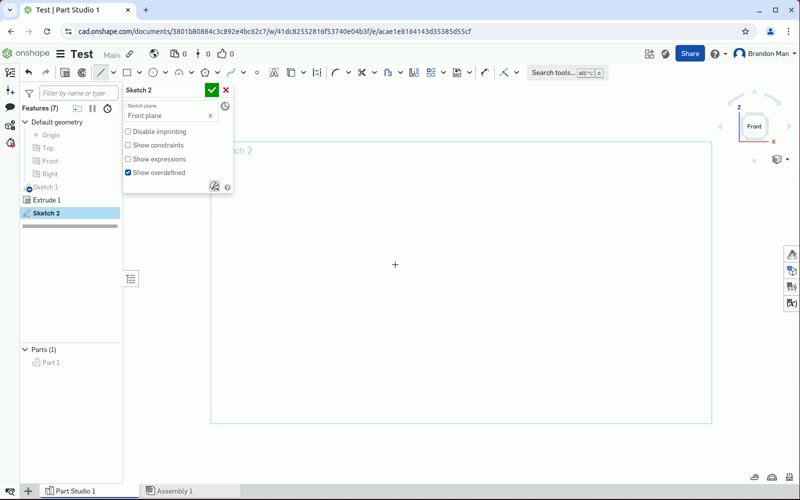
click(395, 264)
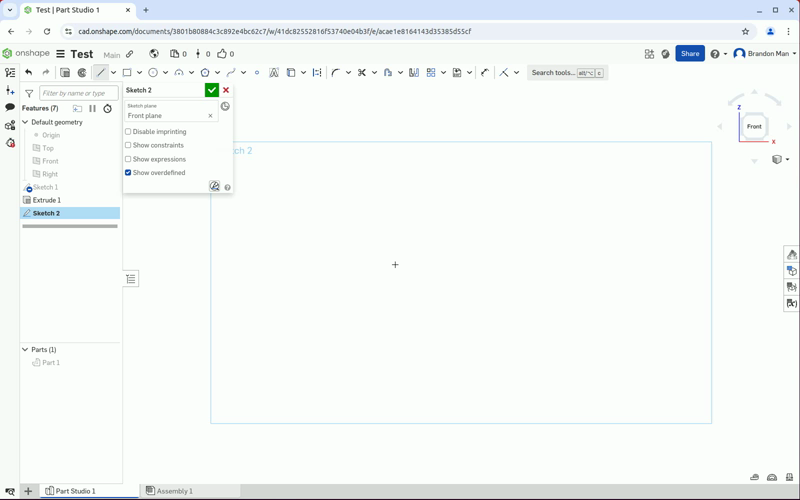
key_up(shift)
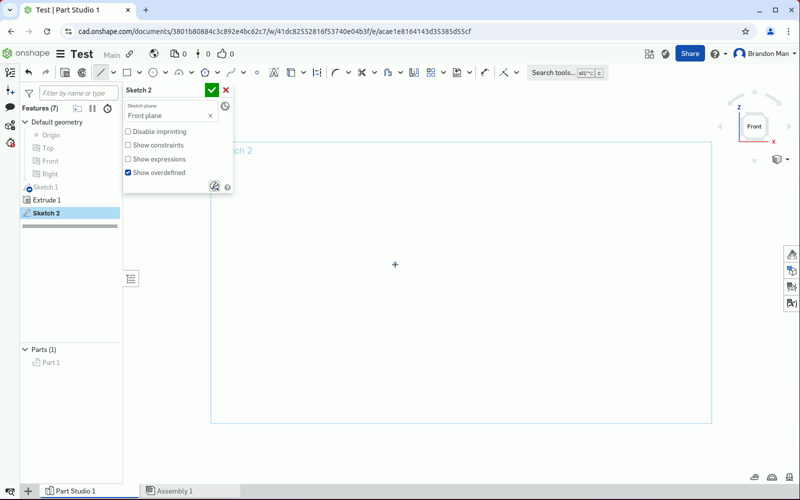
key_down(shift)
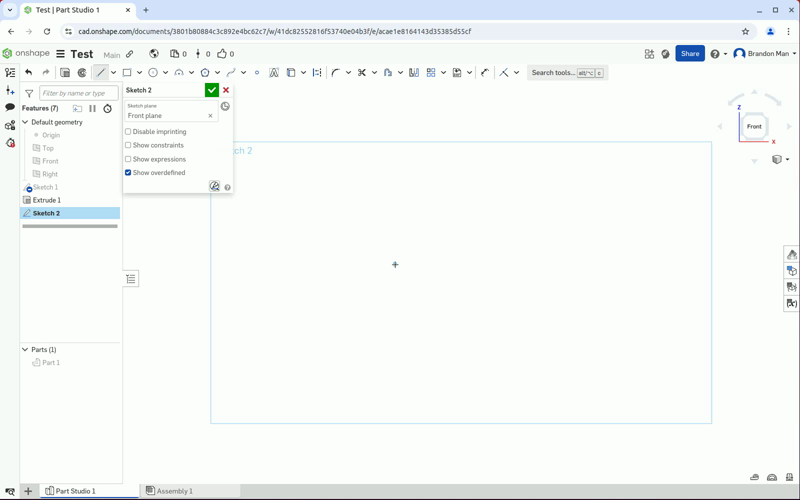
mouse_move(526, 264)
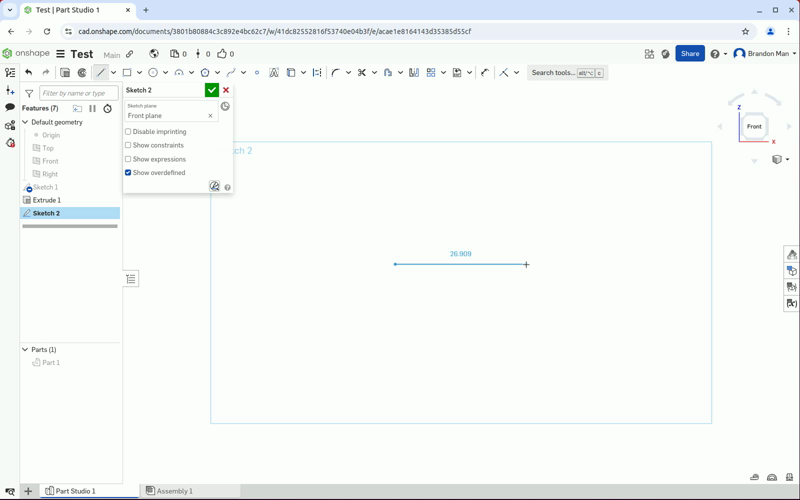
click(526, 264)
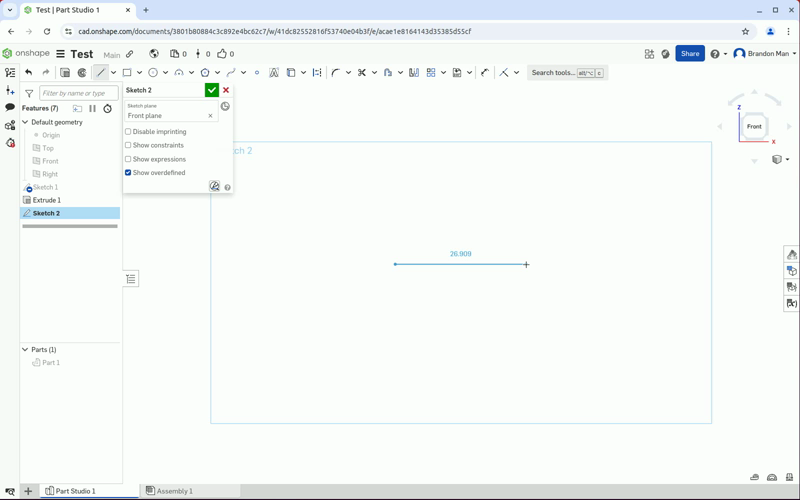
key_up(shift)
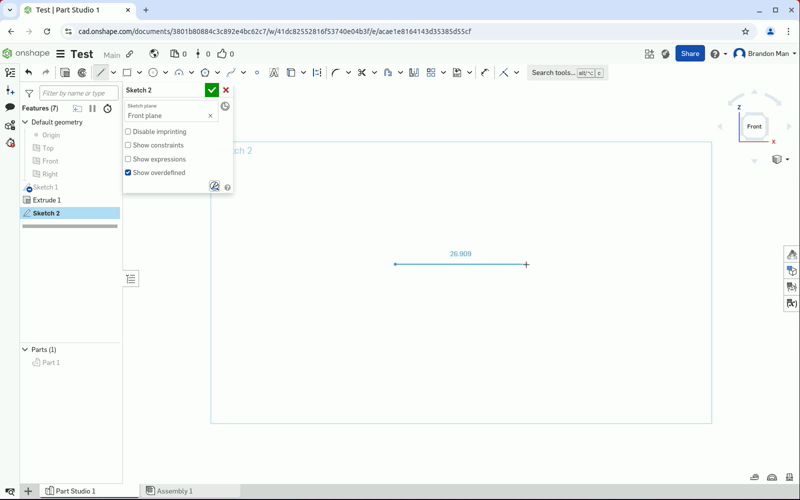
key_down(shift)
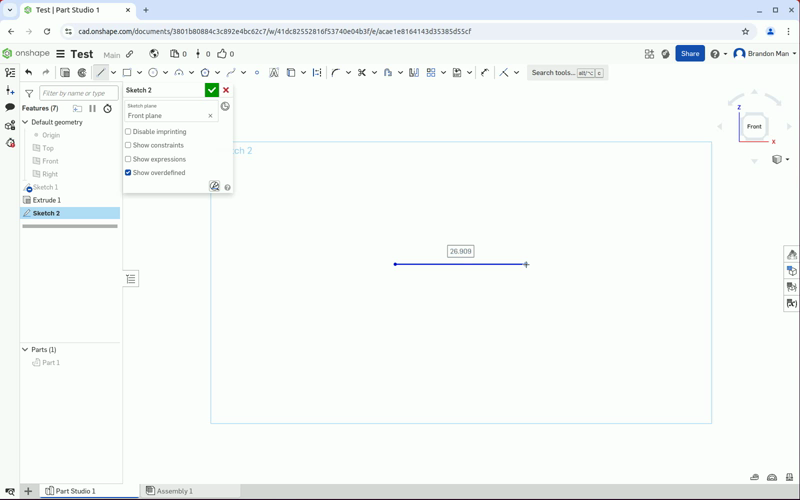
mouse_move(556, 264)
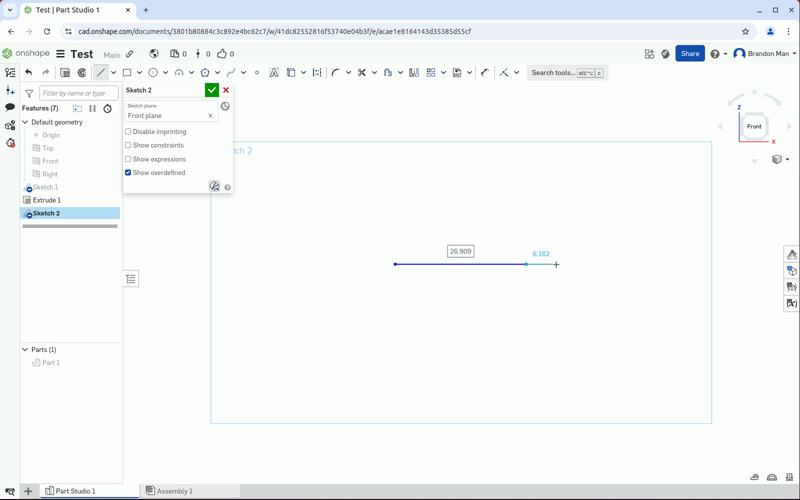
mouse_move(526, 226)
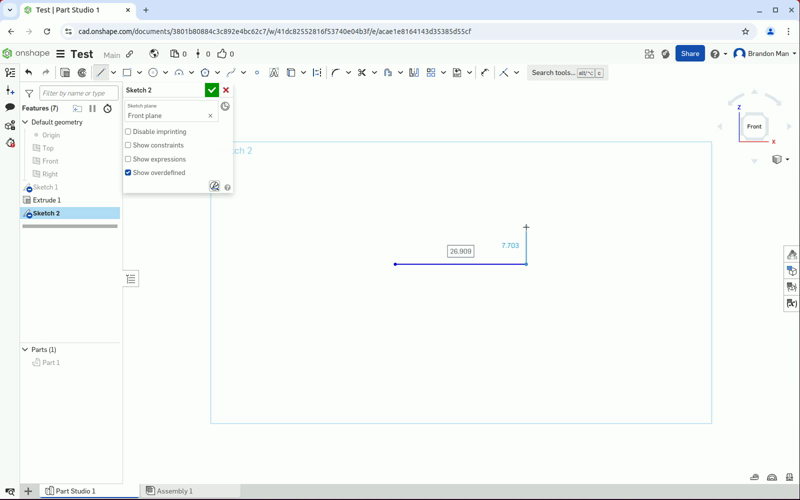
click(526, 226)
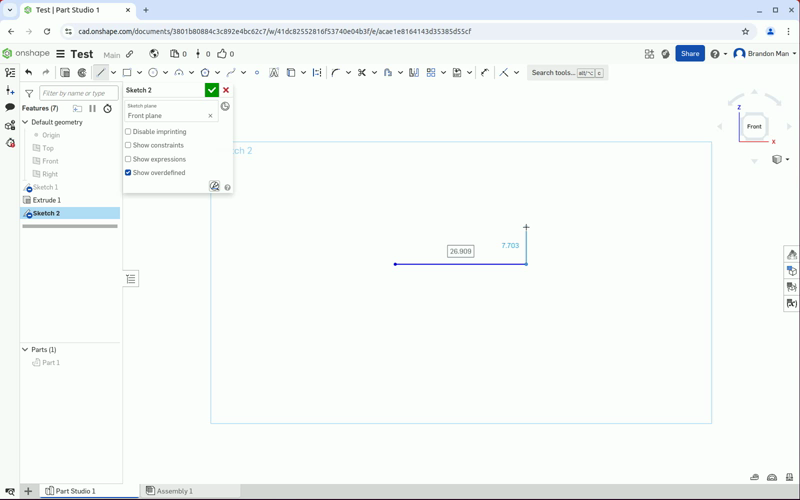
key_up(shift)
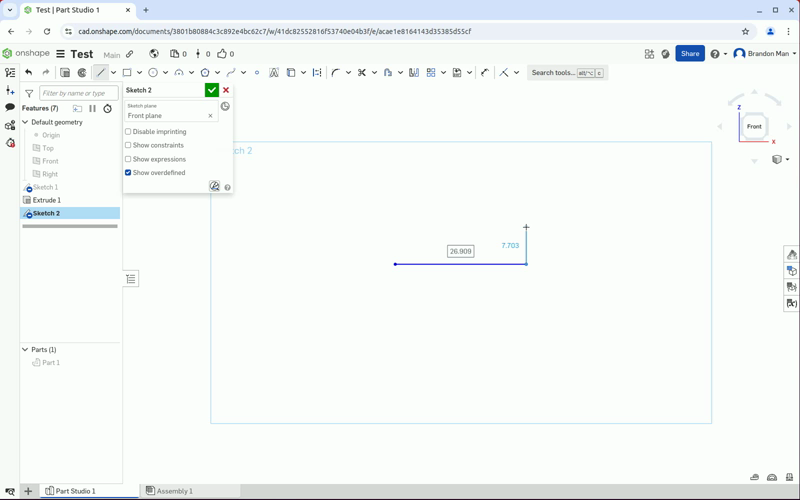
key_down(shift)
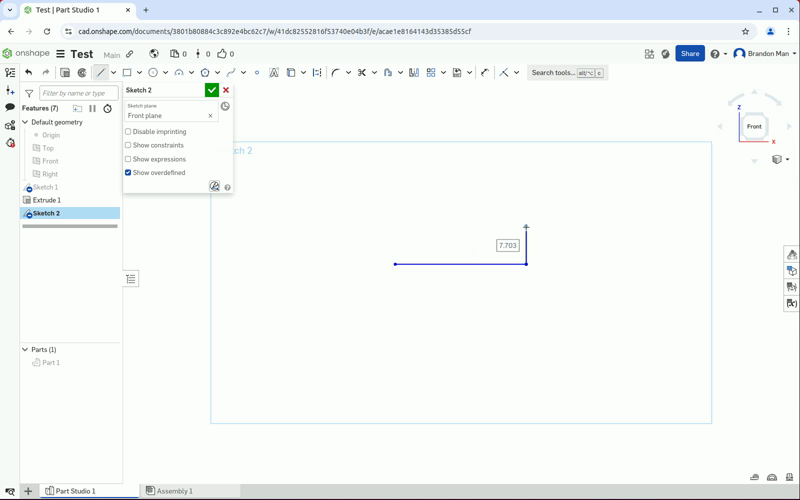
mouse_move(556, 226)
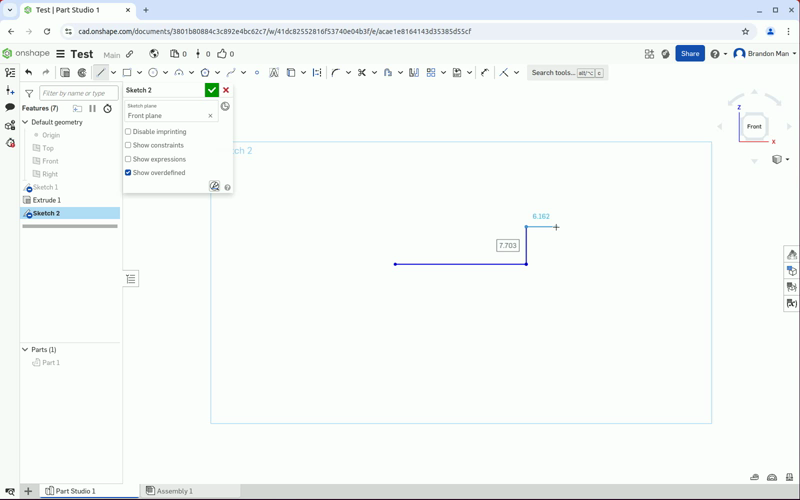
mouse_move(489, 226)
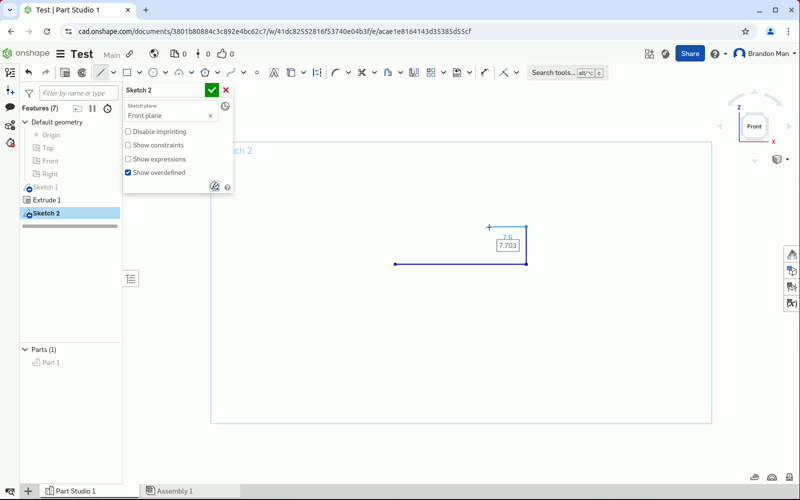
click(489, 226)
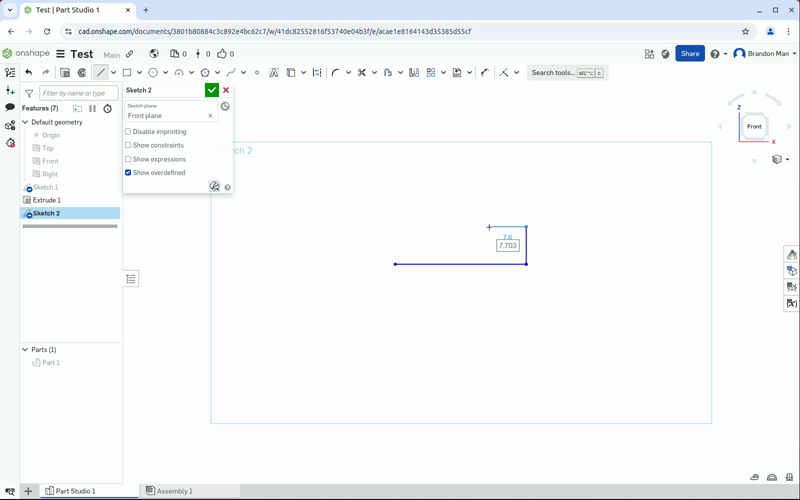
key_up(shift)
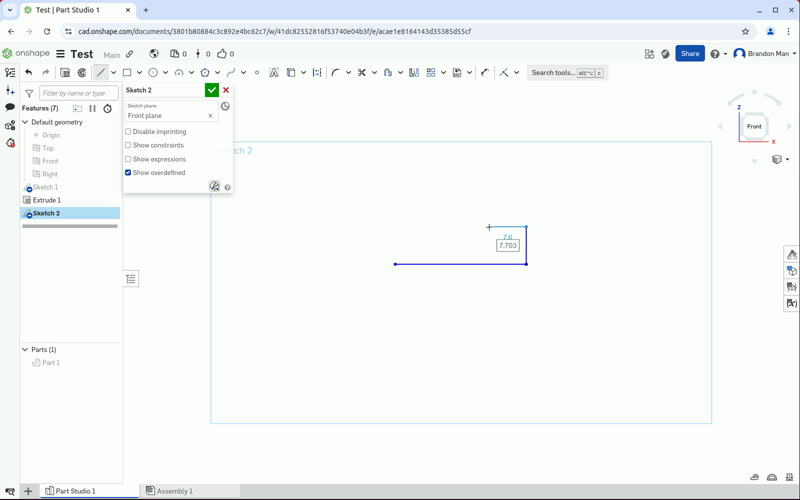
key_down(shift)
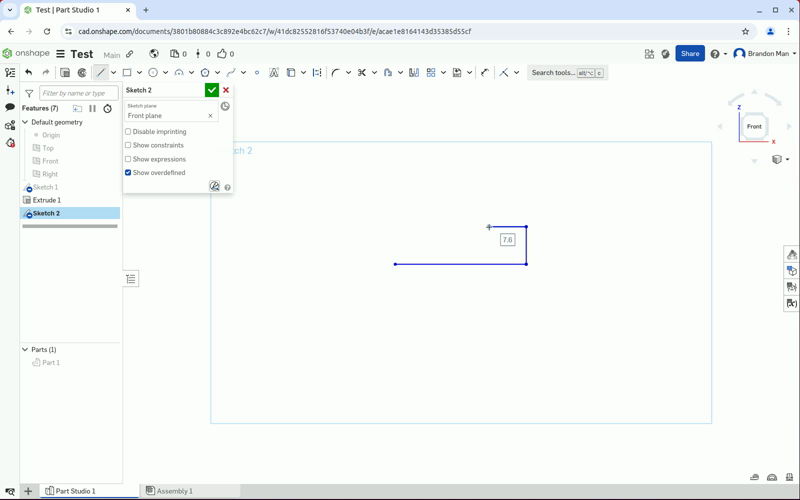
mouse_move(519, 226)
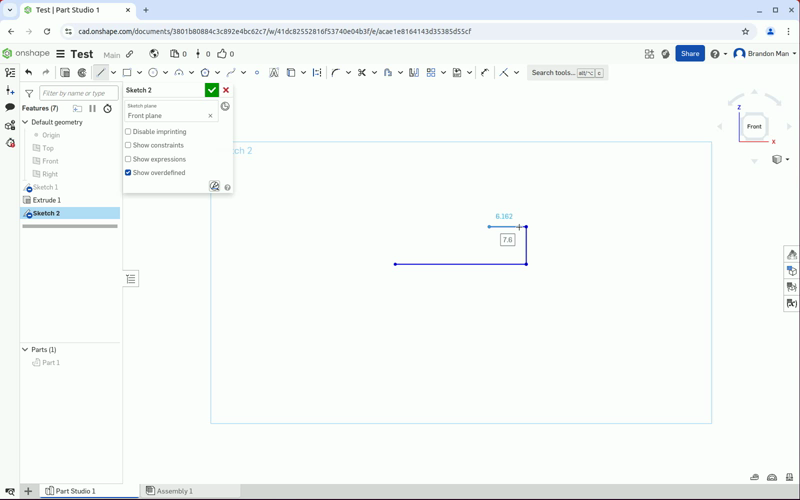
mouse_move(489, 244)
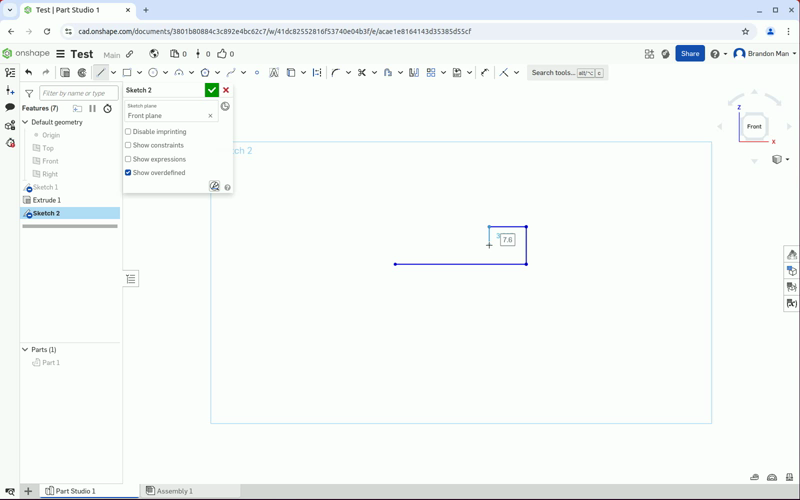
click(489, 244)
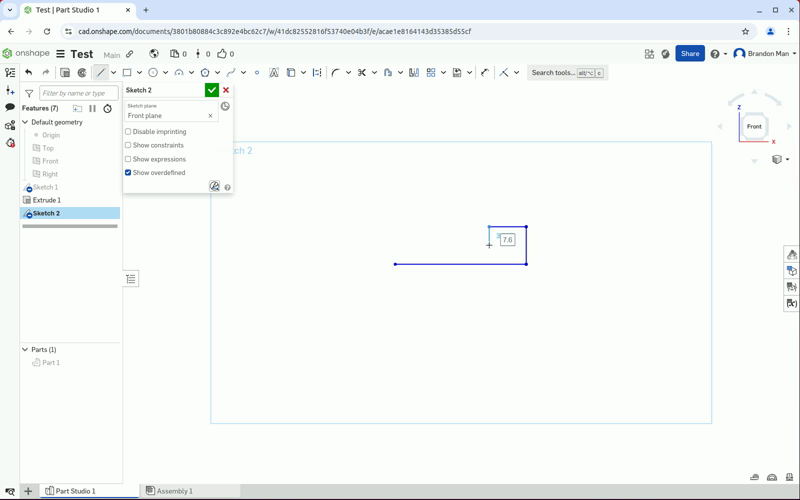
key_up(shift)
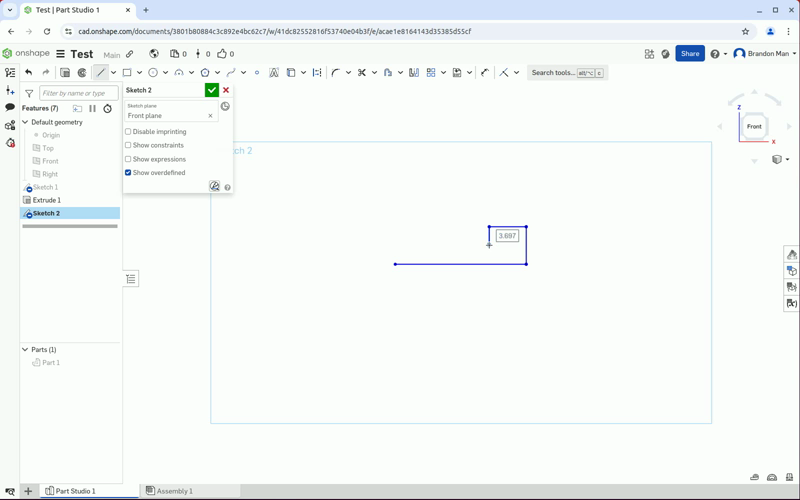
key_down(shift)
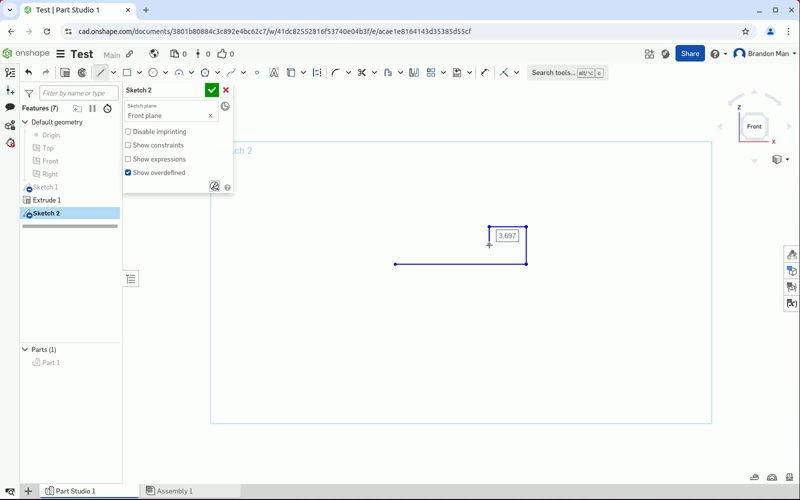
mouse_move(519, 244)
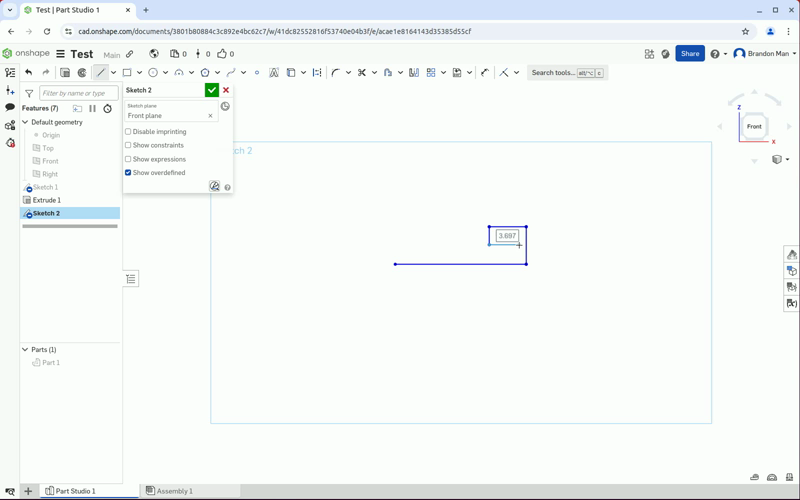
mouse_move(432, 244)
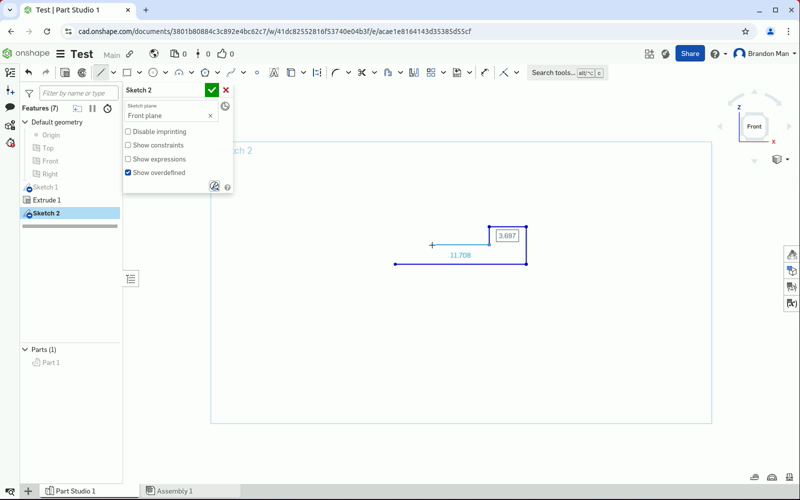
click(432, 244)
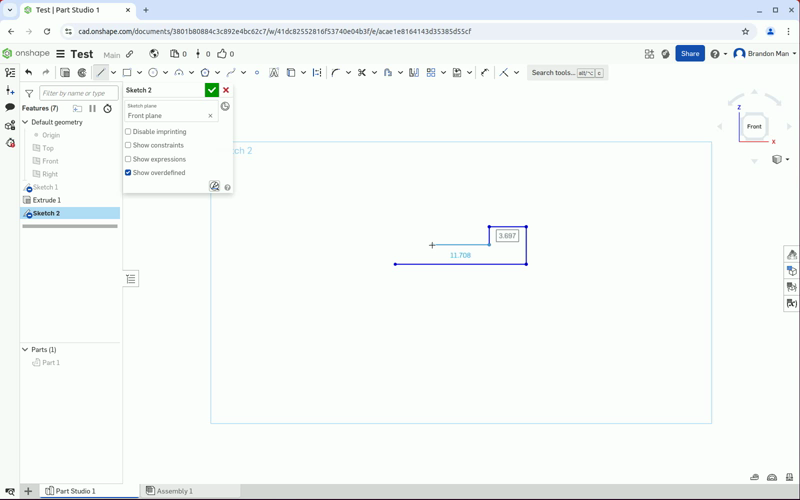
key_up(shift)
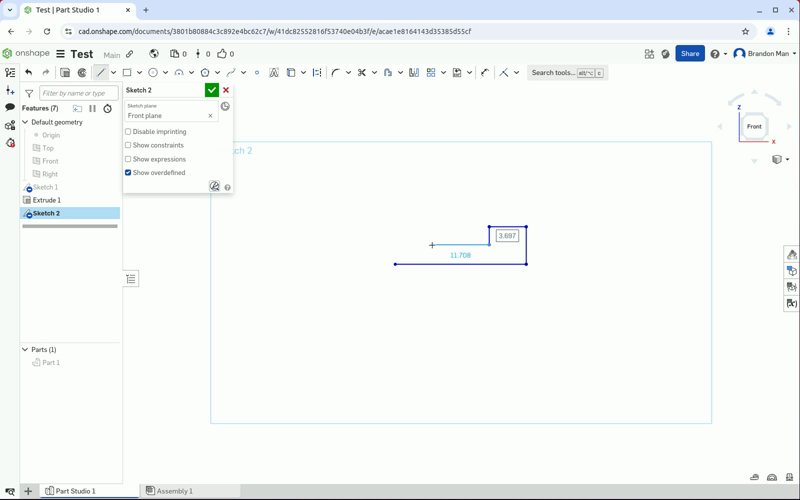
key_down(shift)
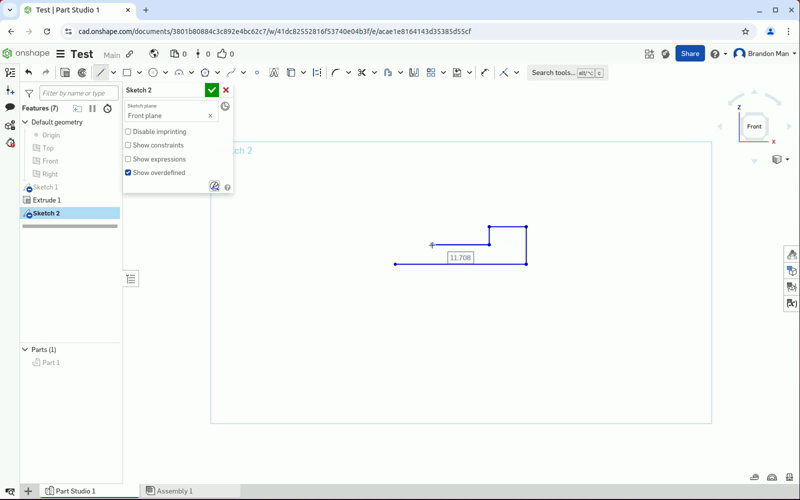
mouse_move(462, 244)
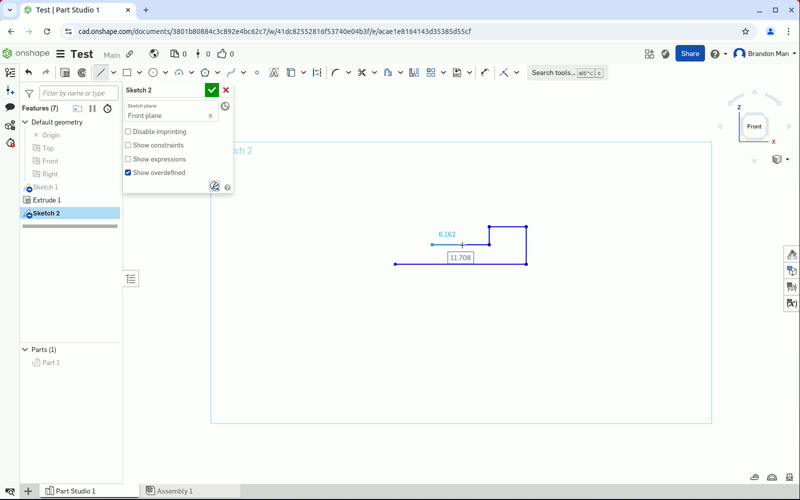
mouse_move(432, 226)
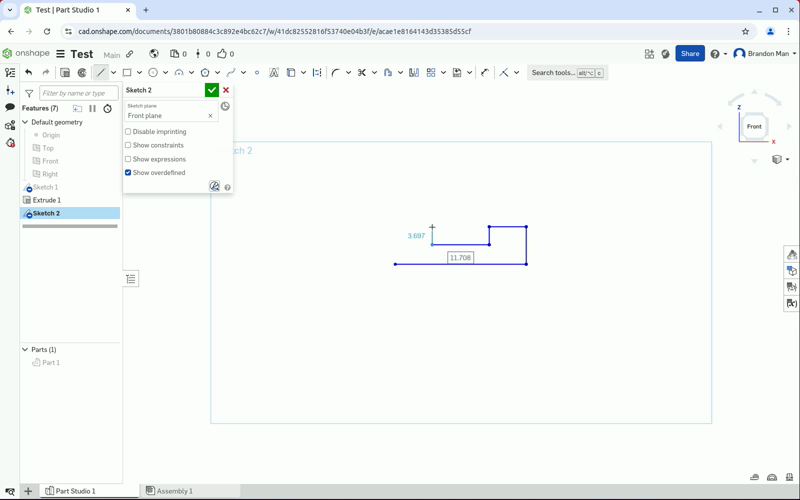
click(432, 226)
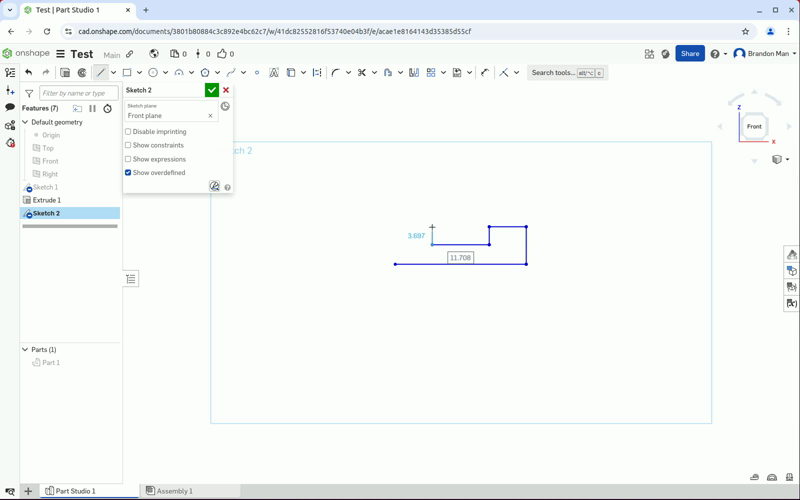
key_up(shift)
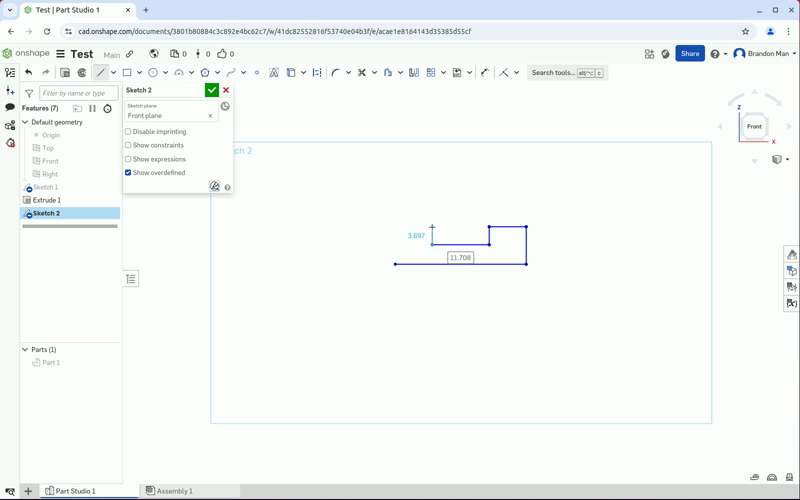
key_down(shift)
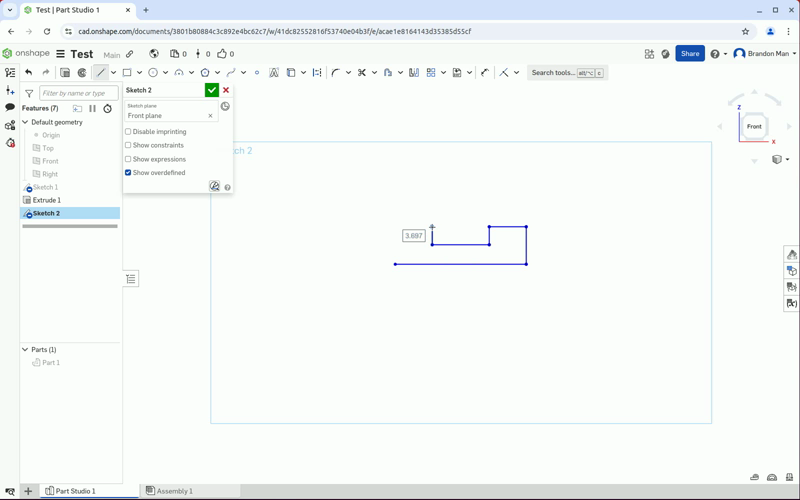
mouse_move(462, 226)
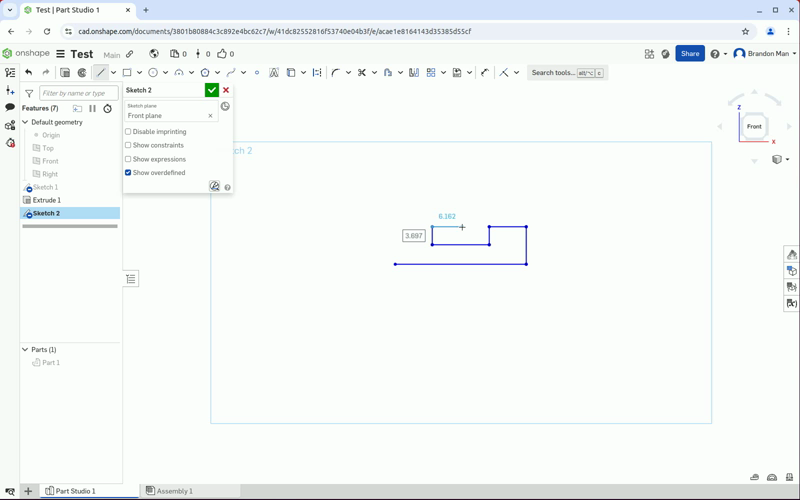
mouse_move(395, 226)
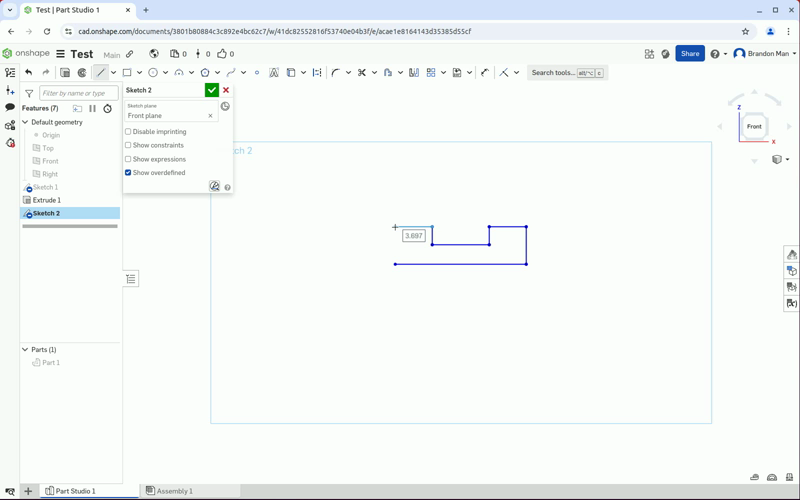
click(395, 226)
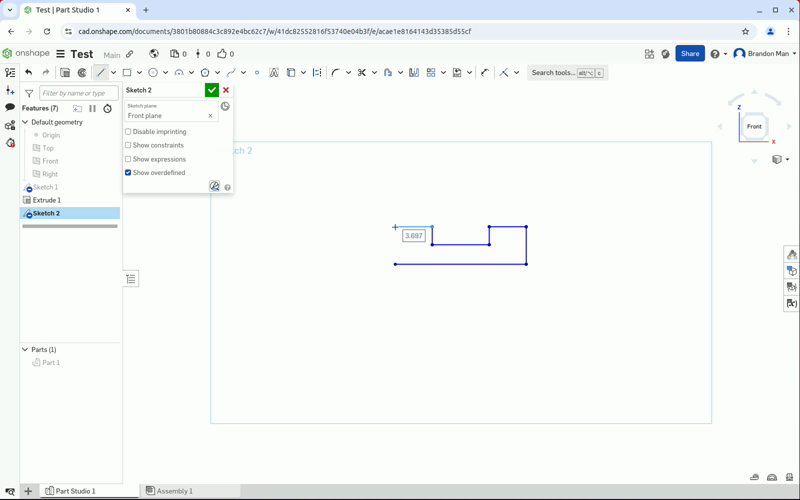
key_up(shift)
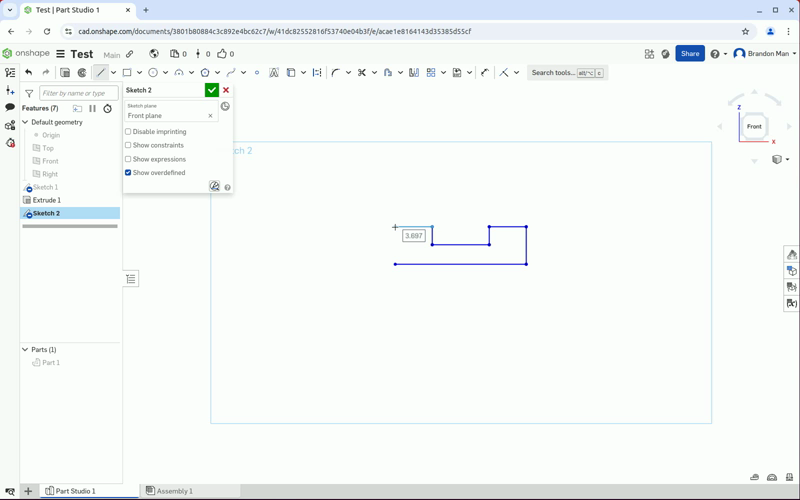
mouse_move(425, 226)
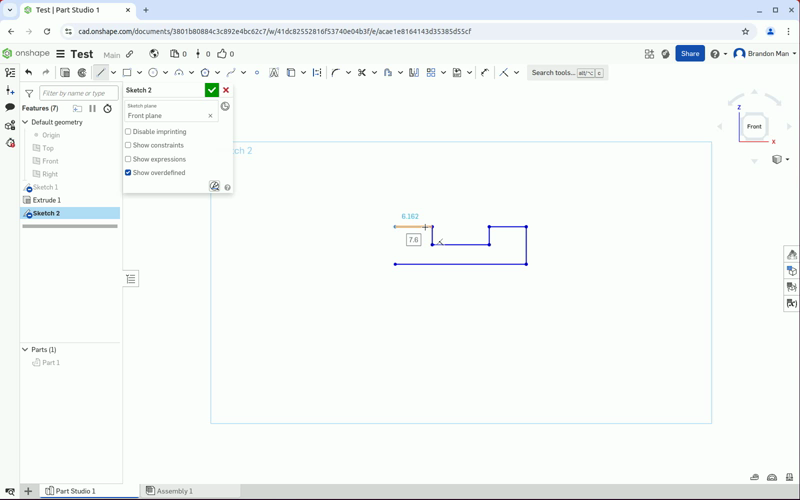
key_down(shift)
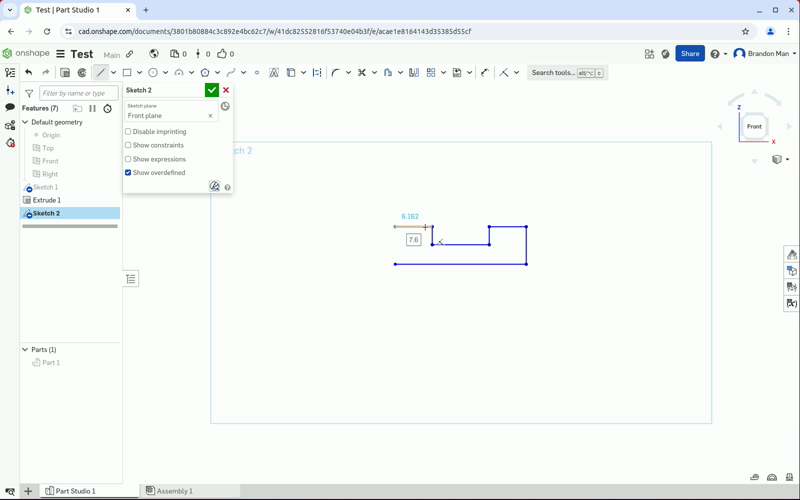
mouse_move(395, 264)
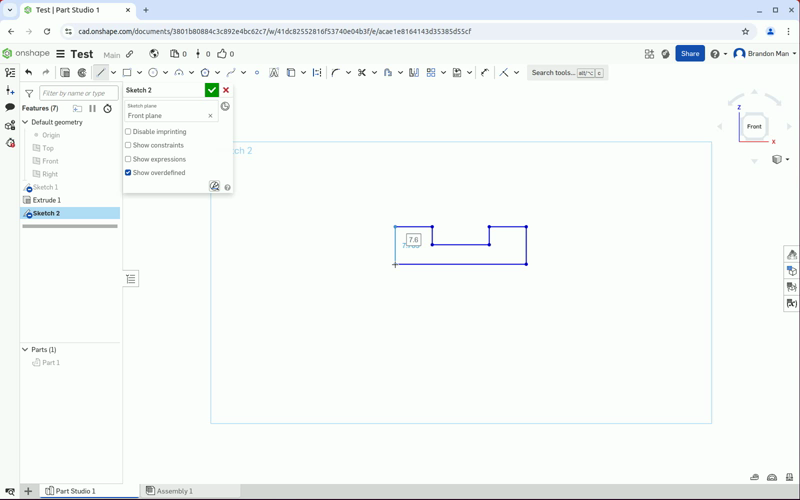
key_up(shift)
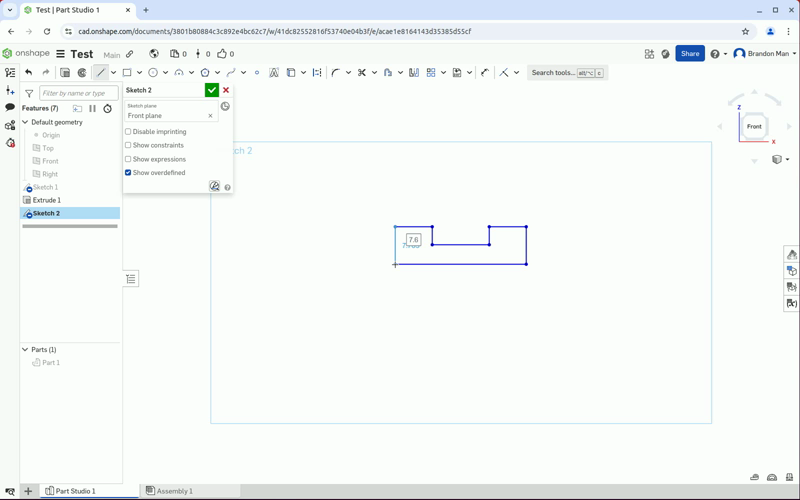
click(395, 264)
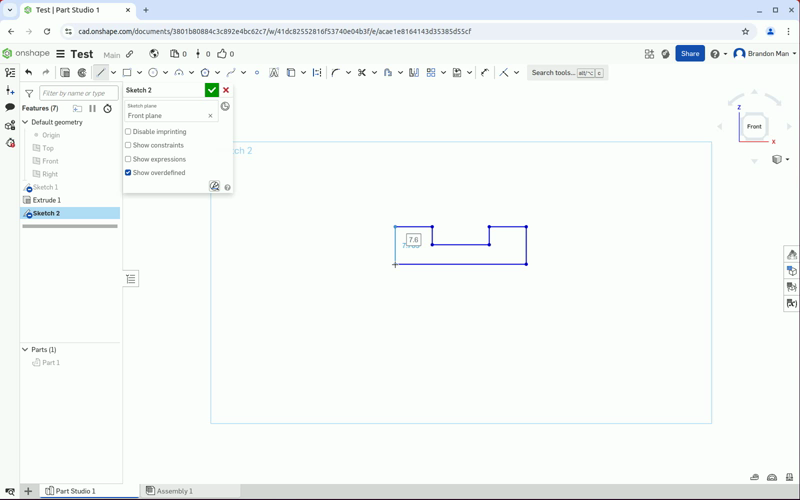
key(esc)
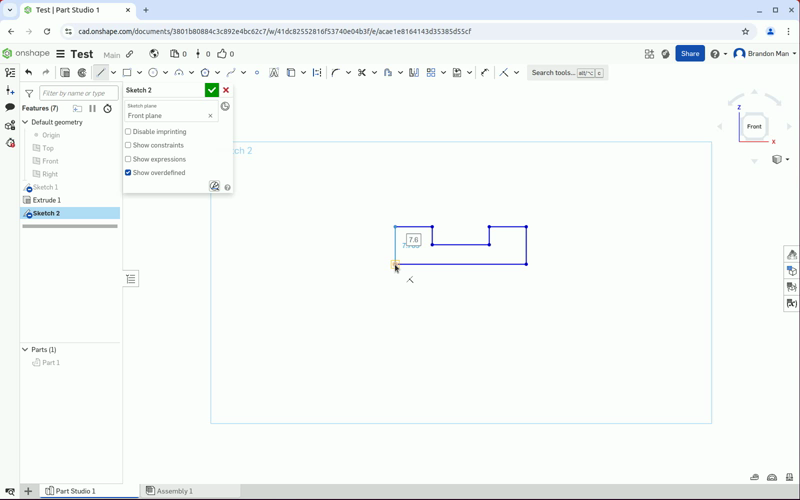
mouse_move(467, 258)
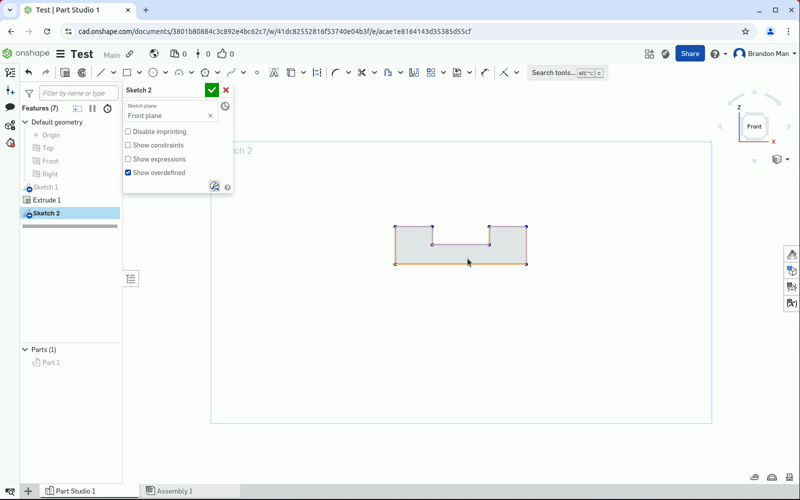
click(467, 258)
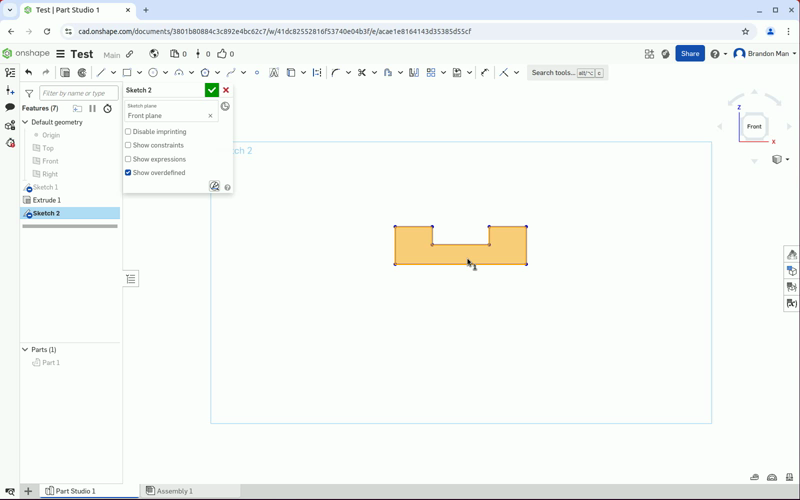
mouse_move(73, 352)
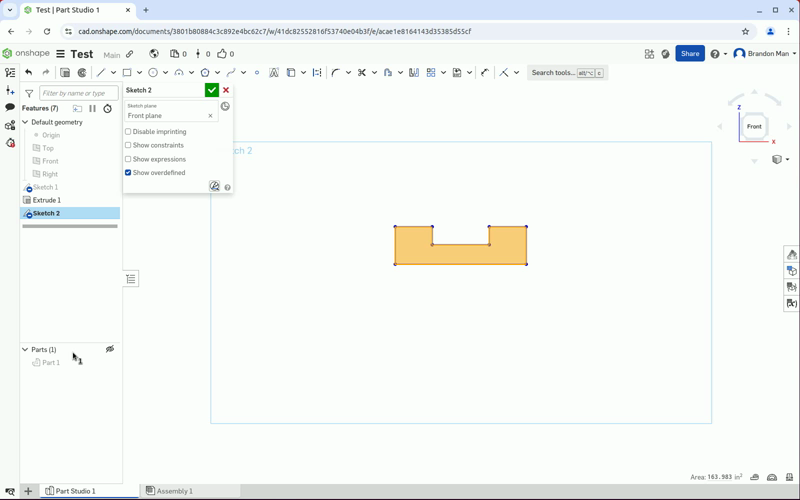
key(shift+y)
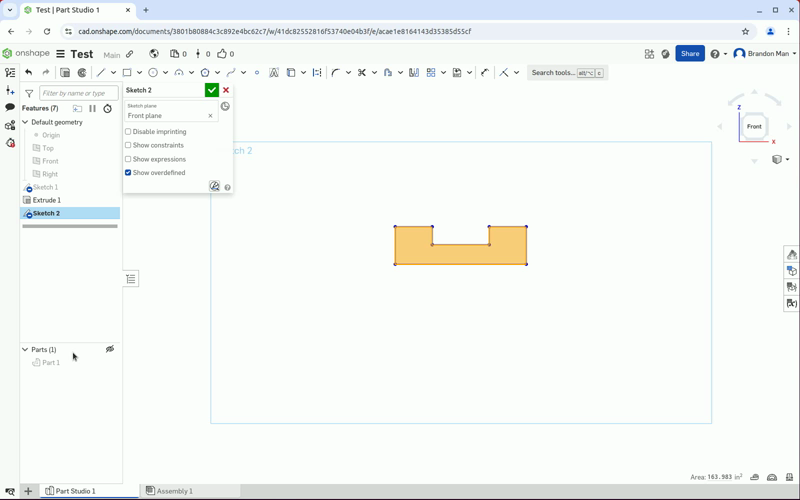
key(shift+e)
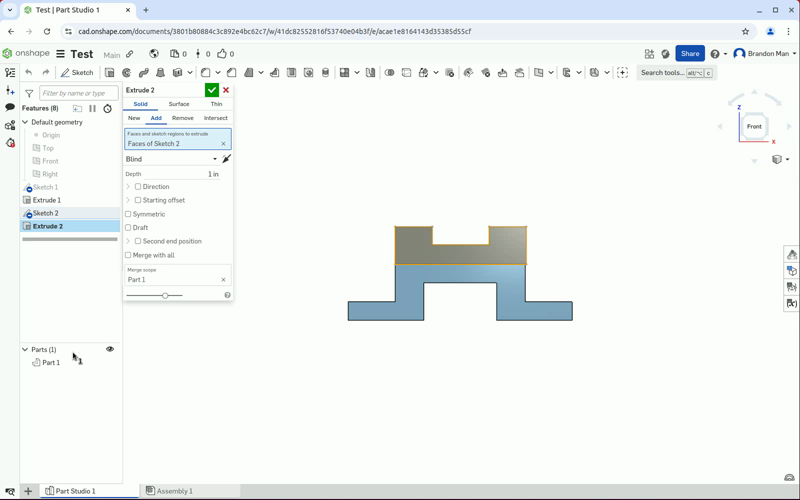
mouse_move(143, 106)
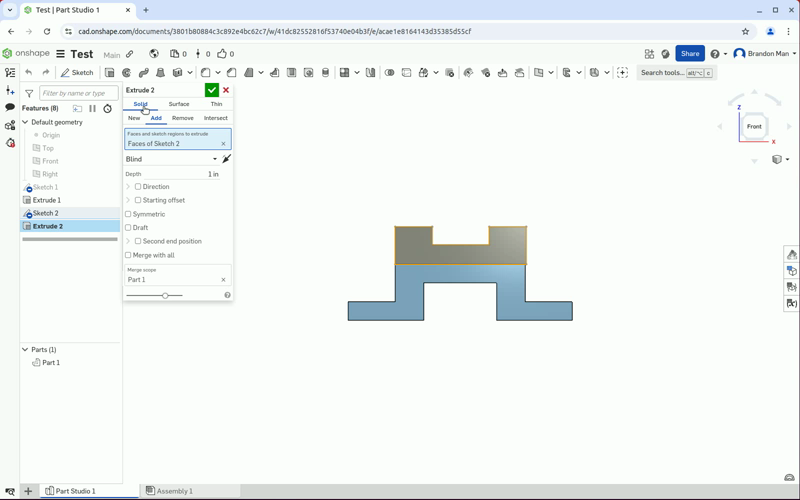
click(143, 106)
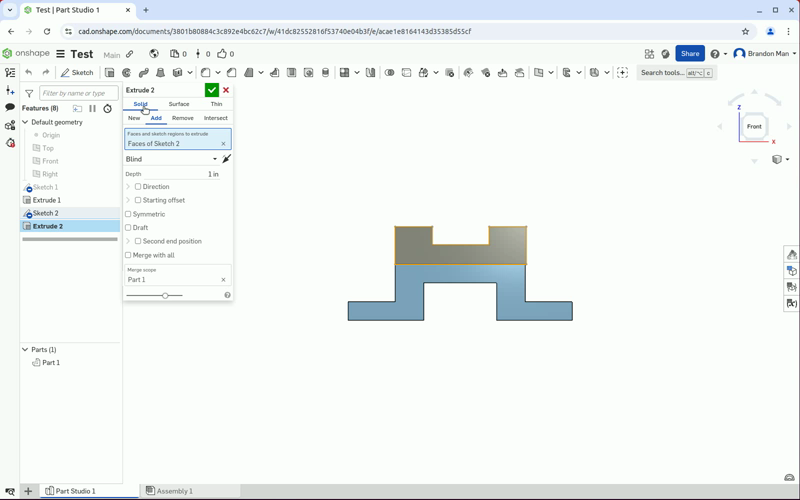
mouse_move(137, 120)
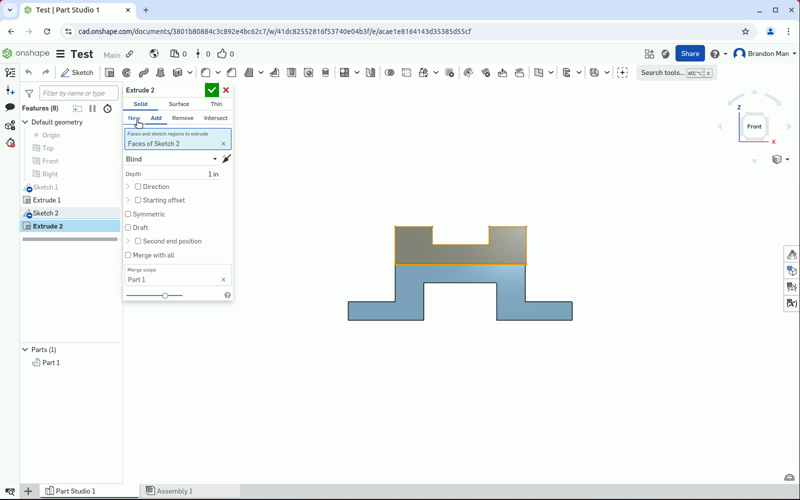
click(137, 120)
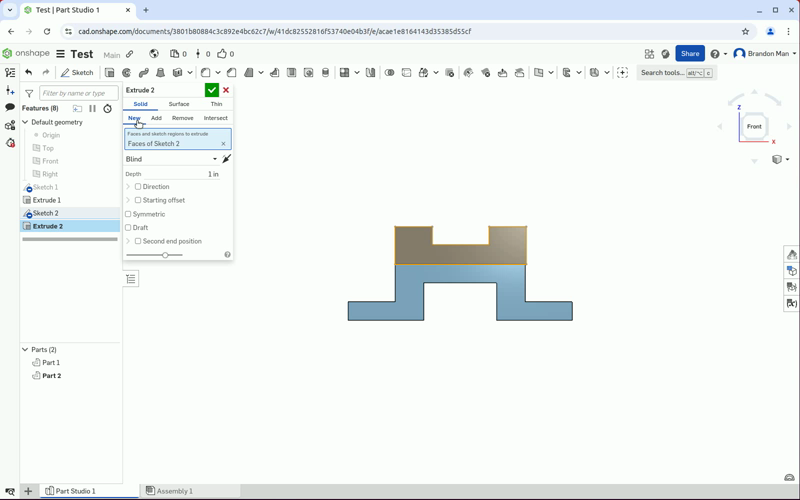
key(tab, 4)
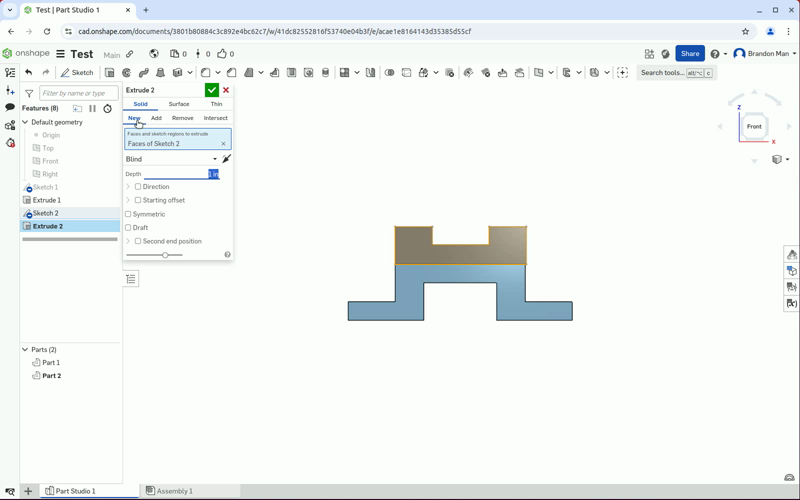
text(19.256)
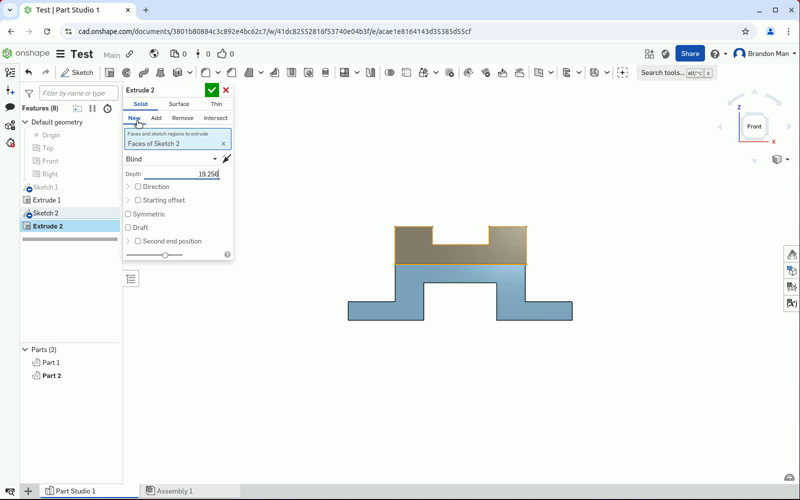
key(tab, 3)
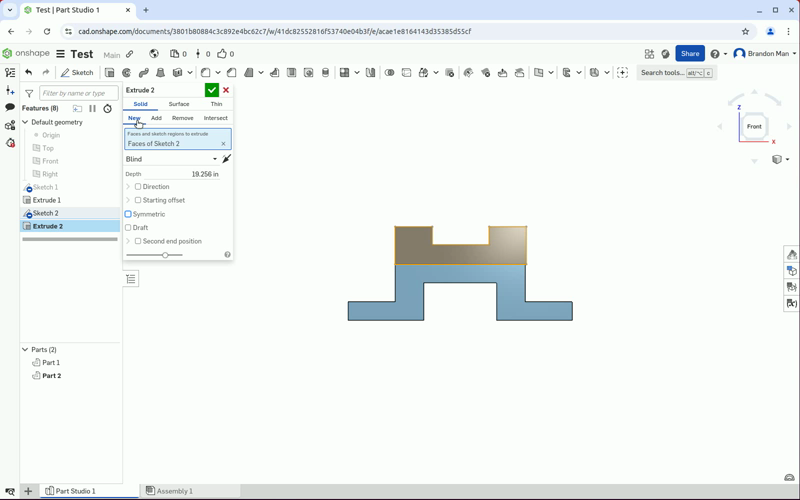
key(space)
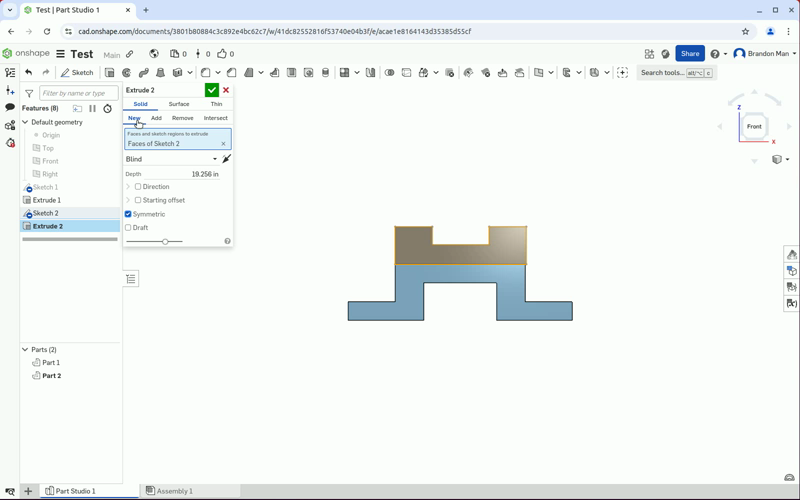
key(enter)
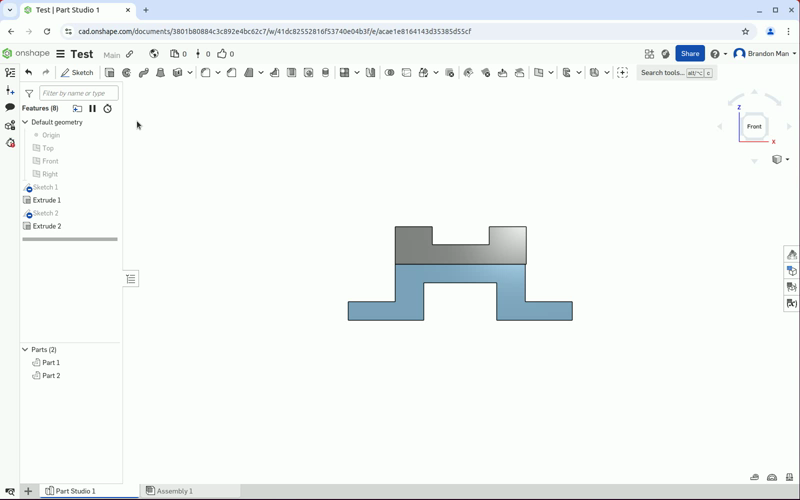
key(shift+h)
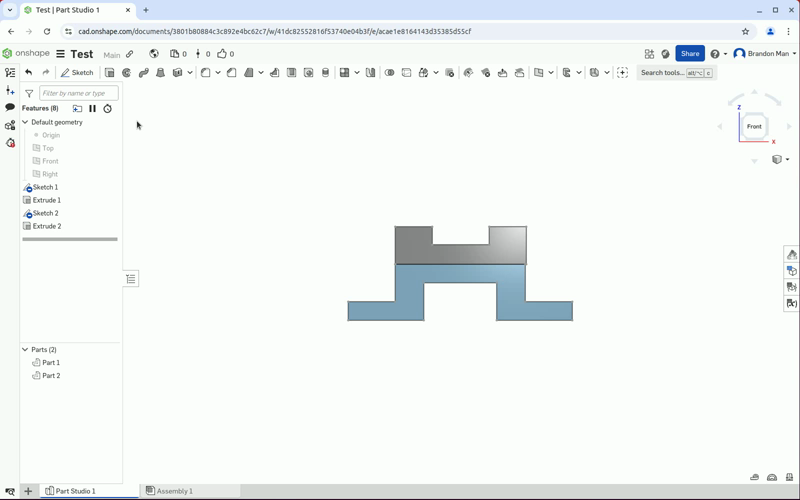
key(shift+h)
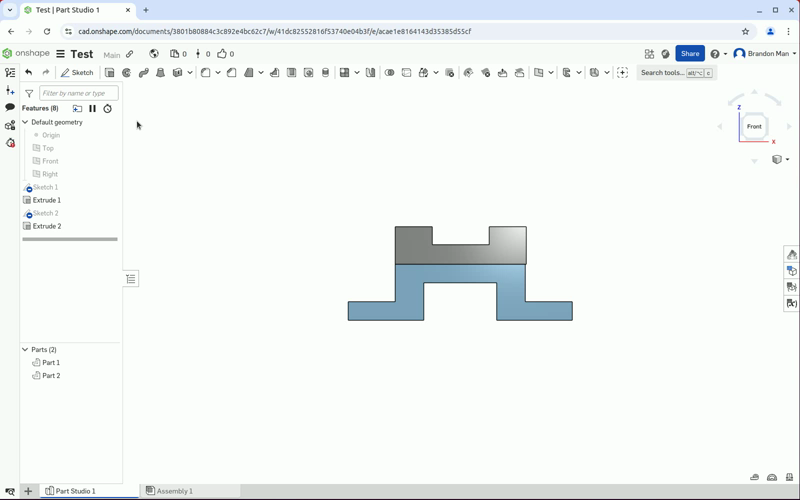
mouse_move(73, 189)
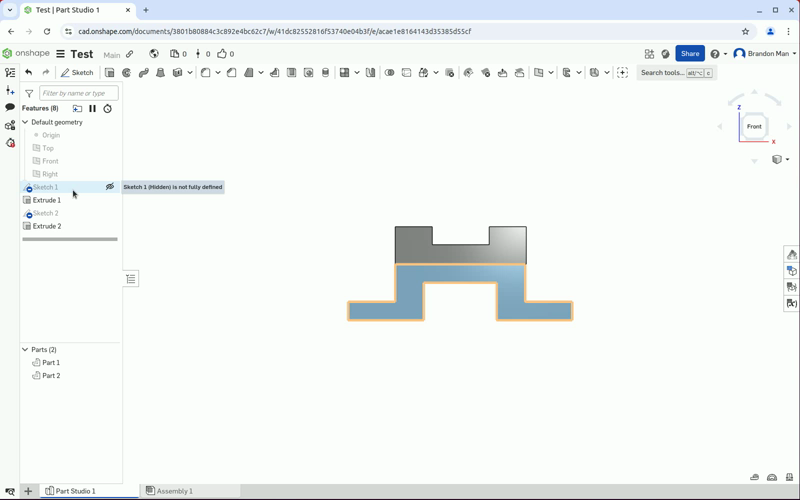
click(73, 189)
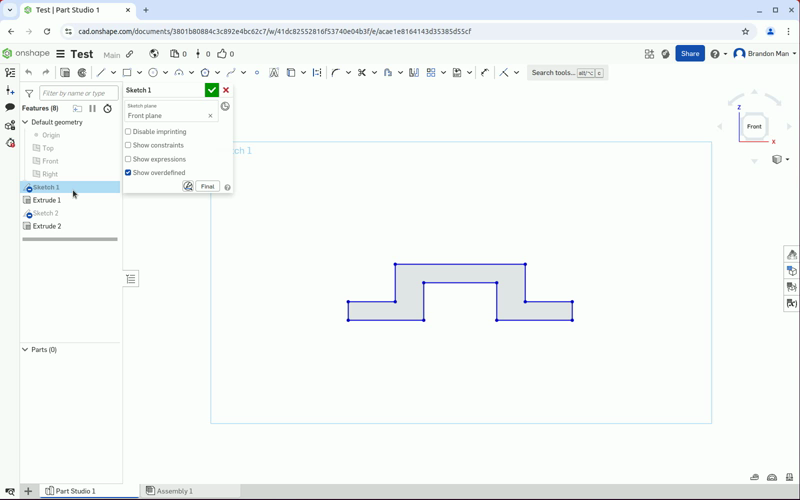
mouse_move(229, 92)
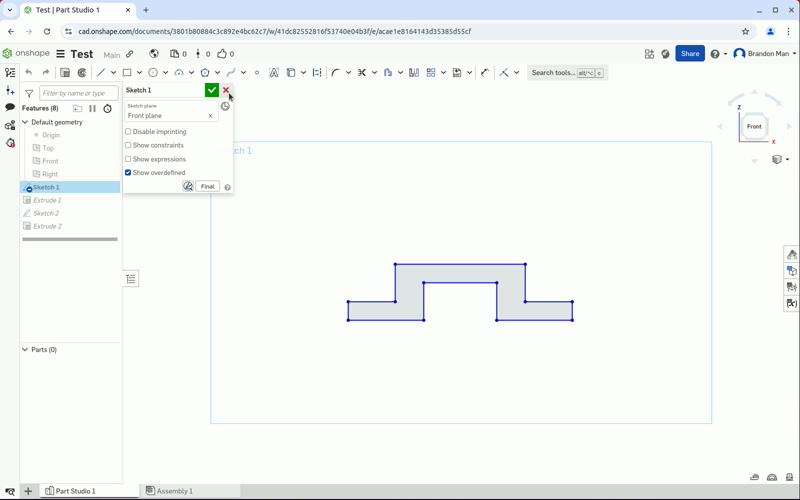
click(229, 92)
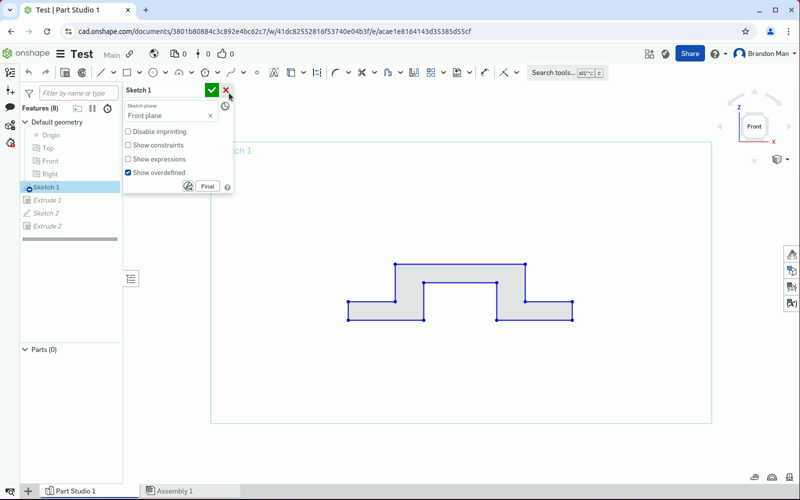
key(shift+s)
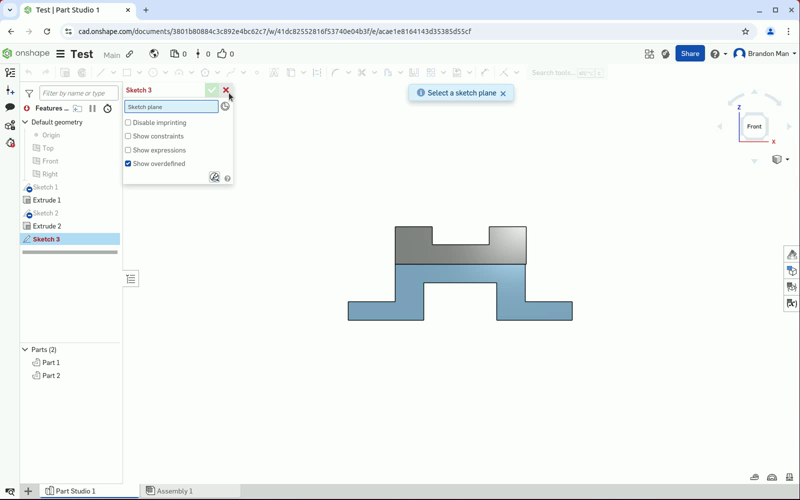
mouse_move(73, 163)
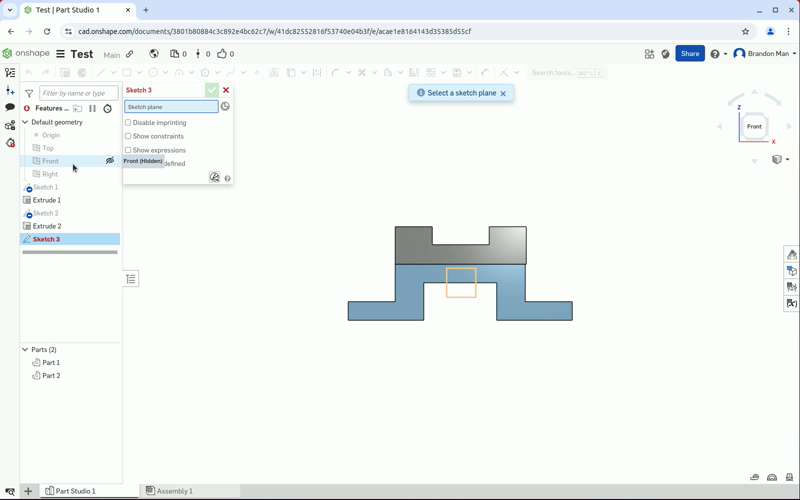
click(73, 163)
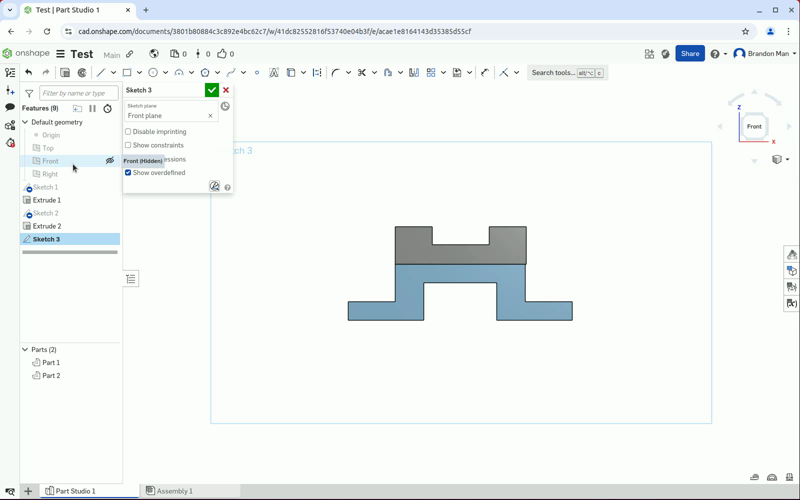
mouse_move(73, 352)
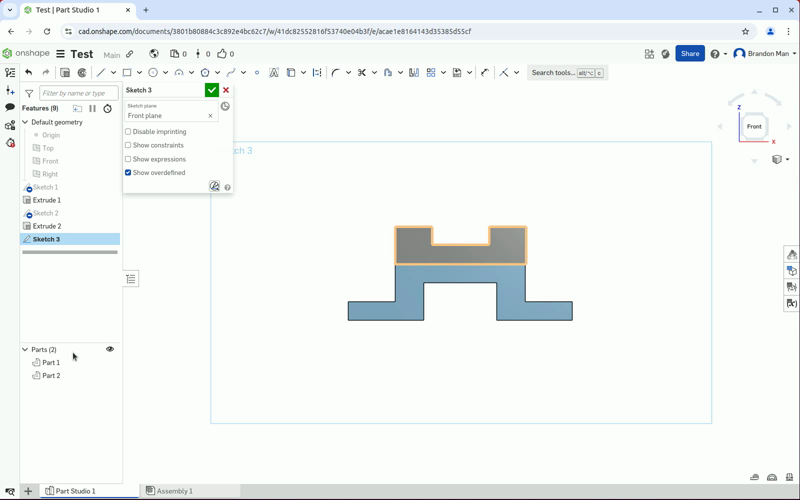
key(y)
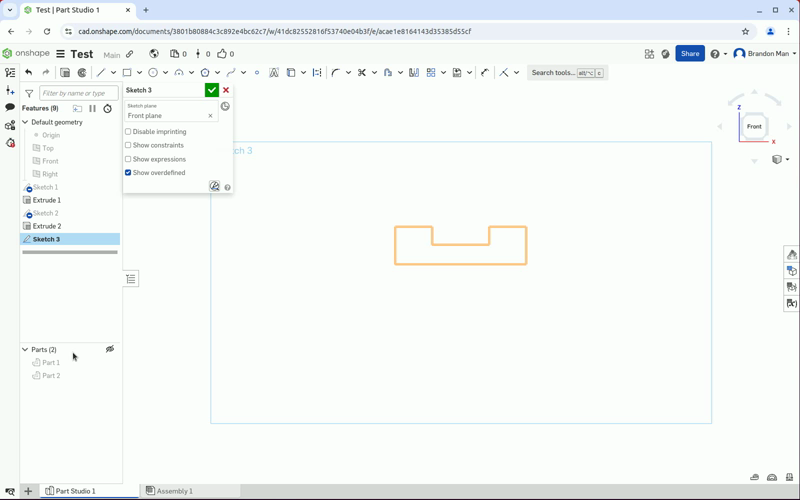
key(l)
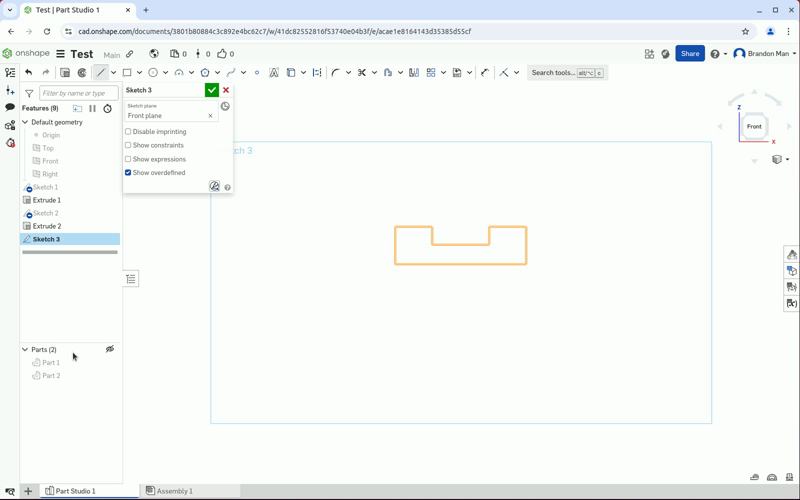
key_down(shift)
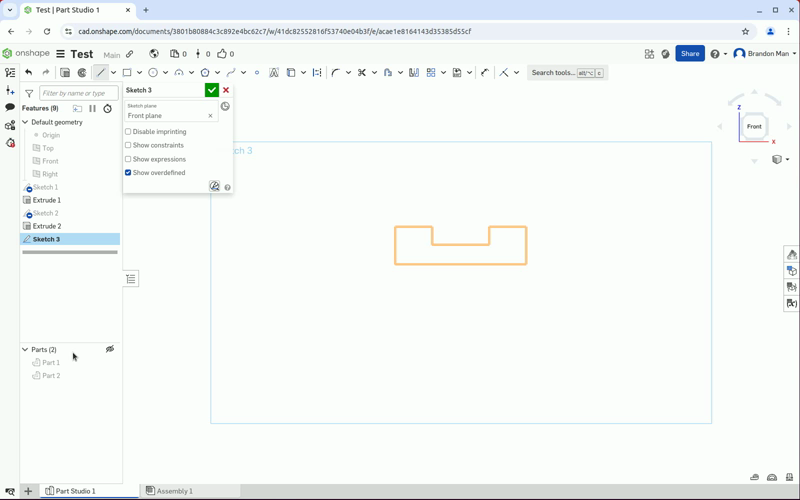
mouse_move(395, 264)
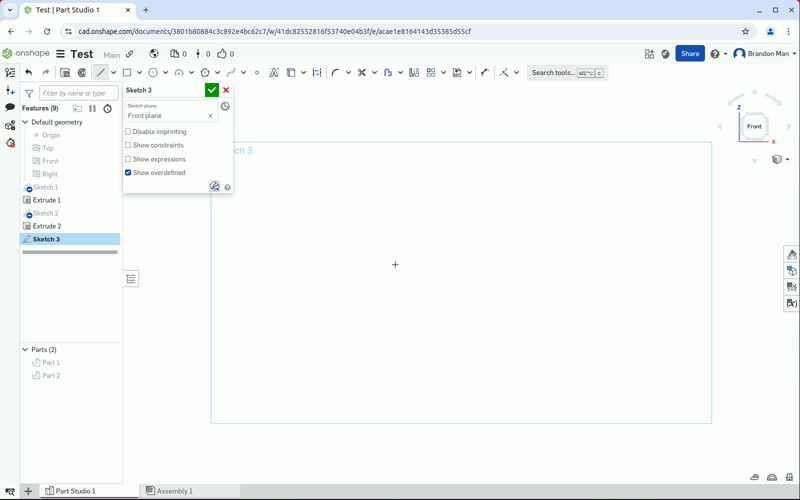
click(395, 264)
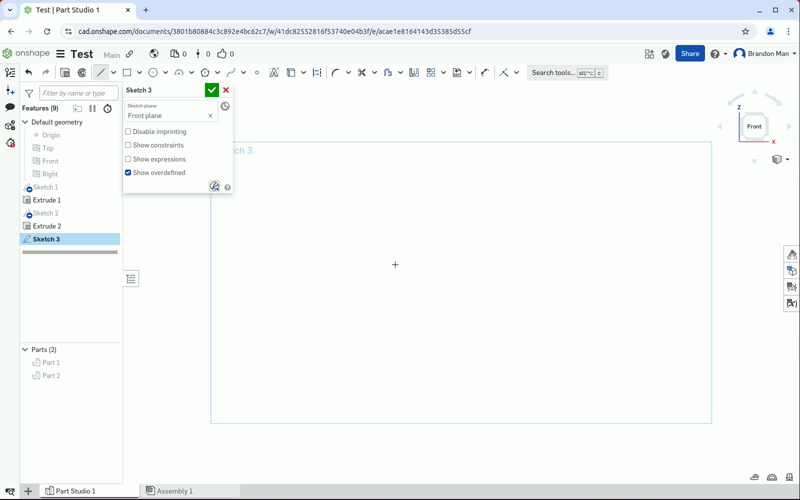
key_up(shift)
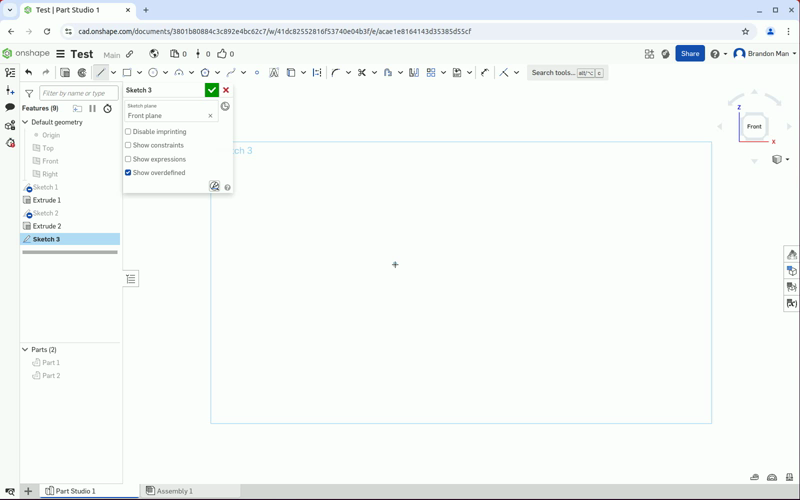
key_down(shift)
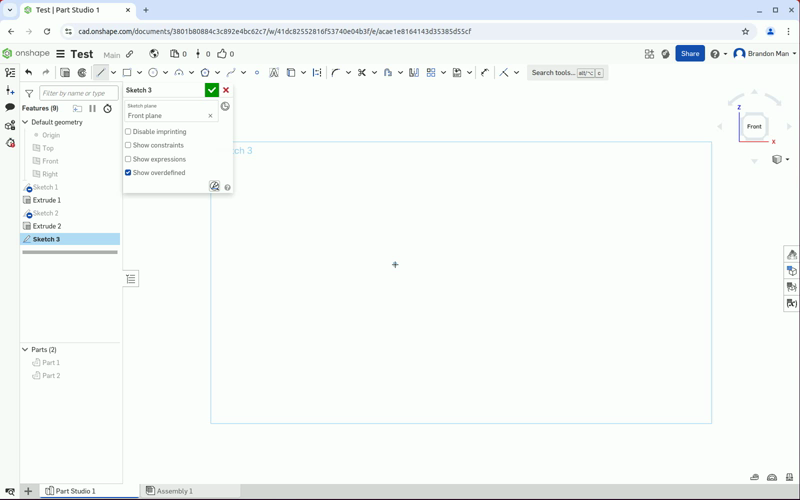
mouse_move(526, 264)
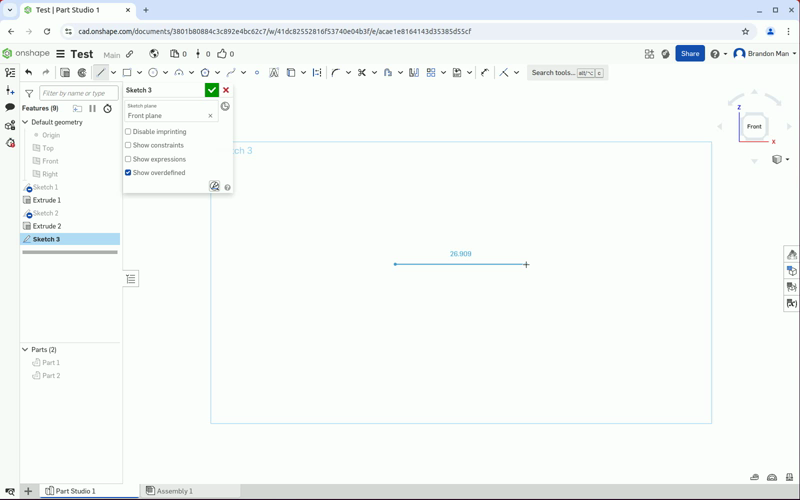
click(526, 264)
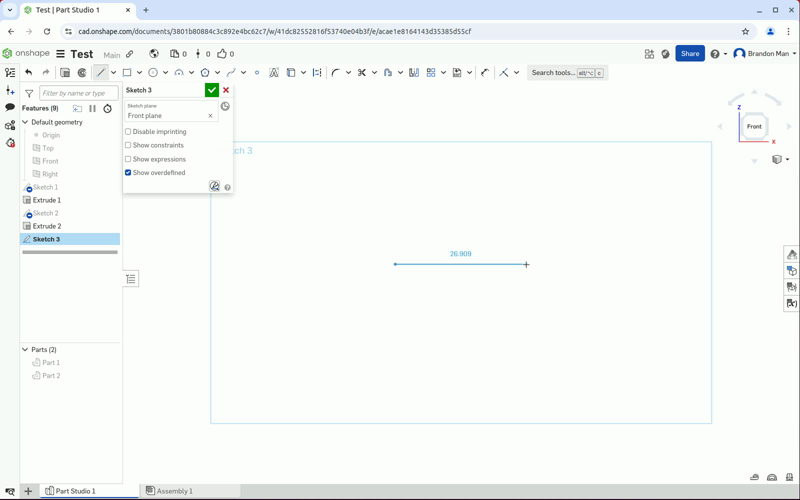
key_up(shift)
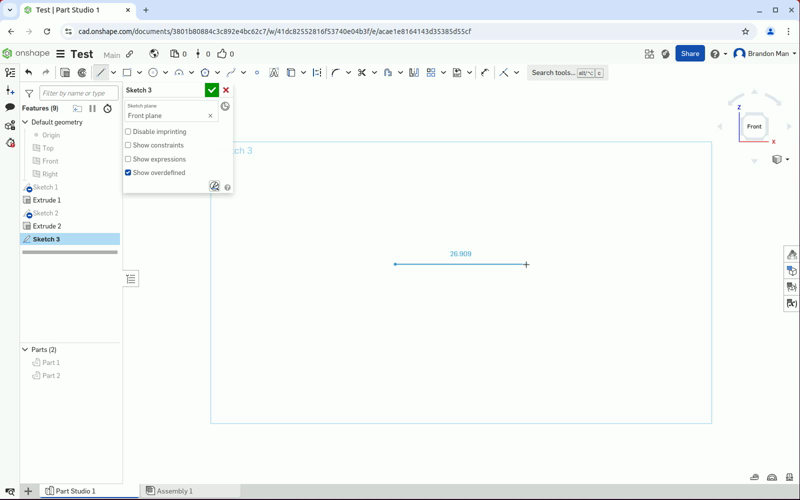
key_down(shift)
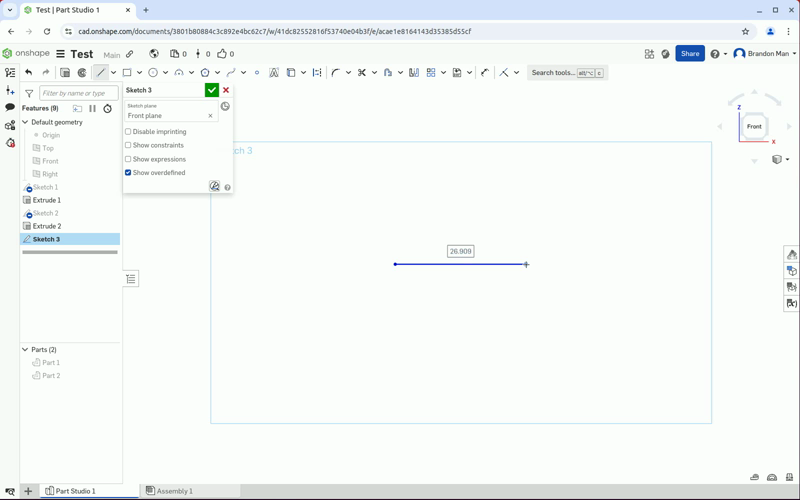
mouse_move(556, 264)
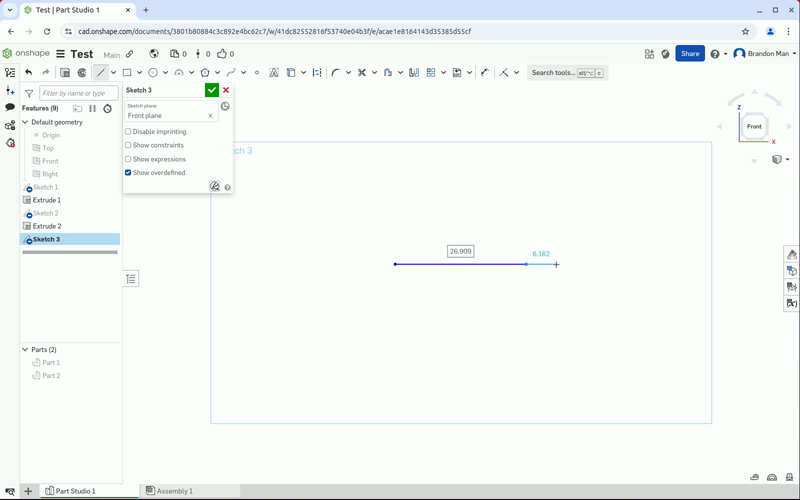
mouse_move(526, 226)
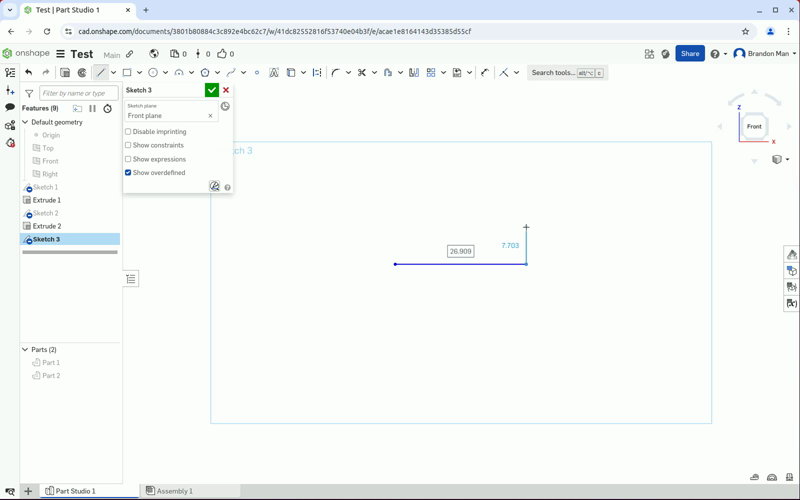
click(526, 226)
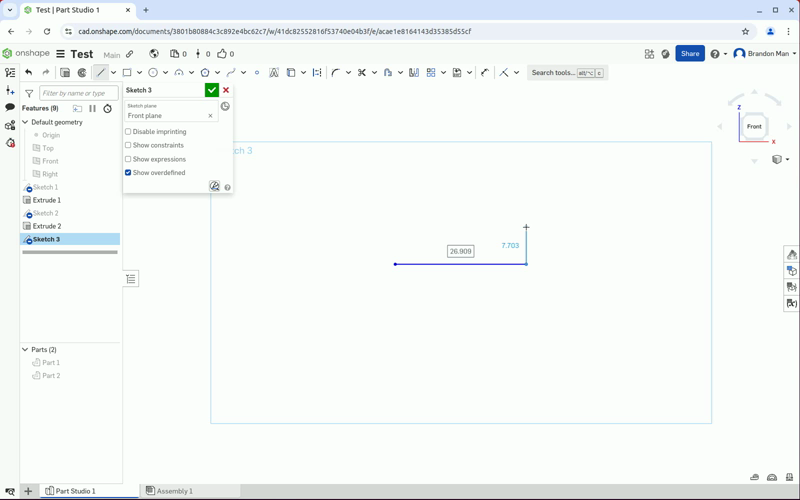
key_up(shift)
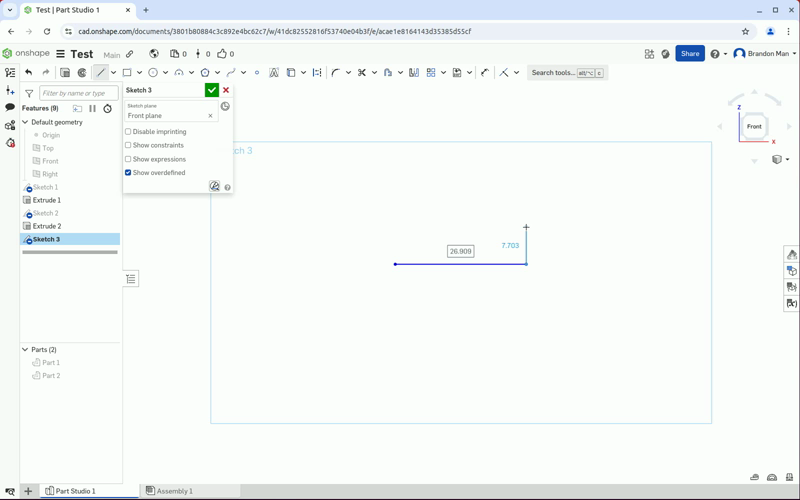
key_down(shift)
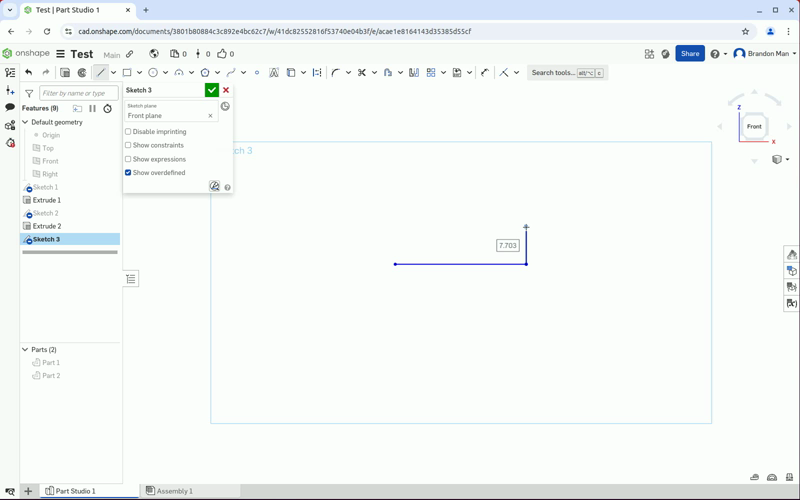
mouse_move(556, 226)
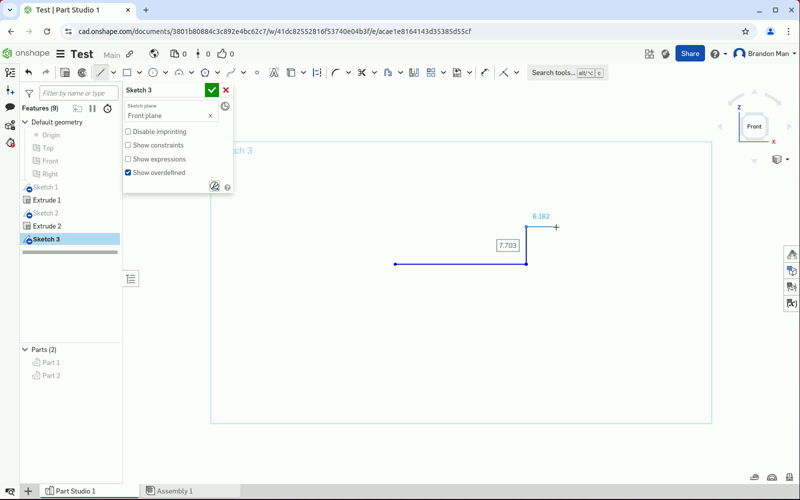
mouse_move(489, 226)
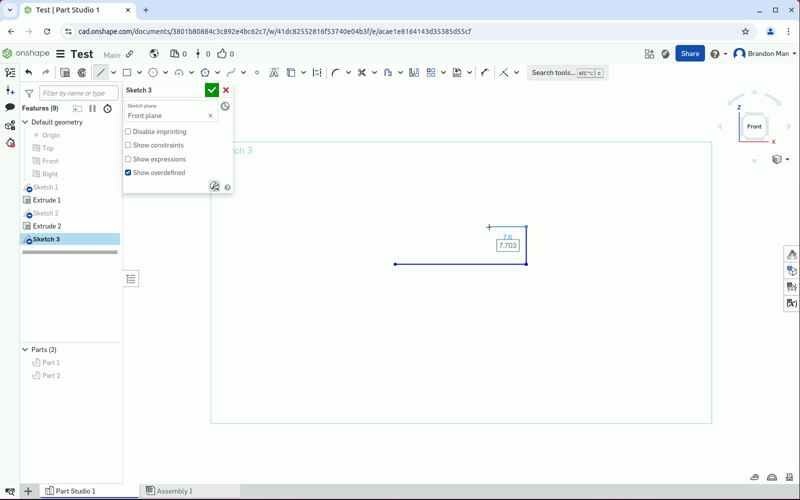
click(489, 226)
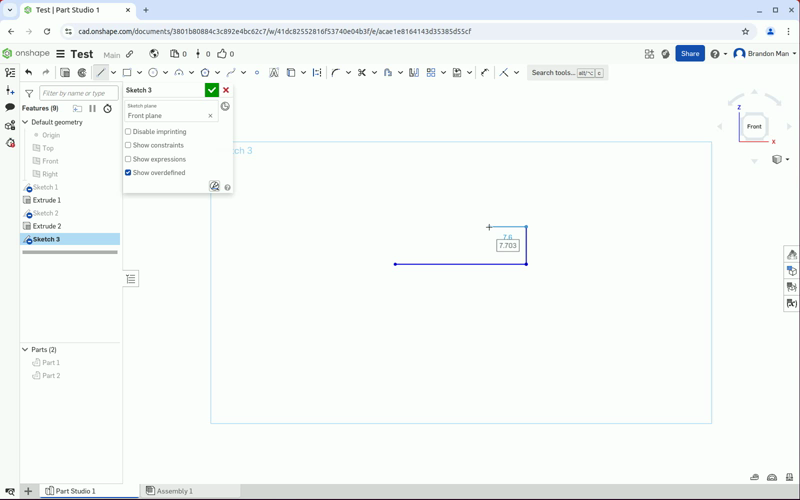
key_up(shift)
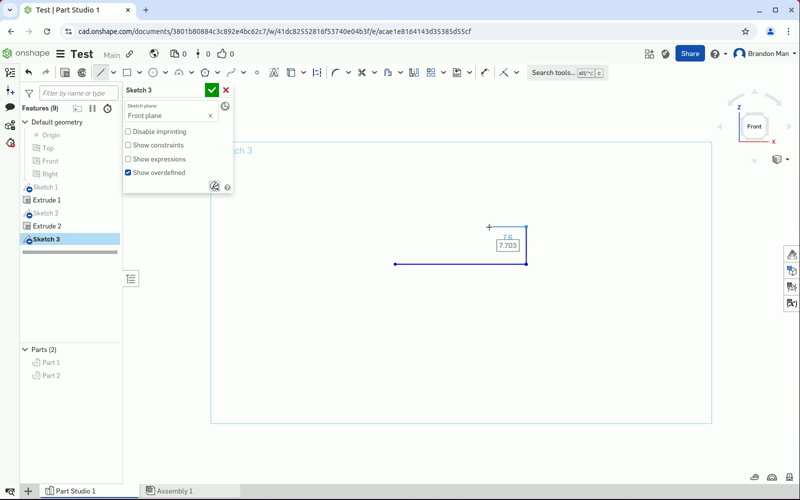
key_down(shift)
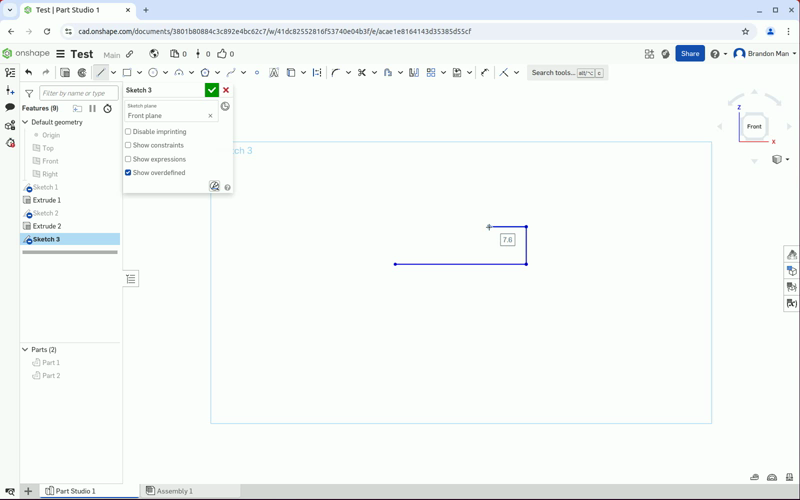
mouse_move(519, 226)
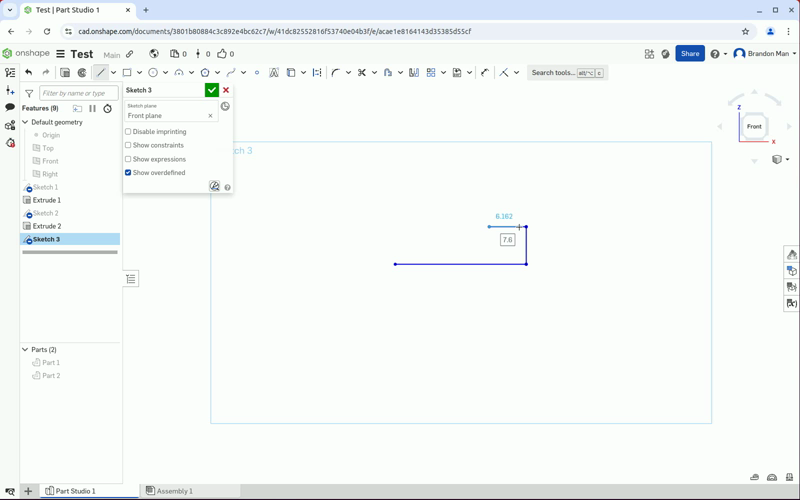
mouse_move(489, 244)
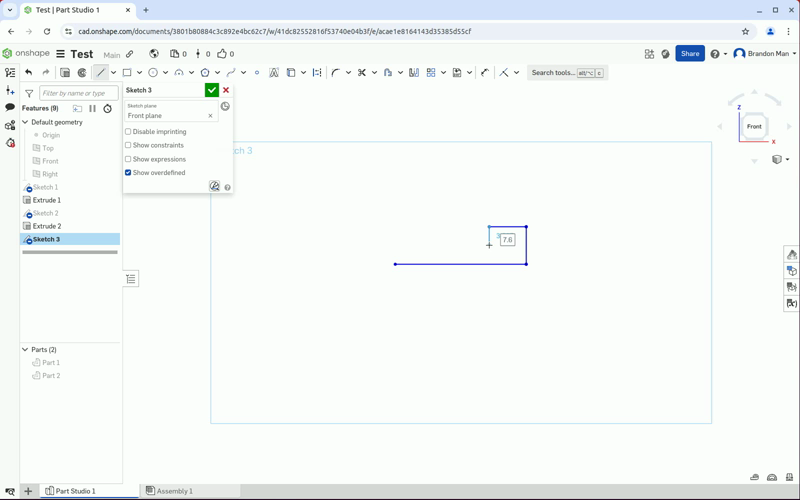
click(489, 244)
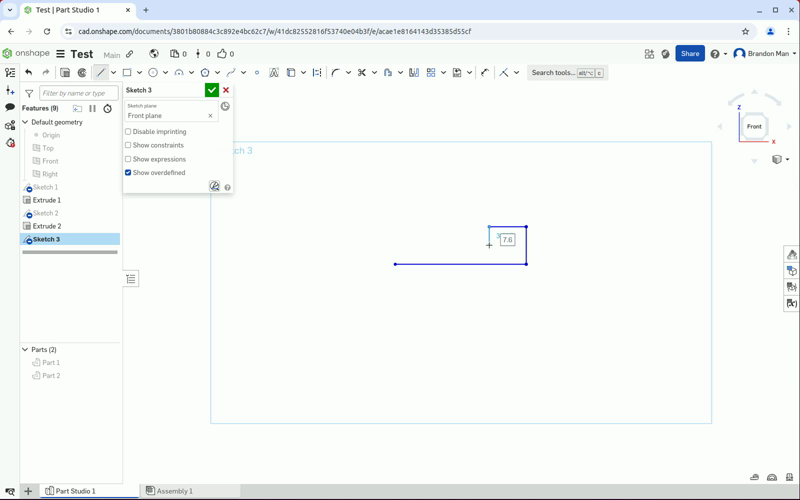
key_up(shift)
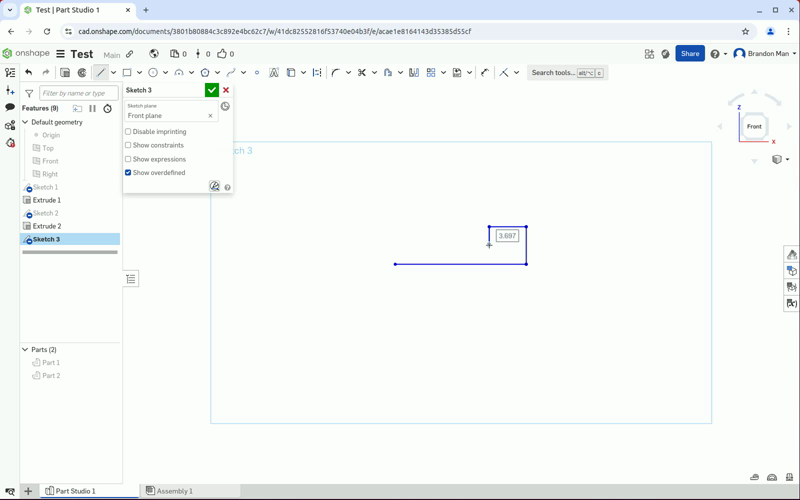
key_down(shift)
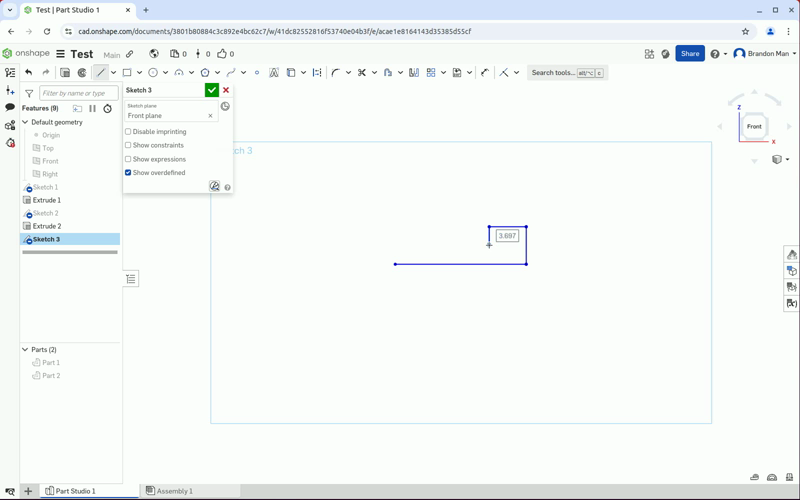
mouse_move(519, 244)
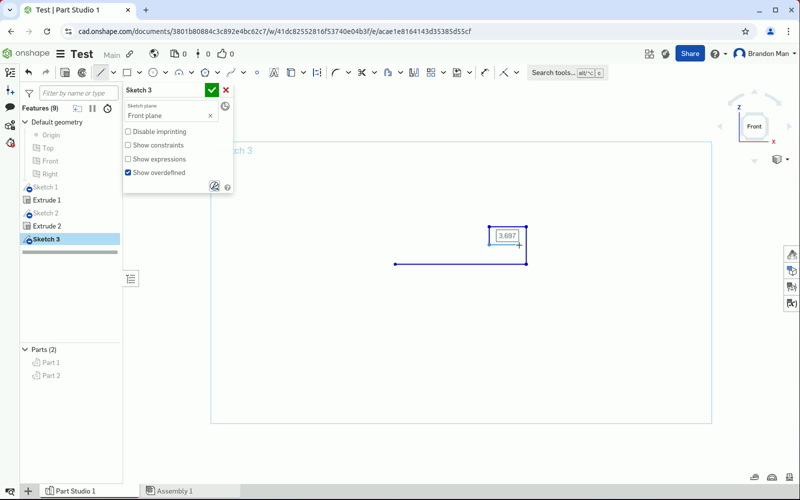
mouse_move(432, 244)
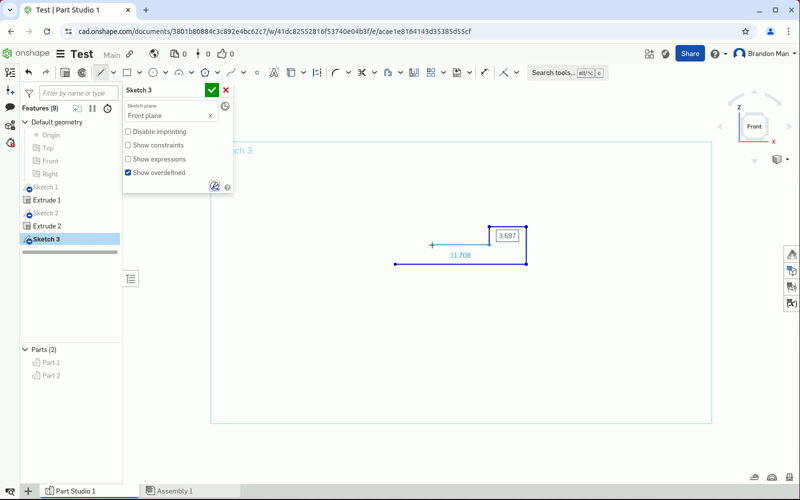
click(432, 244)
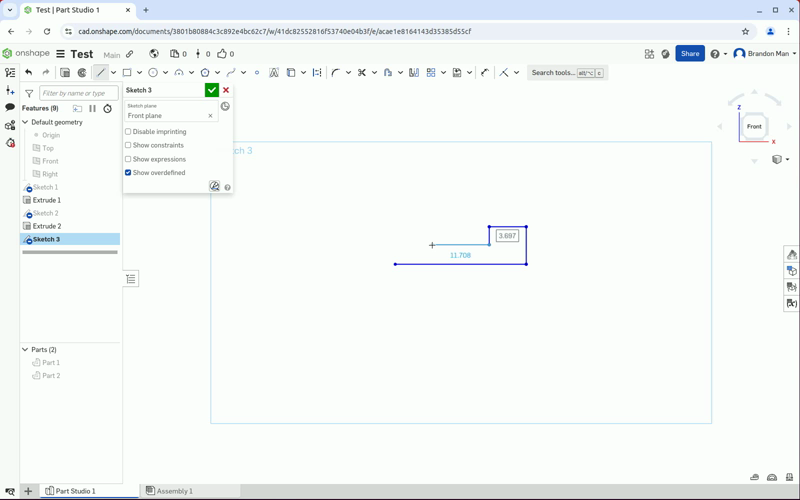
key_up(shift)
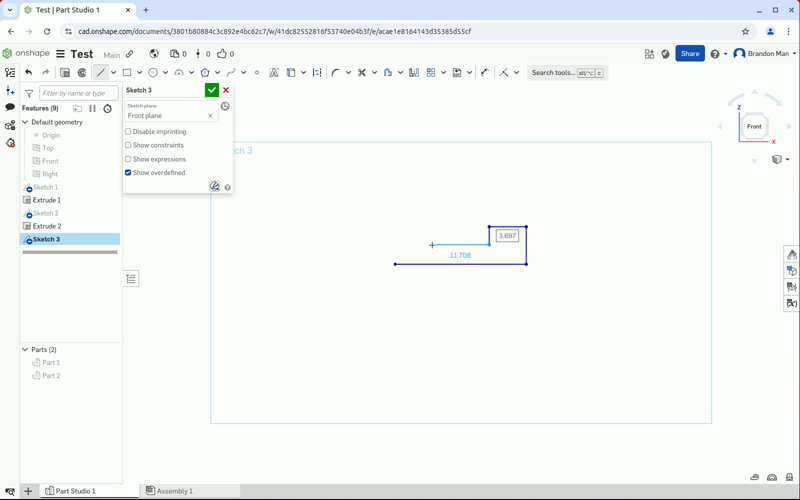
key_down(shift)
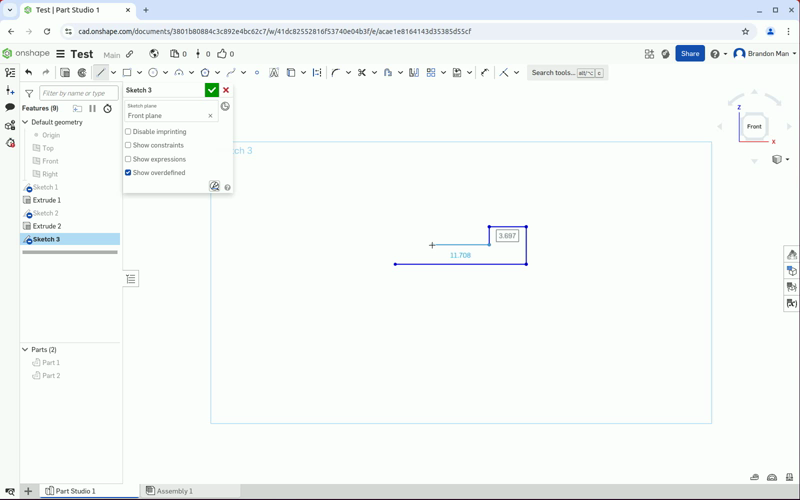
mouse_move(462, 244)
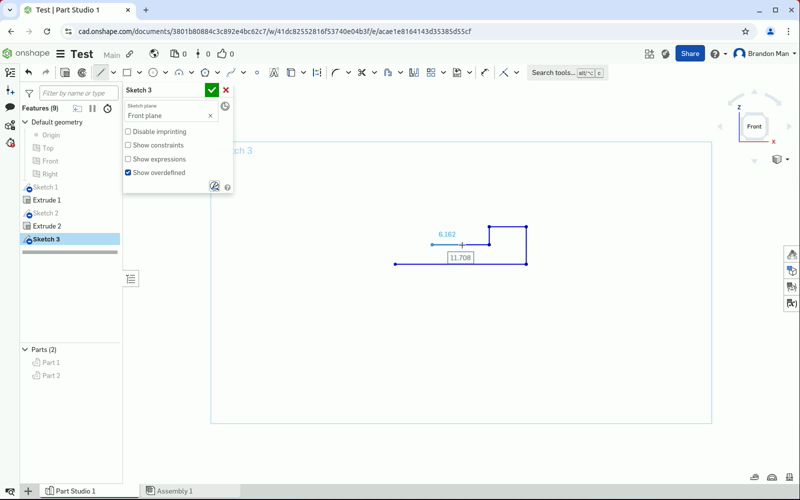
mouse_move(432, 226)
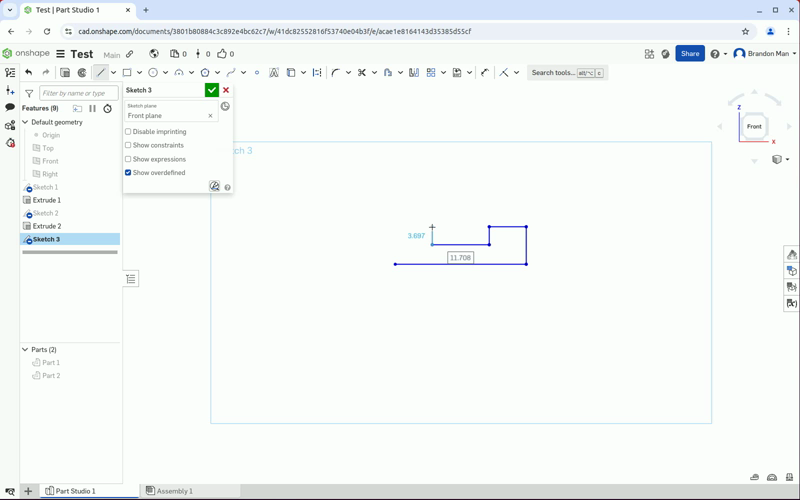
click(432, 226)
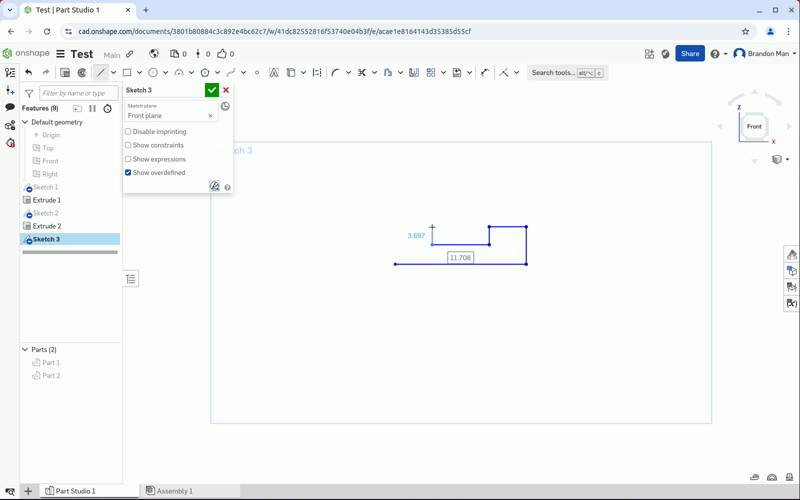
key_up(shift)
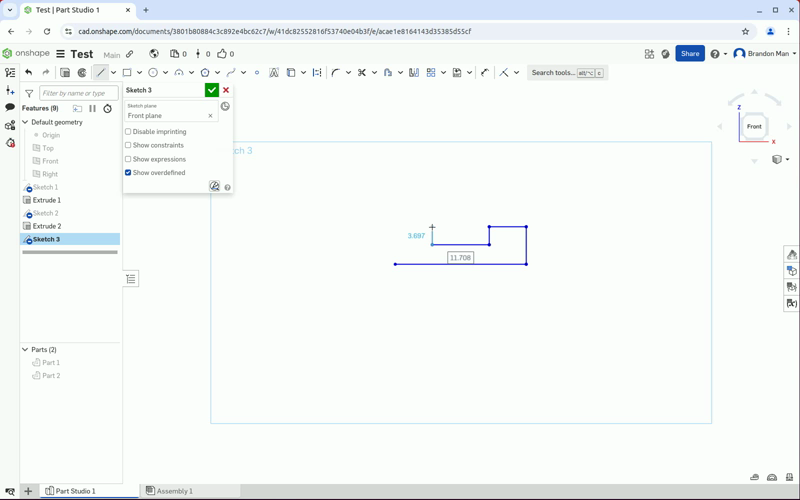
key_down(shift)
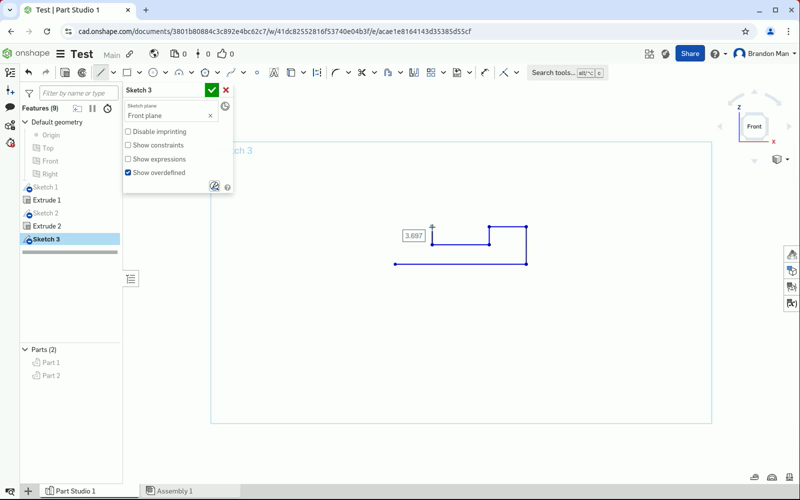
mouse_move(462, 226)
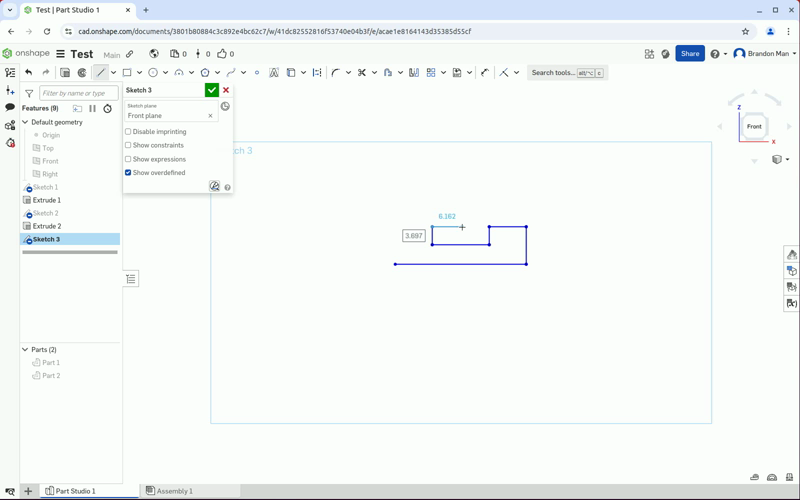
mouse_move(395, 226)
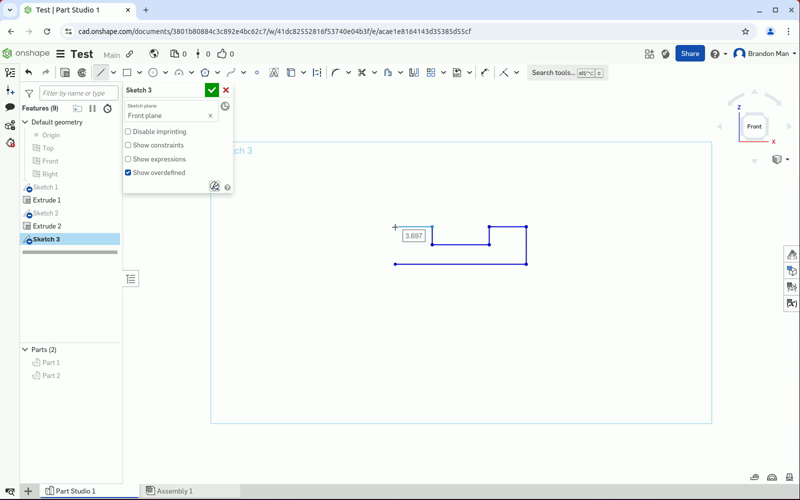
click(395, 226)
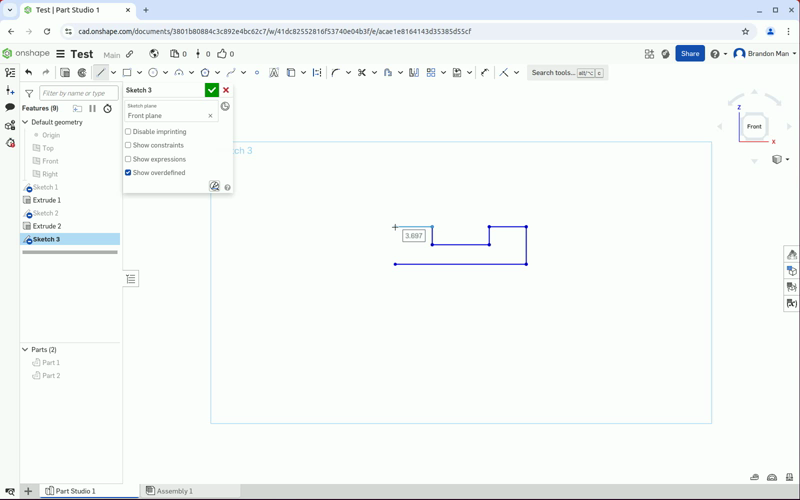
key_up(shift)
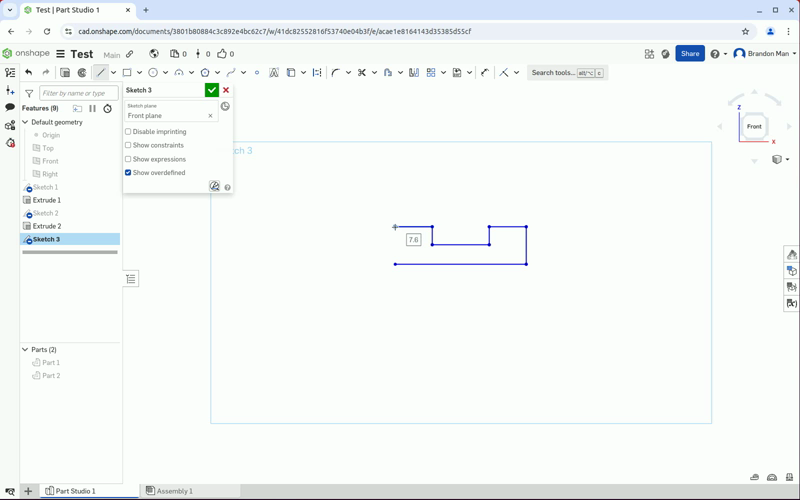
mouse_move(425, 226)
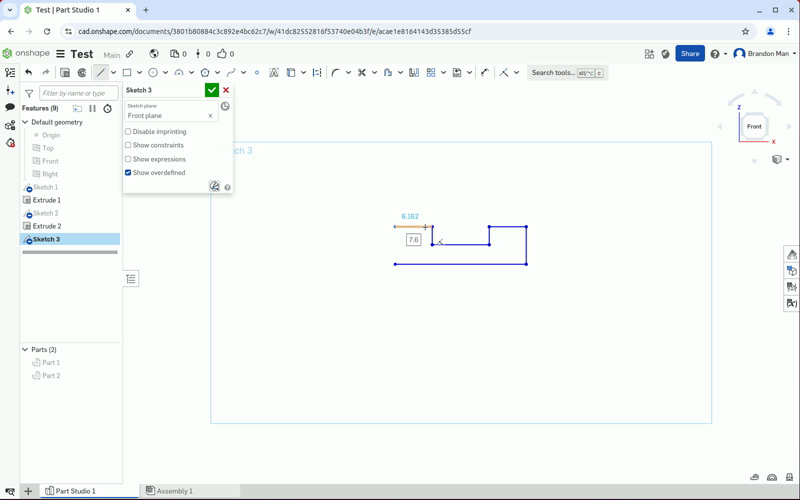
key_down(shift)
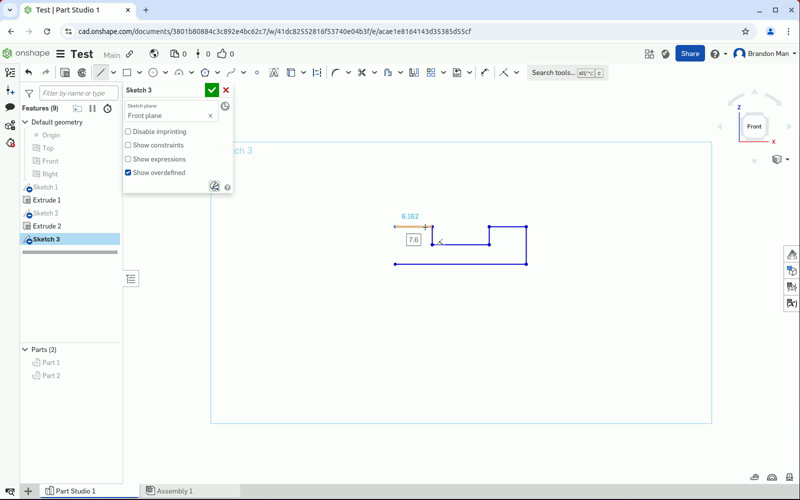
mouse_move(395, 264)
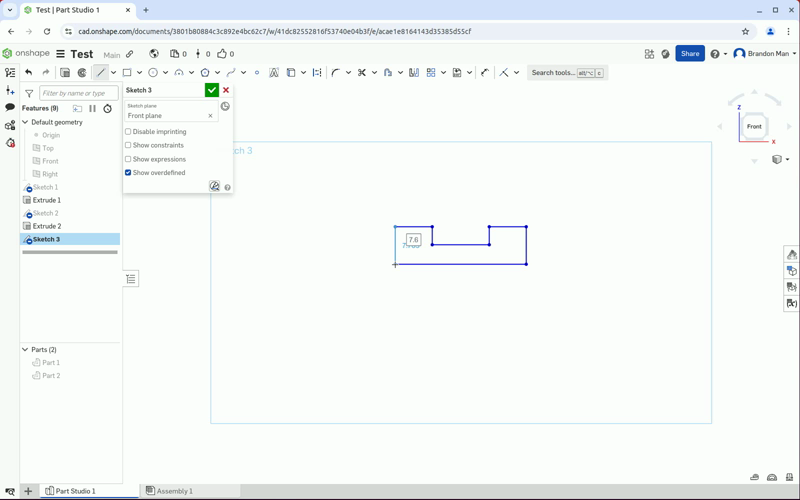
key_up(shift)
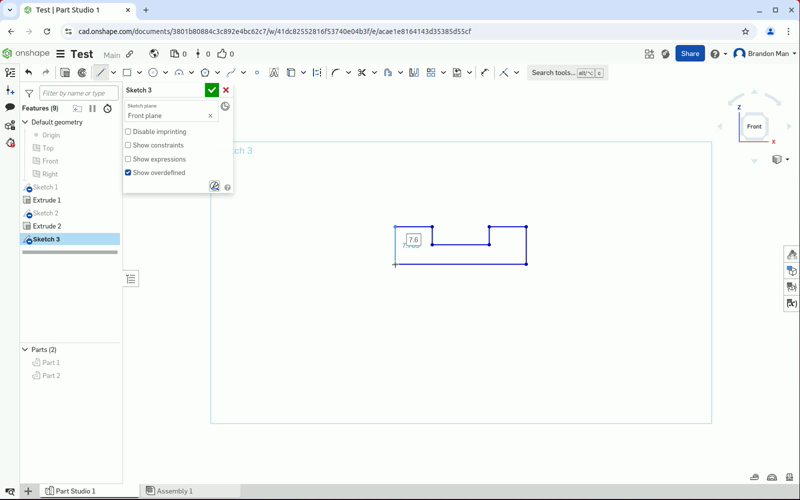
click(395, 264)
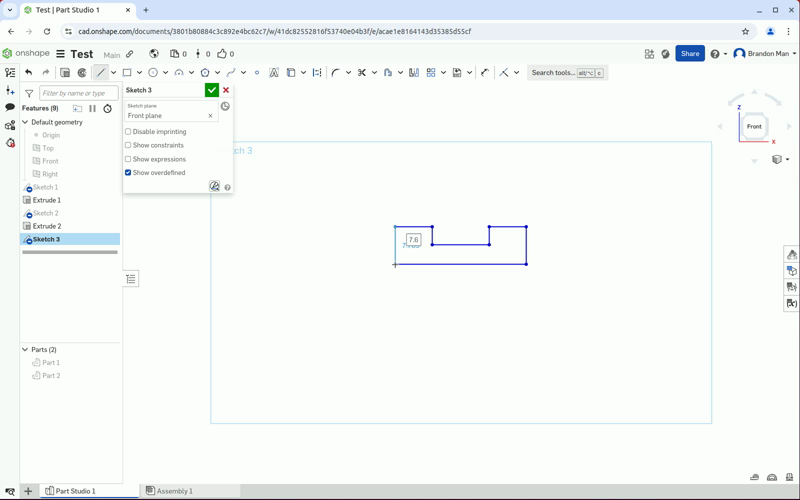
key(esc)
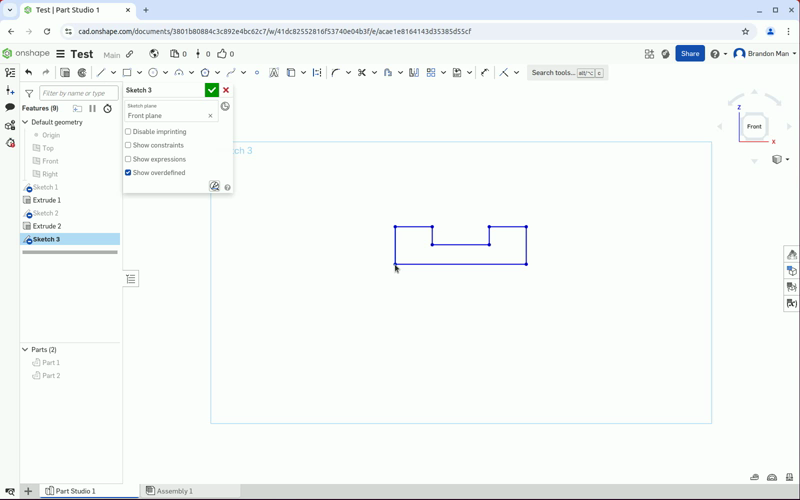
mouse_move(429, 231)
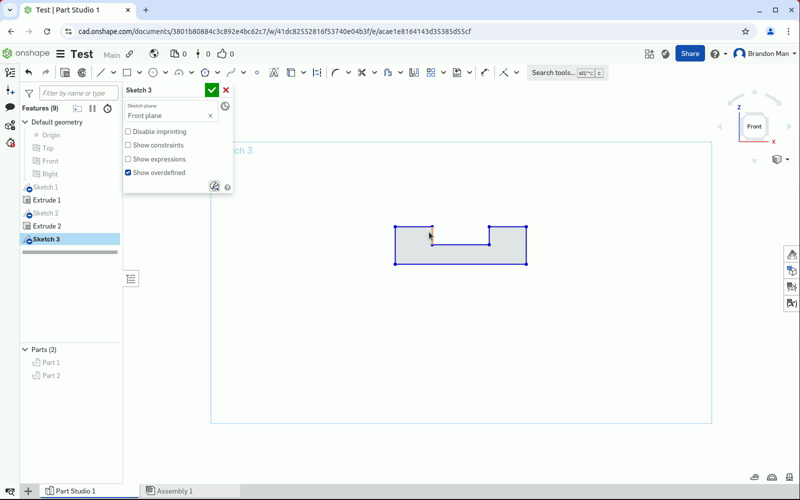
click(429, 231)
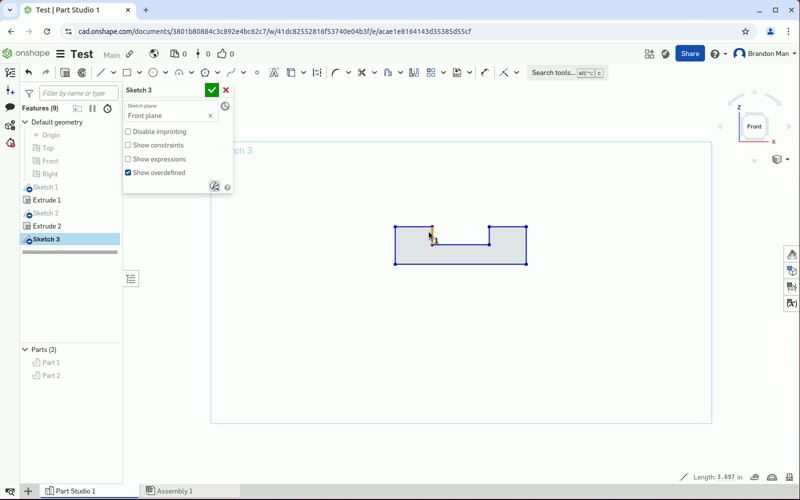
mouse_move(73, 352)
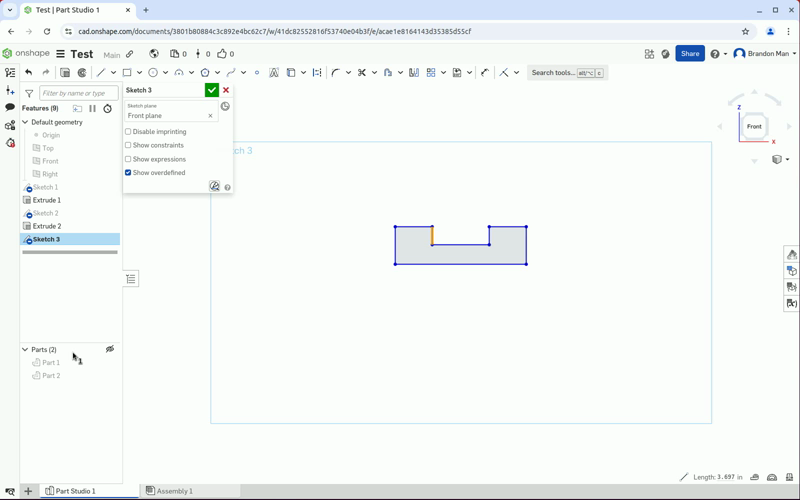
key(shift+y)
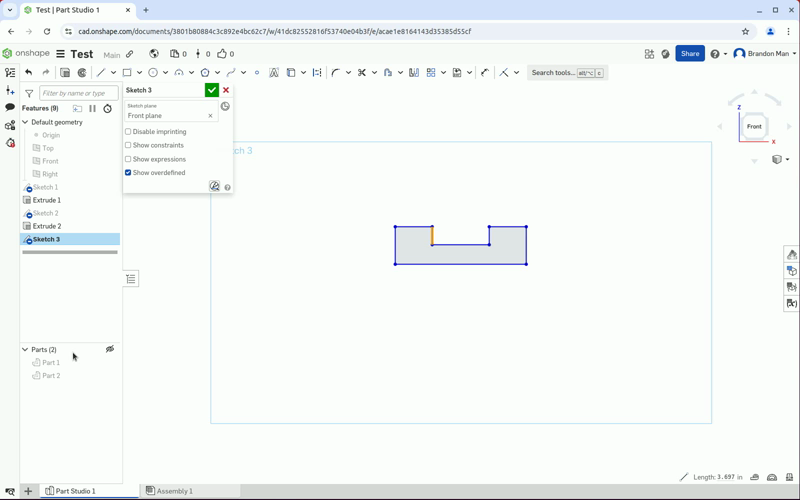
key(shift+e)
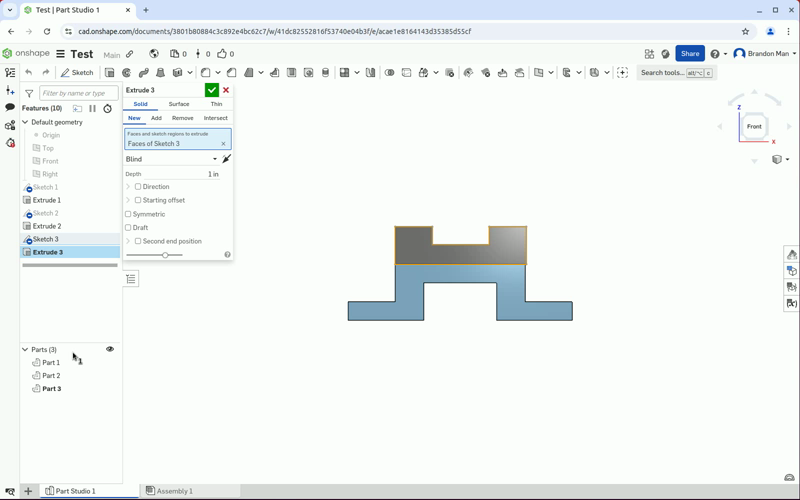
mouse_move(143, 106)
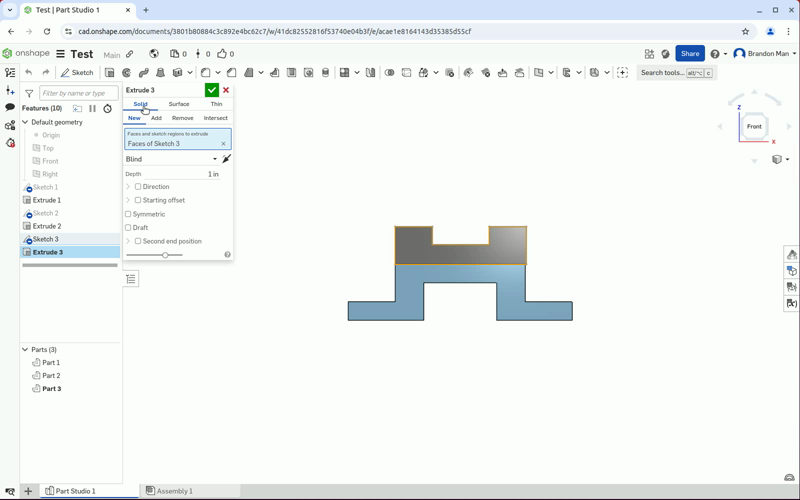
click(143, 106)
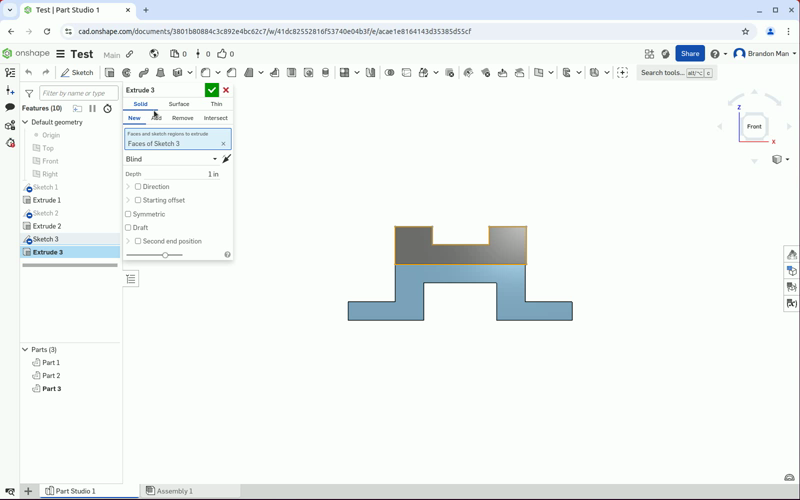
mouse_move(186, 120)
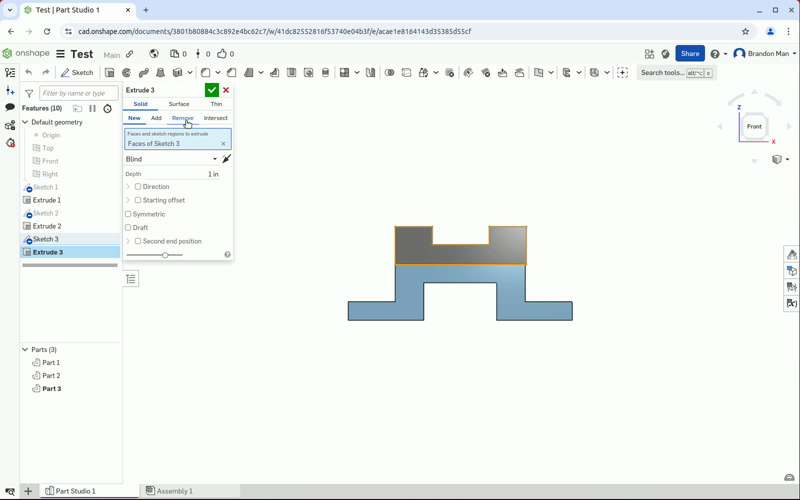
click(186, 120)
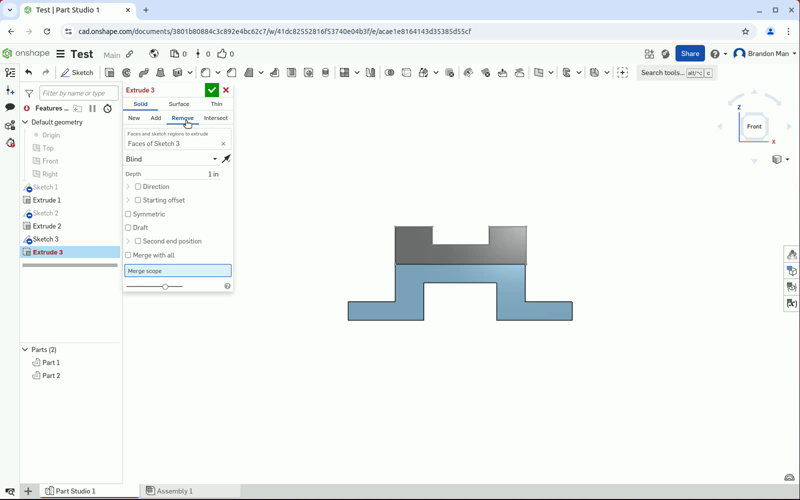
key(tab, 4)
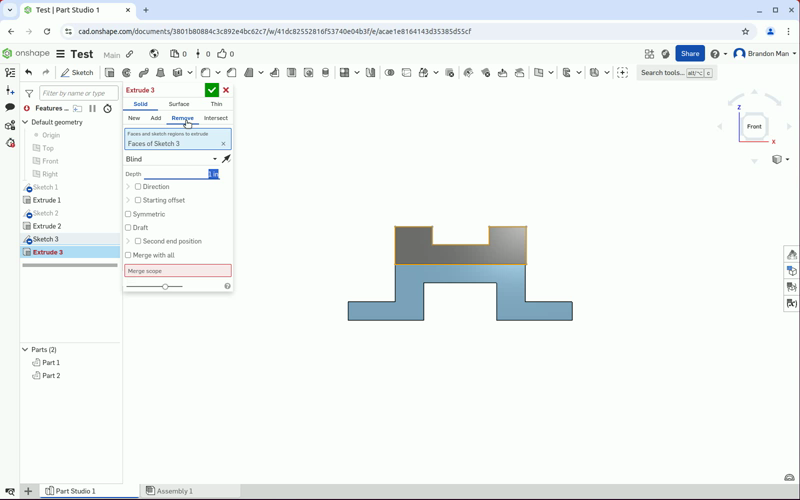
text(11.554)
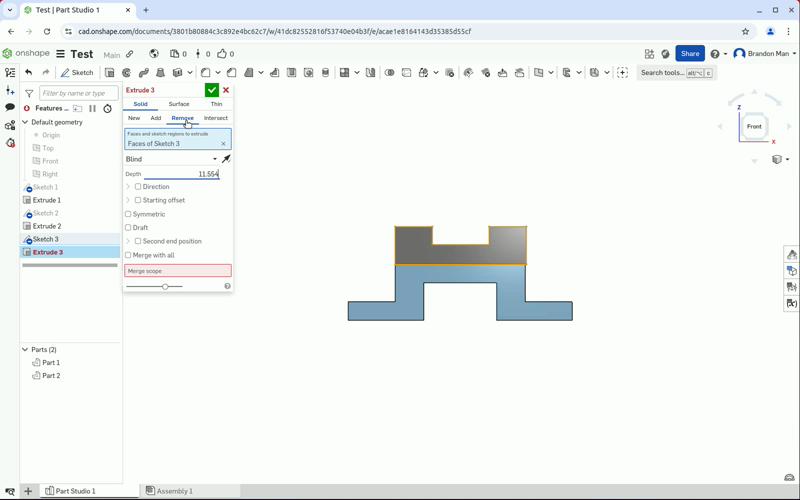
key(tab, 3)
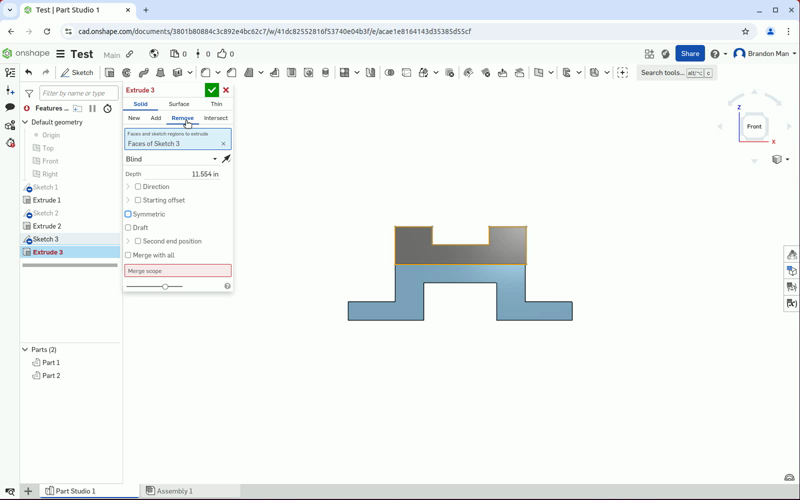
key(space)
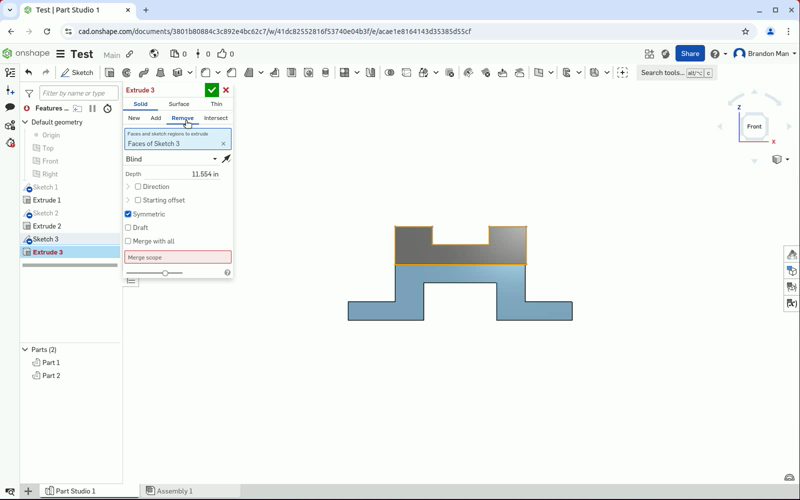
key(tab, 2)
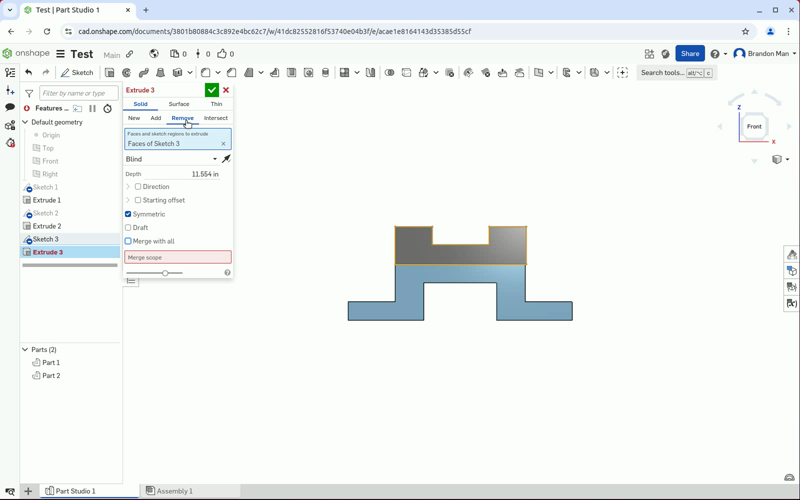
key(space)
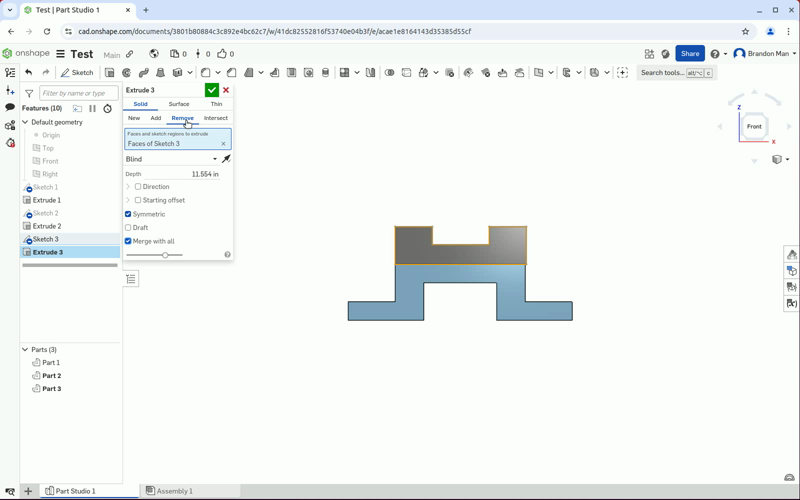
key(enter)
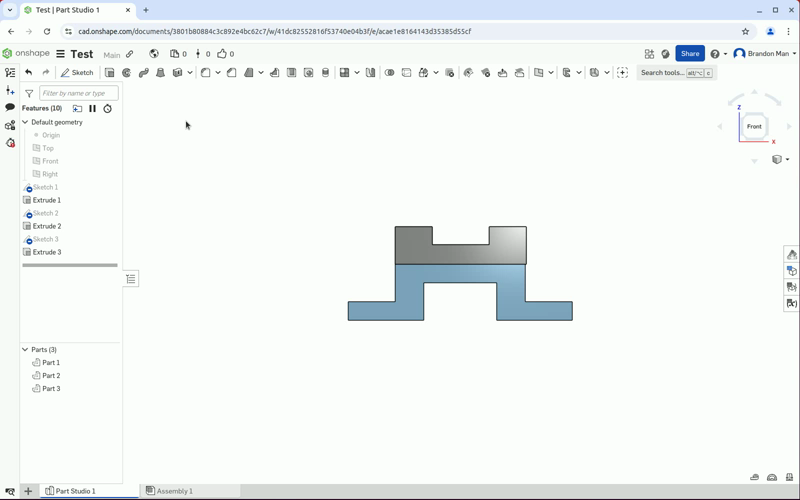
key(shift+h)
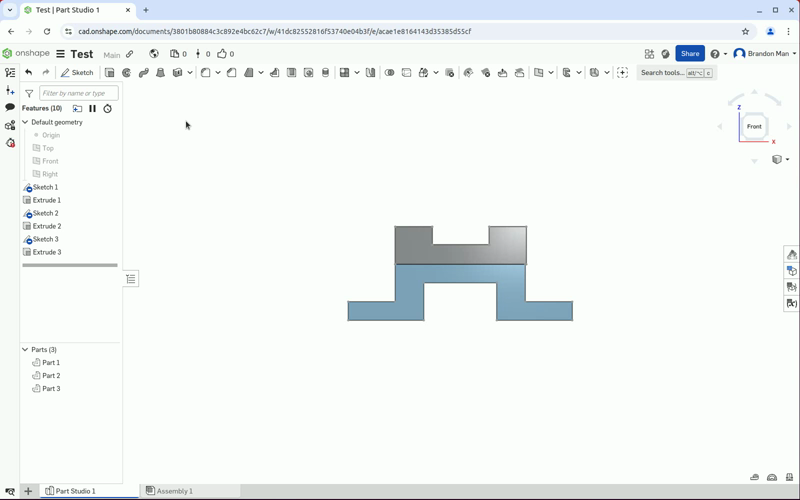
key(shift+h)
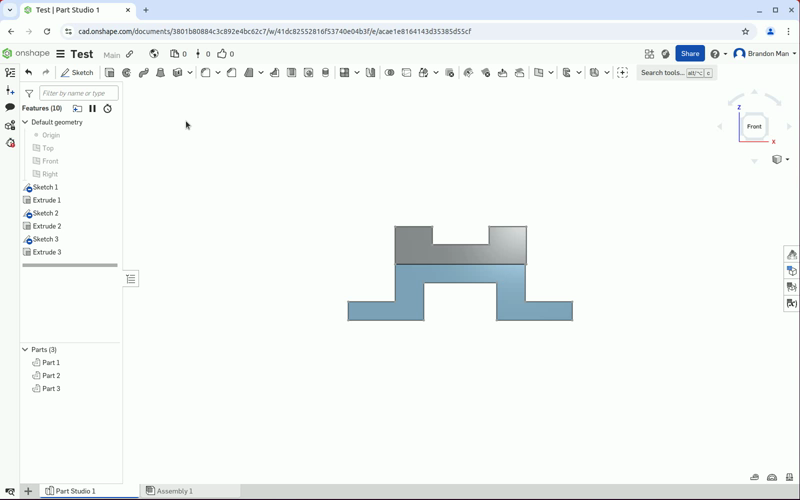
key(shift+7)
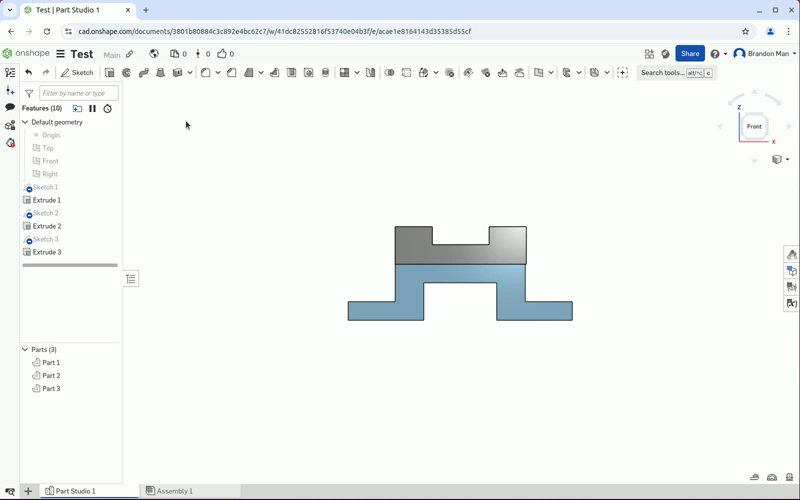
key(left, 2)
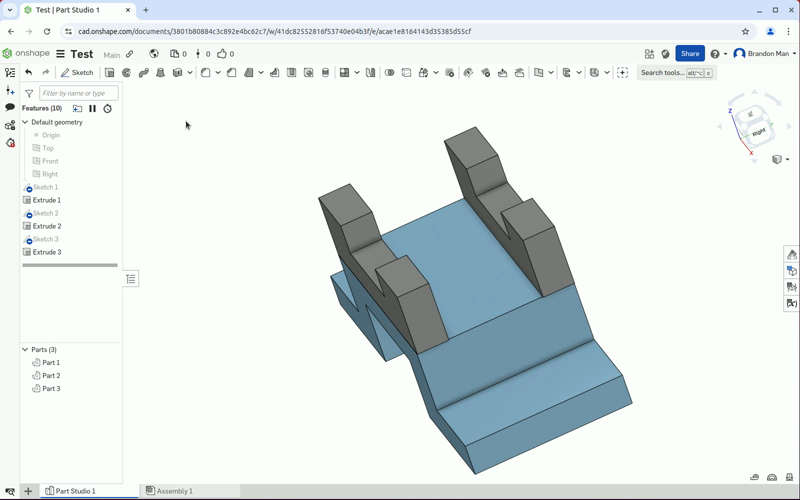
key(down, 2)
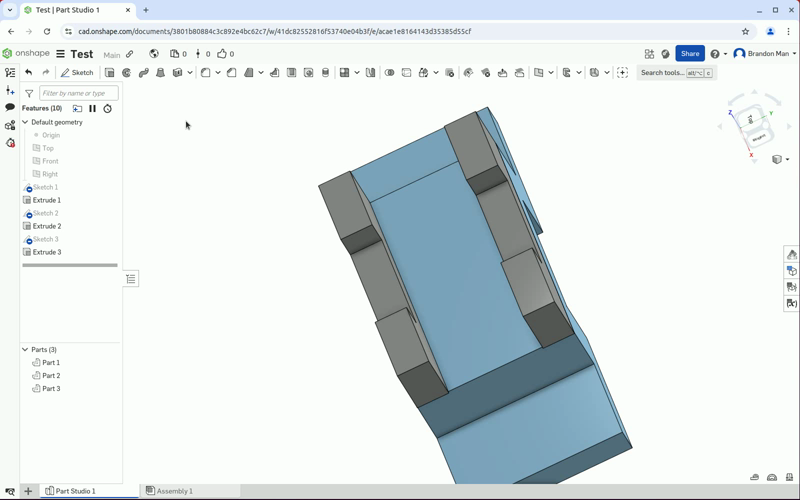
key(up, 2)
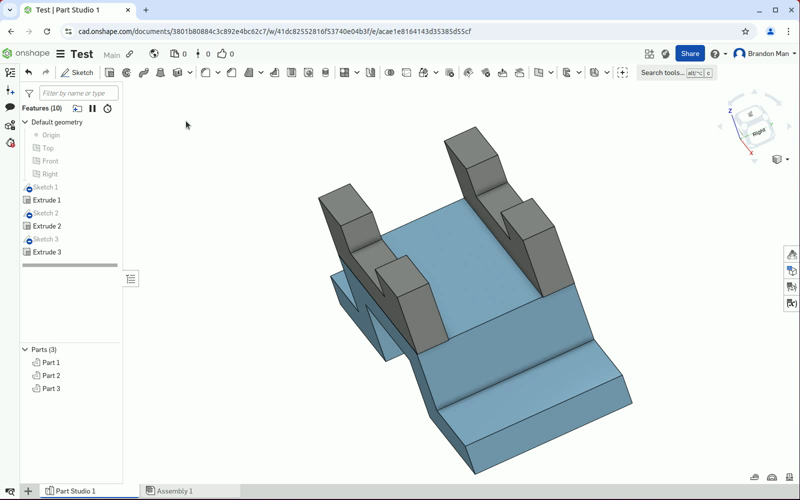
key(right, 2)
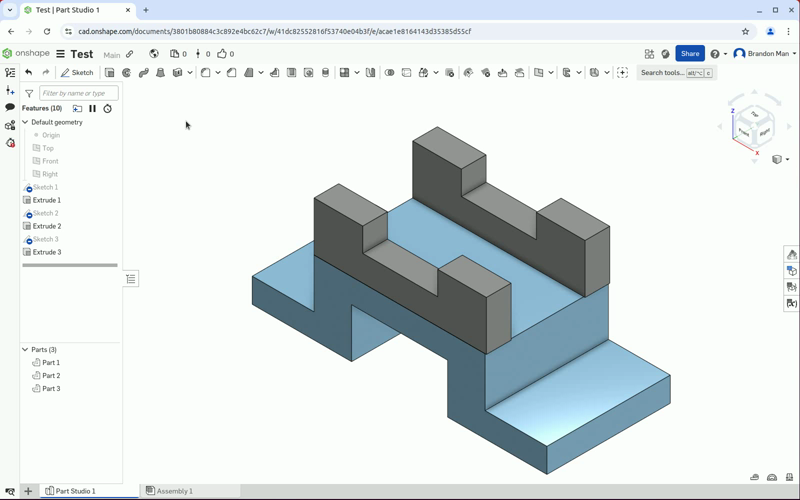
mouse_move(73, 189)
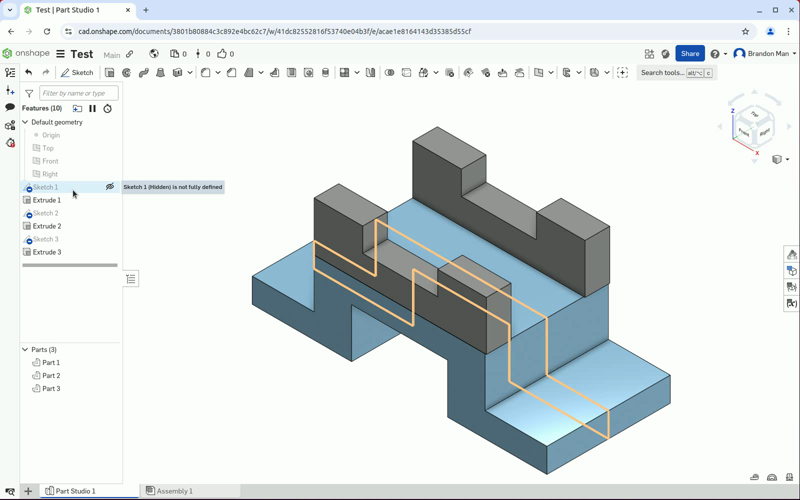
click(73, 189)